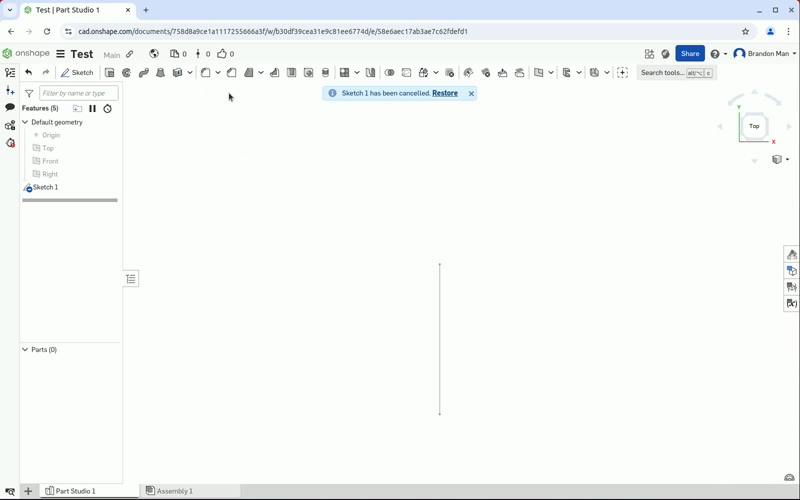
key(shift+h)
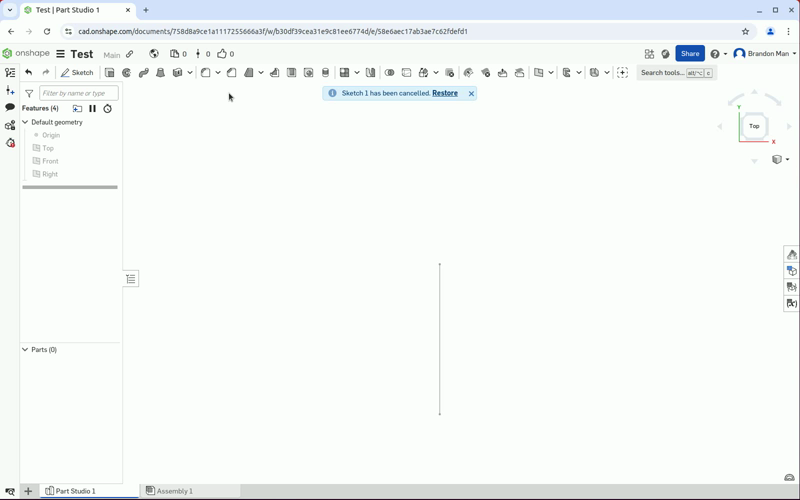
mouse_move(73, 352)
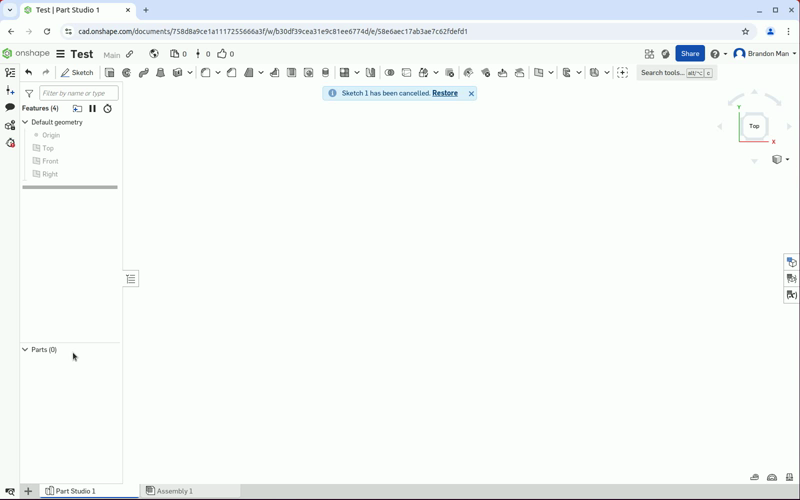
key(y)
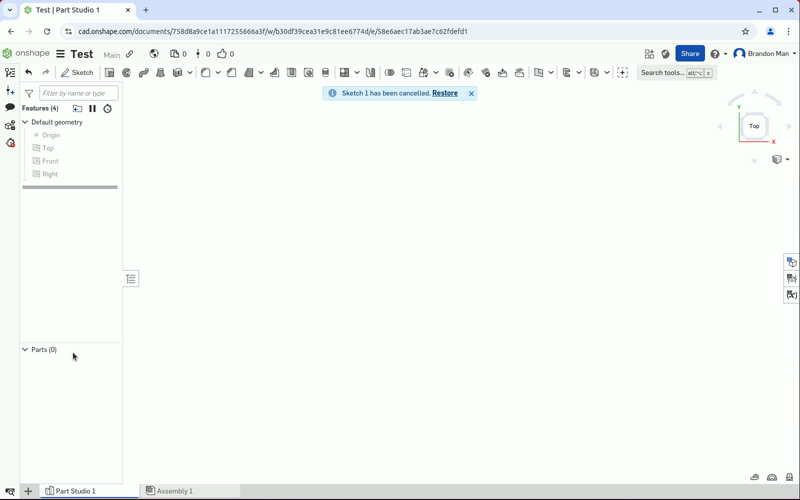
key(shift+p)
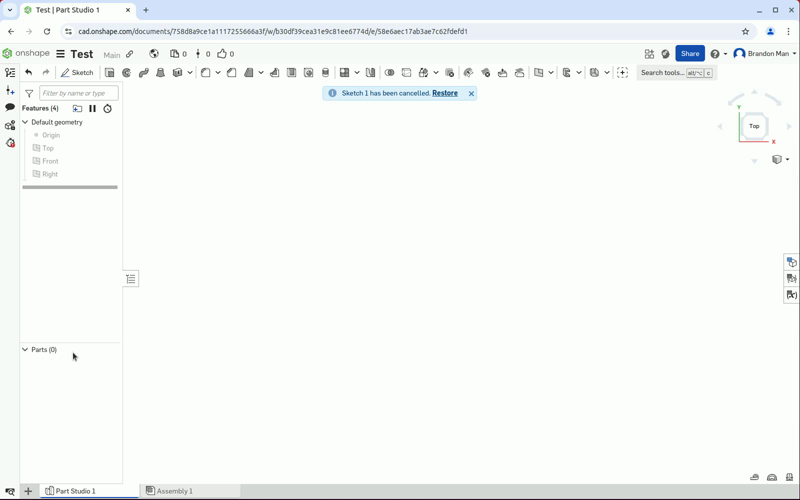
key(space)
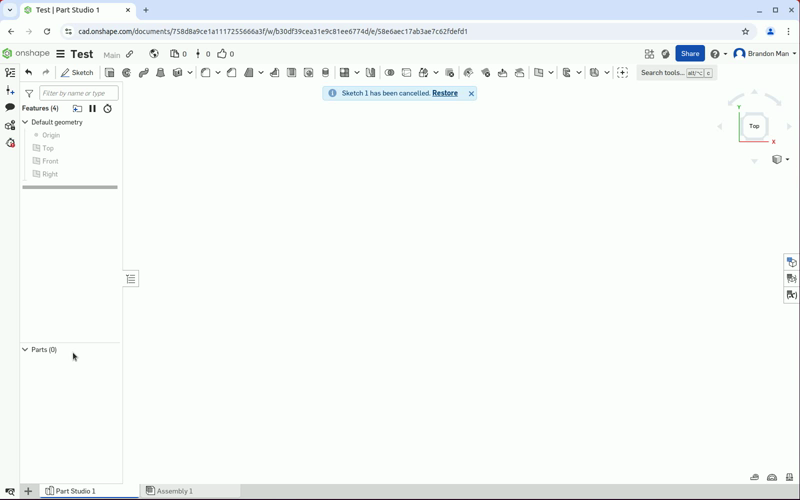
key_down(shift)
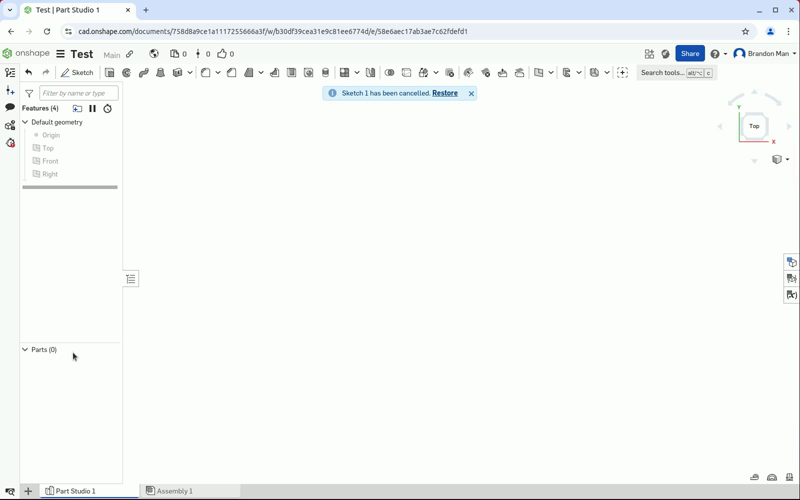
key(up)
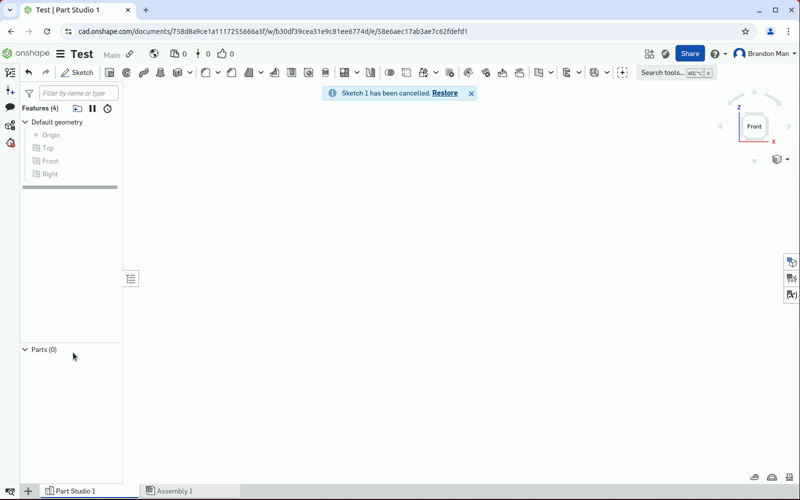
key_up(shift)
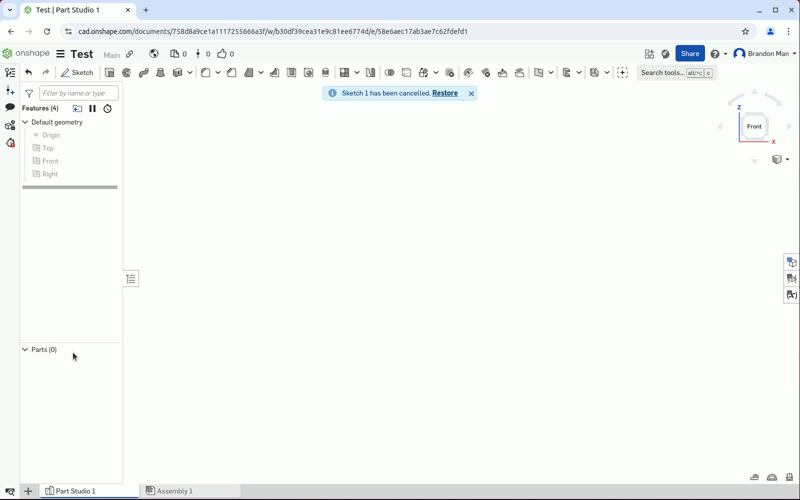
mouse_move(73, 352)
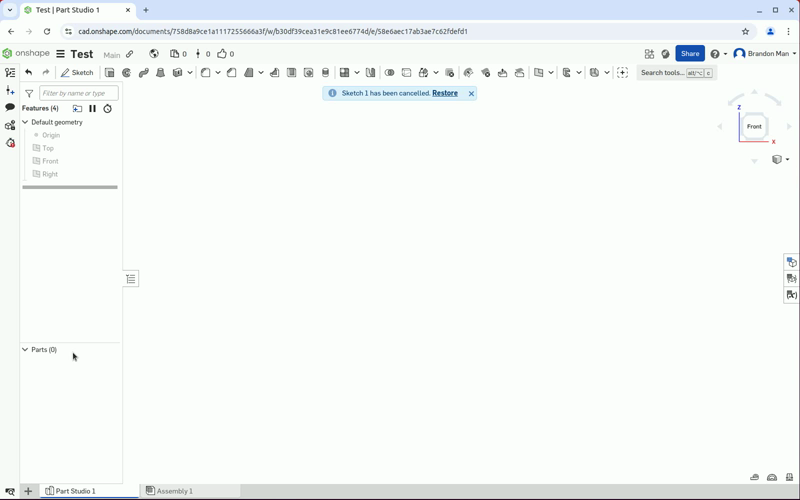
key(shift+y)
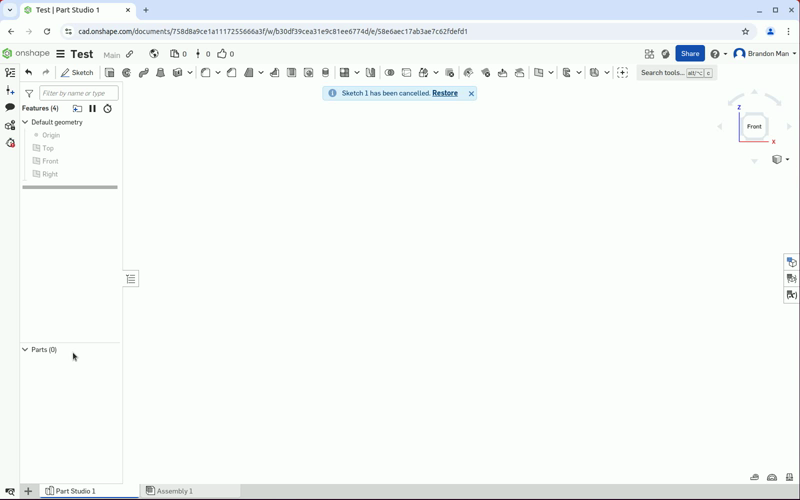
key(shift+s)
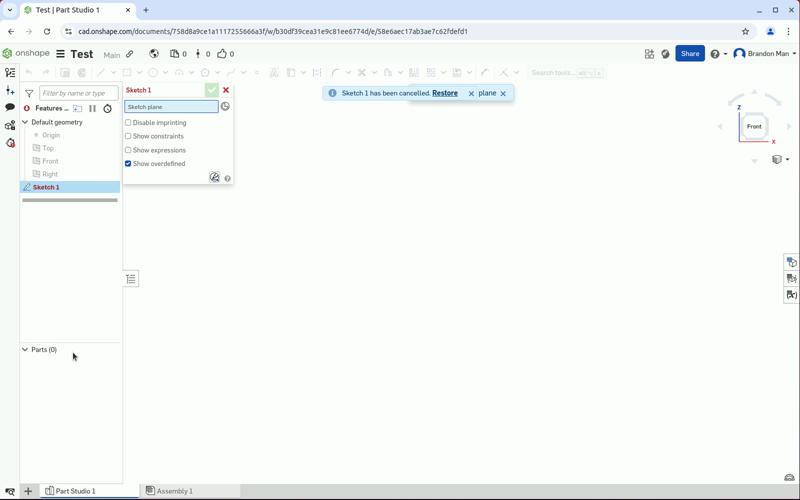
mouse_move(73, 163)
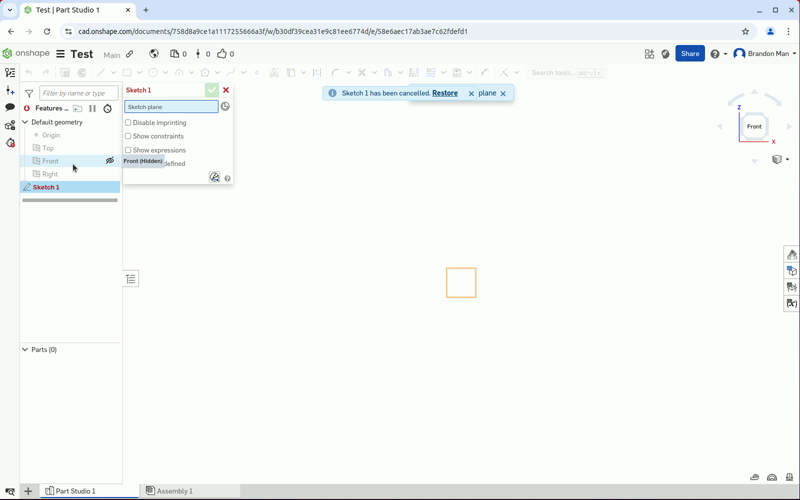
click(73, 163)
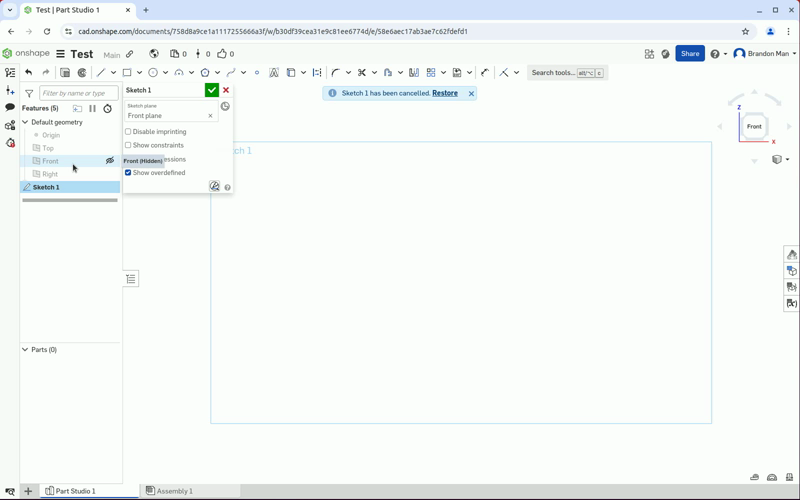
mouse_move(73, 352)
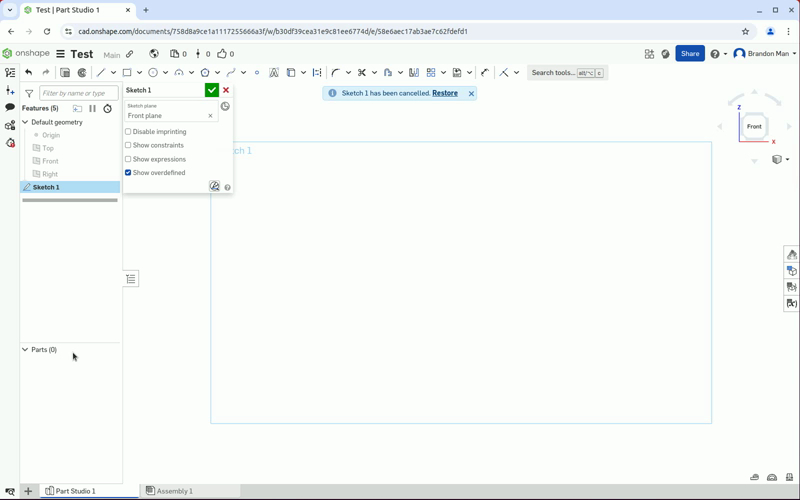
key(y)
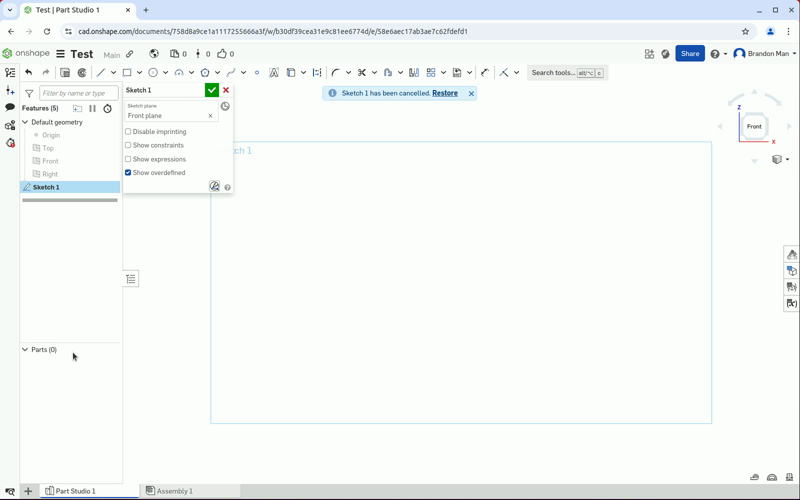
key(l)
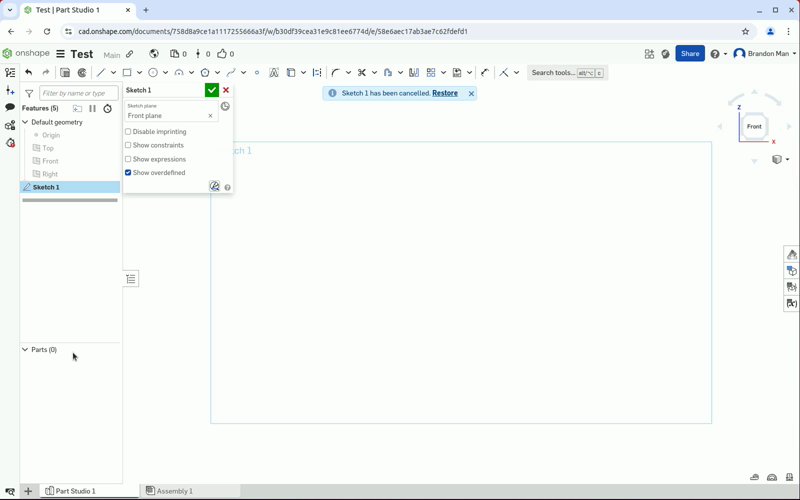
key_down(shift)
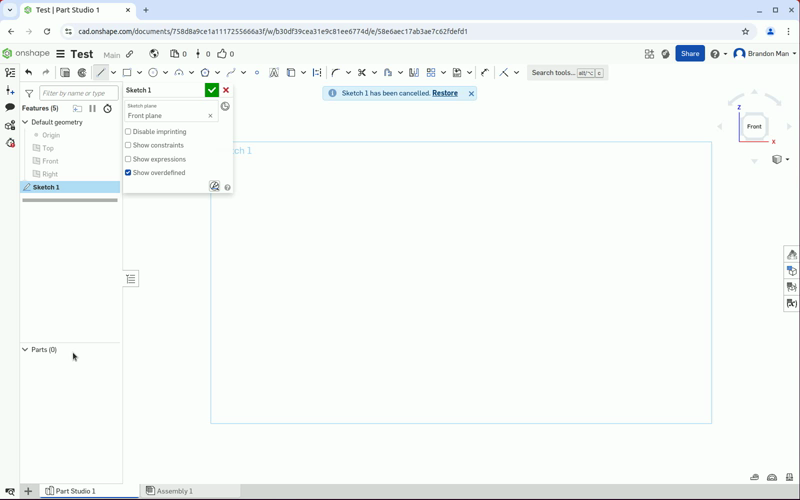
mouse_move(385, 282)
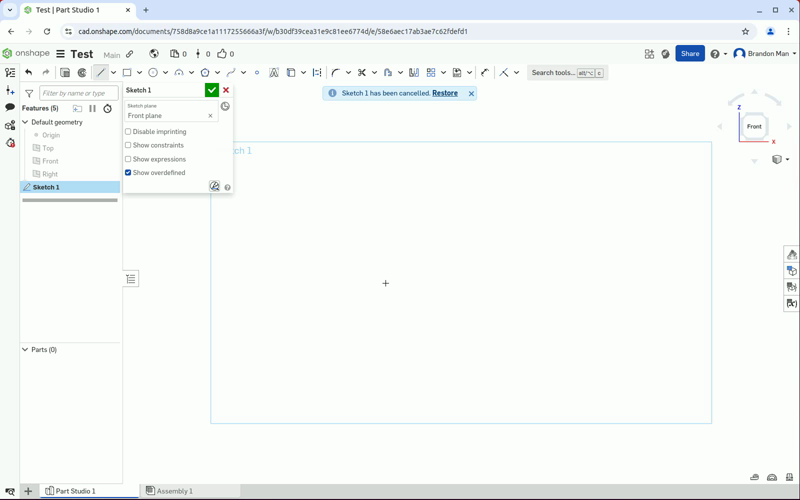
click(385, 282)
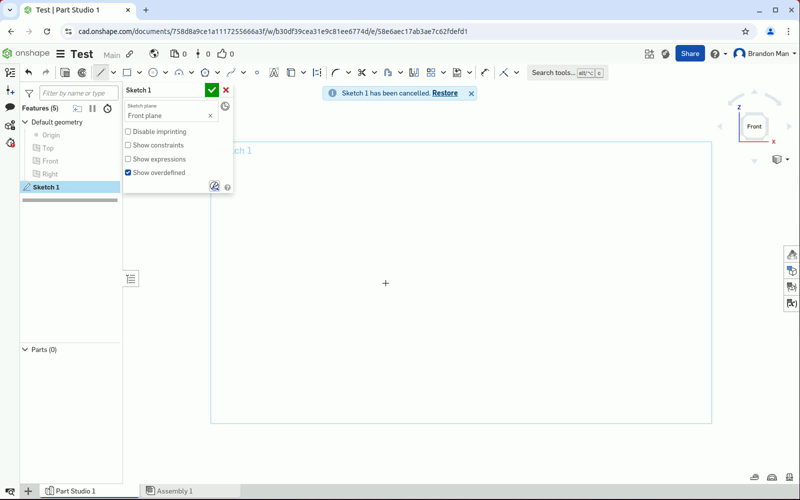
key_up(shift)
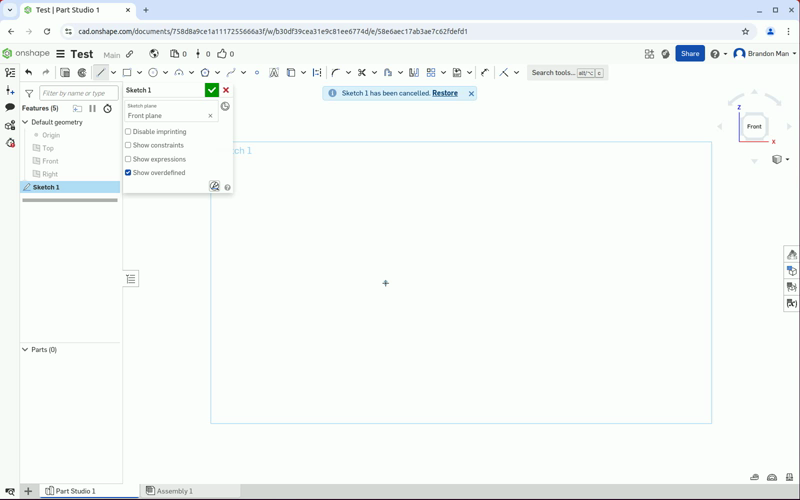
key_down(shift)
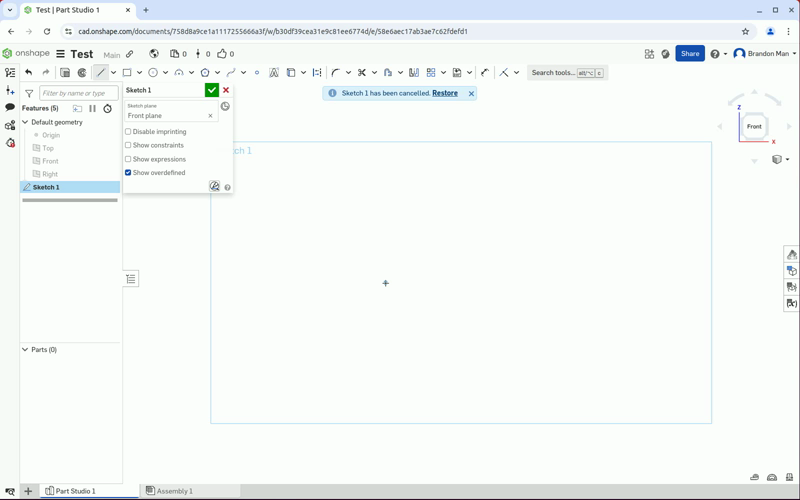
mouse_move(461, 282)
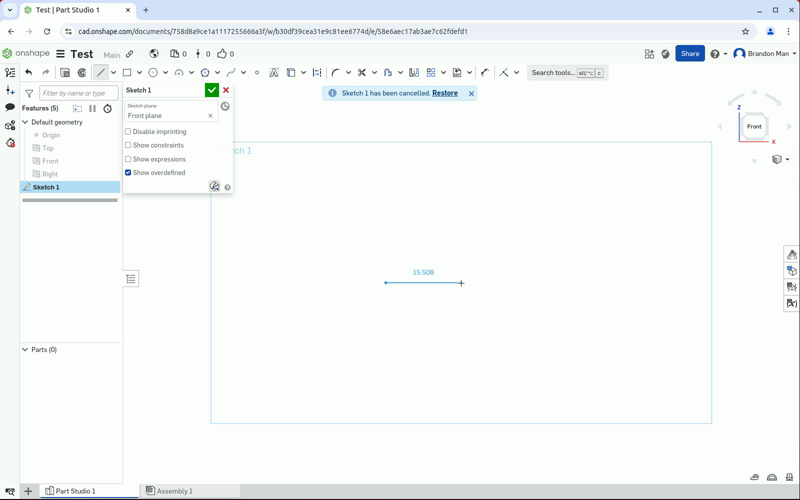
click(461, 282)
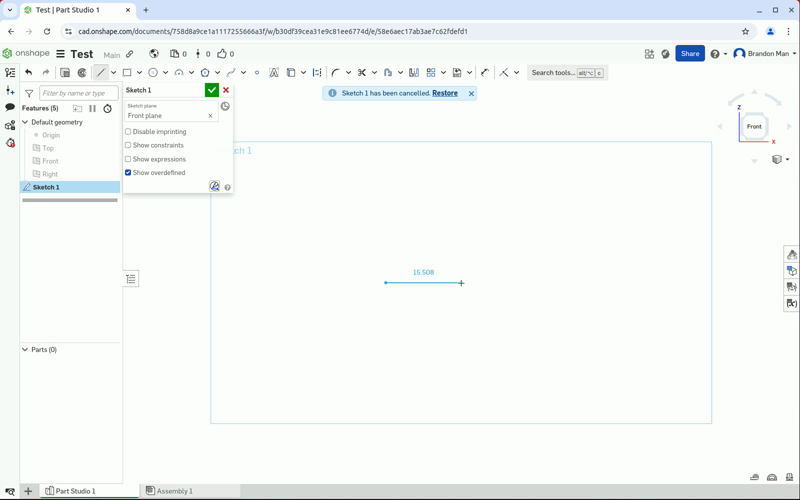
key_up(shift)
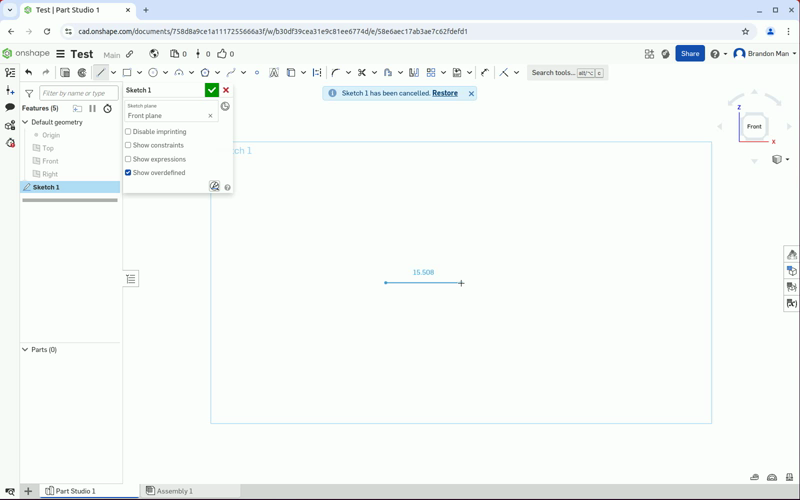
key_down(shift)
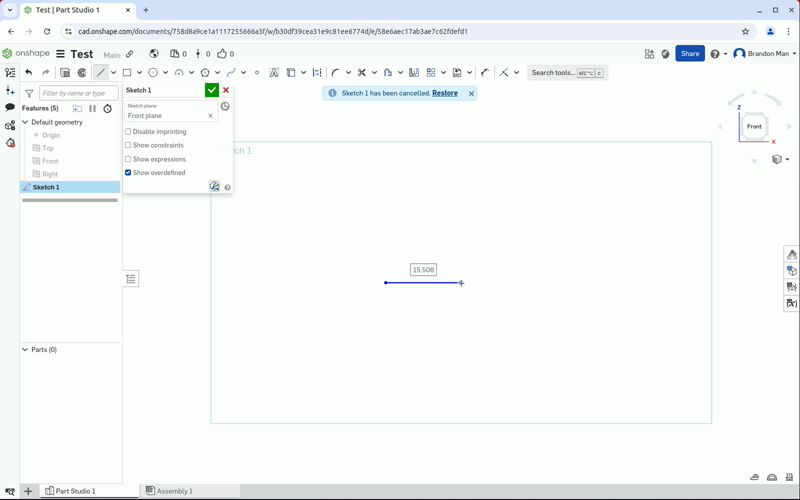
mouse_move(461, 207)
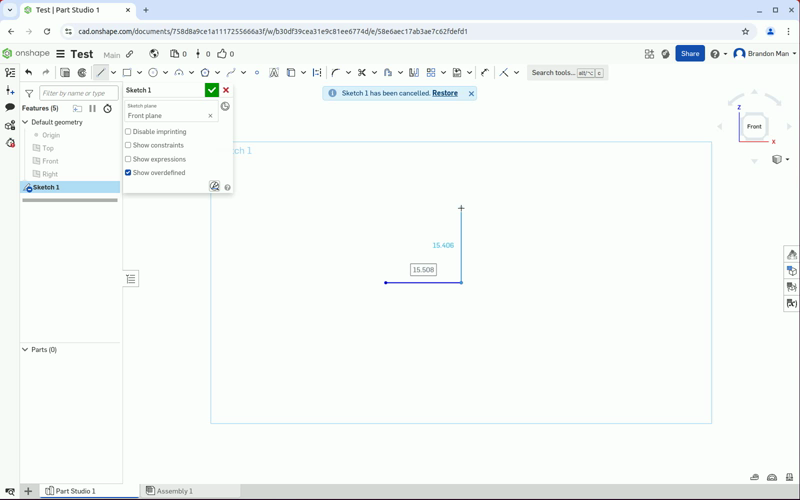
click(461, 207)
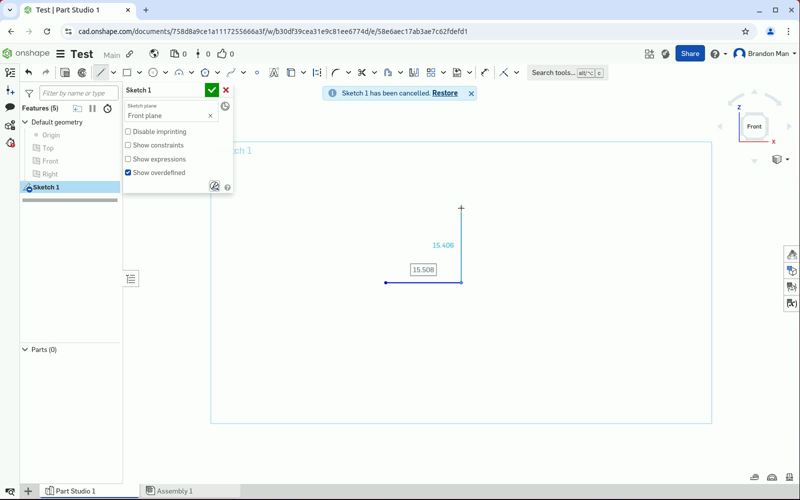
key_up(shift)
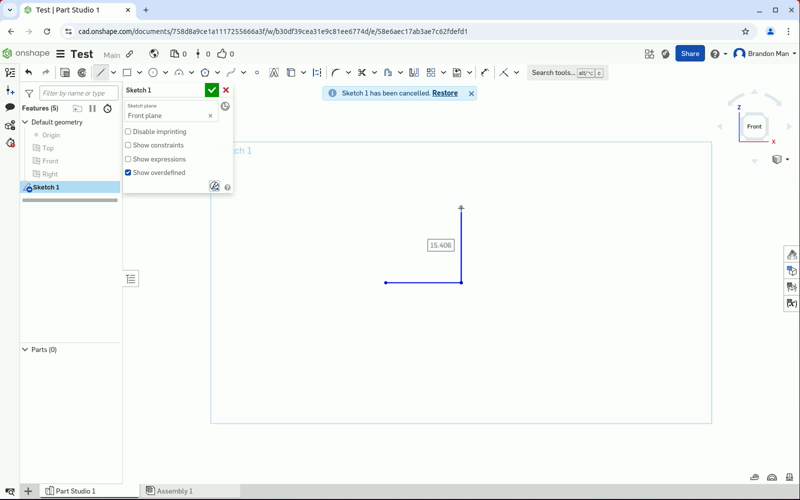
key_down(shift)
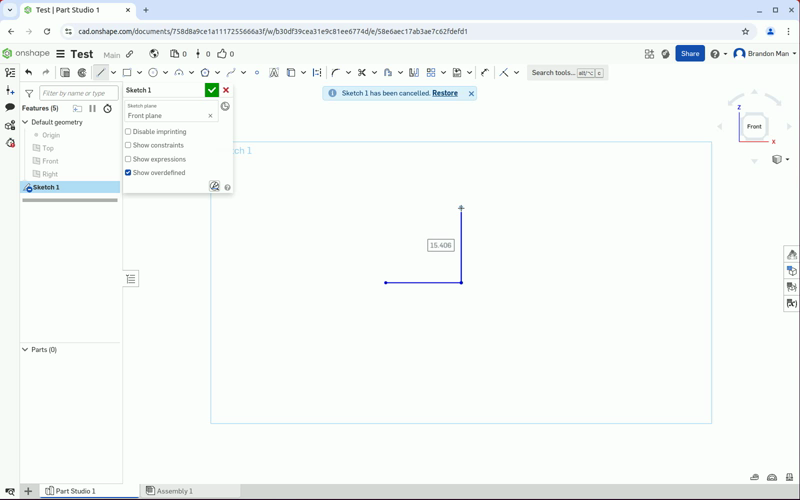
mouse_move(385, 207)
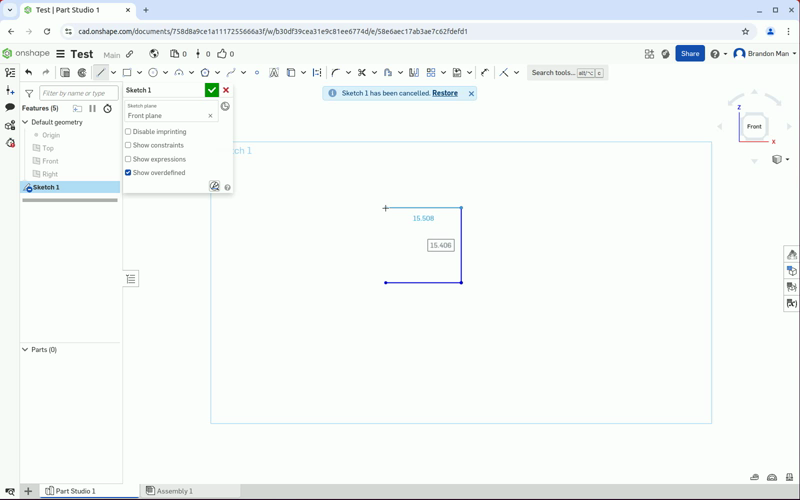
click(385, 207)
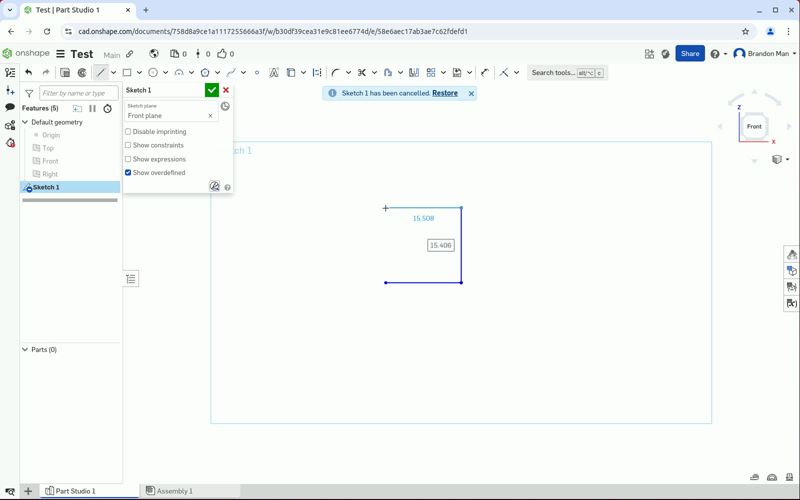
key_up(shift)
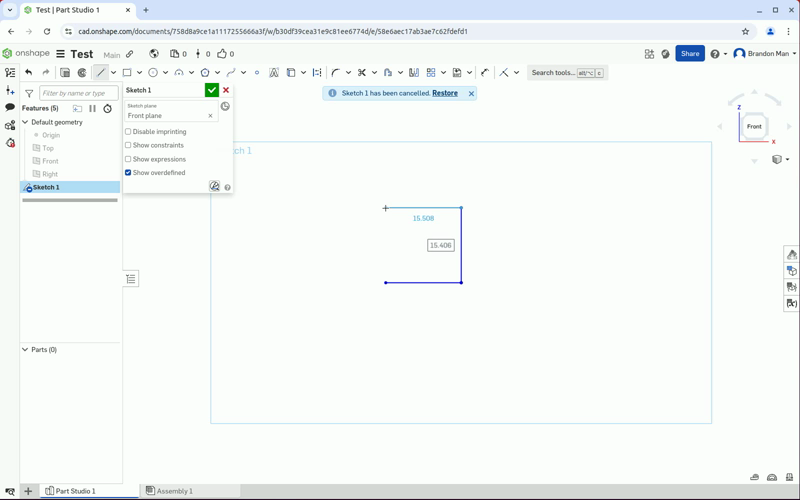
key_down(shift)
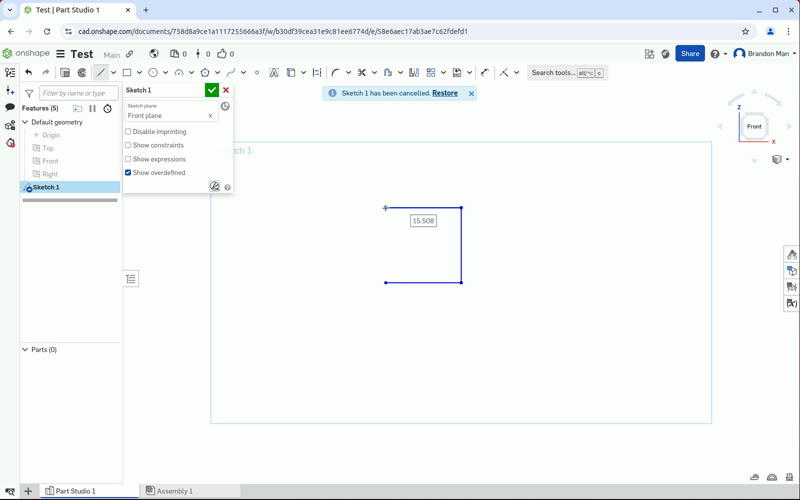
mouse_move(385, 282)
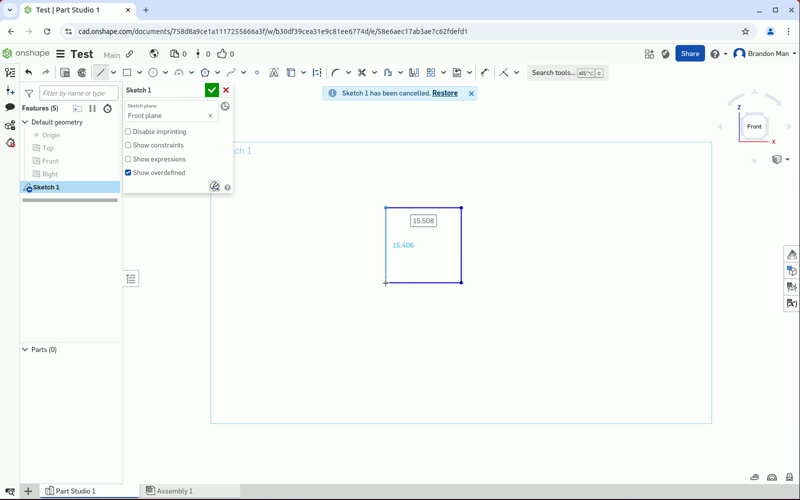
key_up(shift)
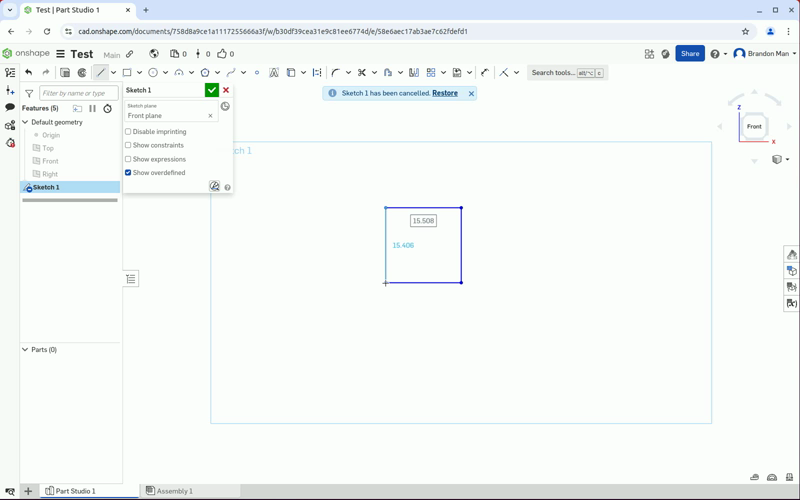
click(385, 282)
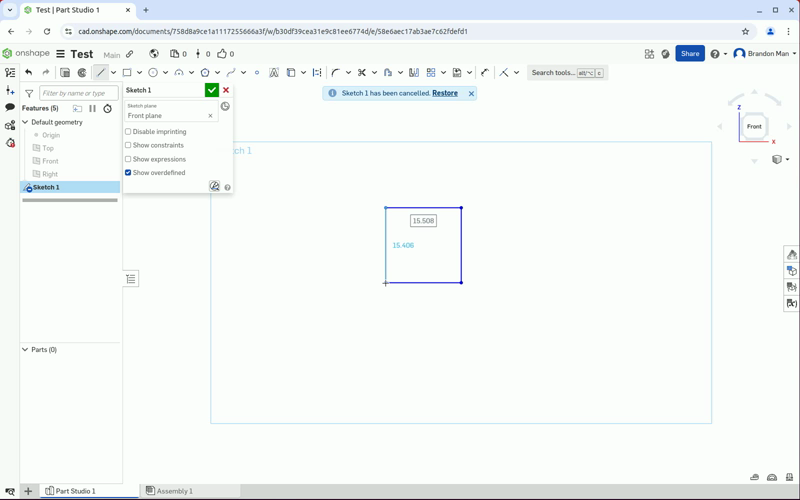
key(esc)
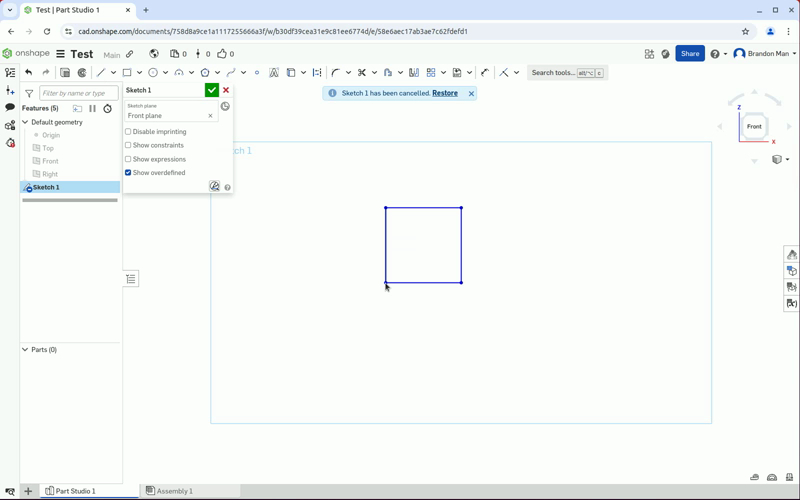
mouse_move(409, 230)
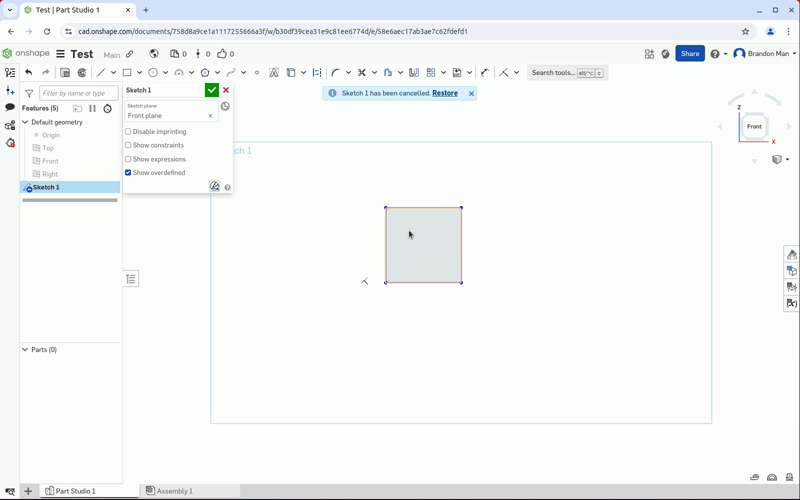
click(409, 230)
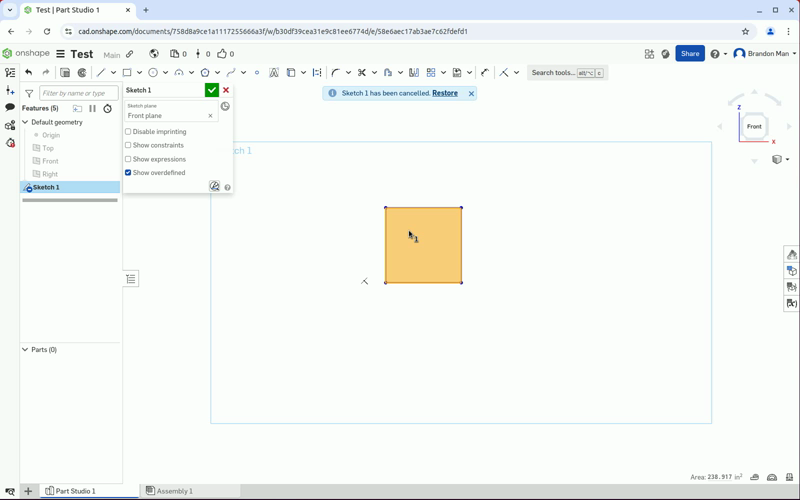
mouse_move(73, 352)
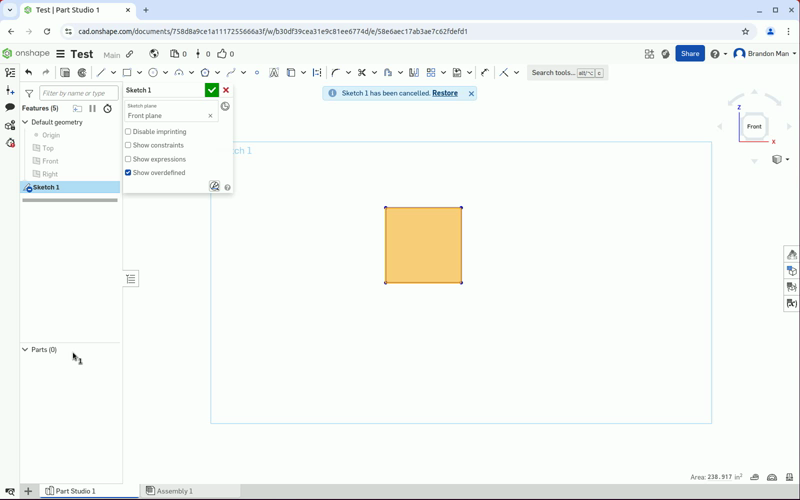
key(shift+y)
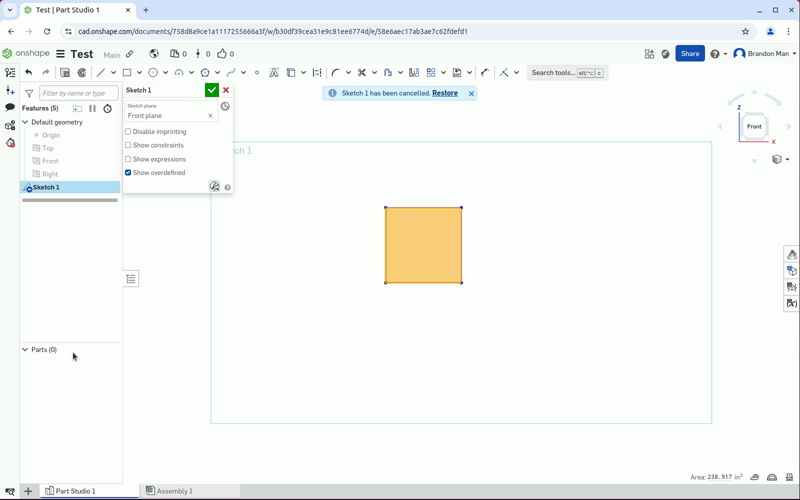
key(shift+e)
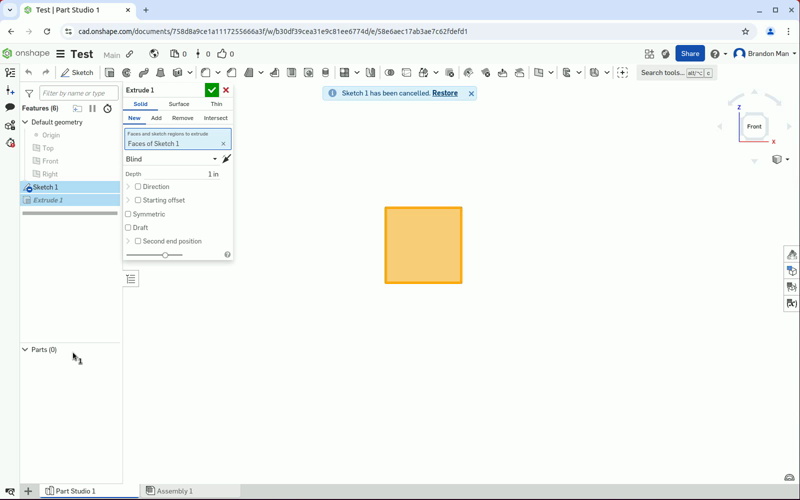
mouse_move(143, 106)
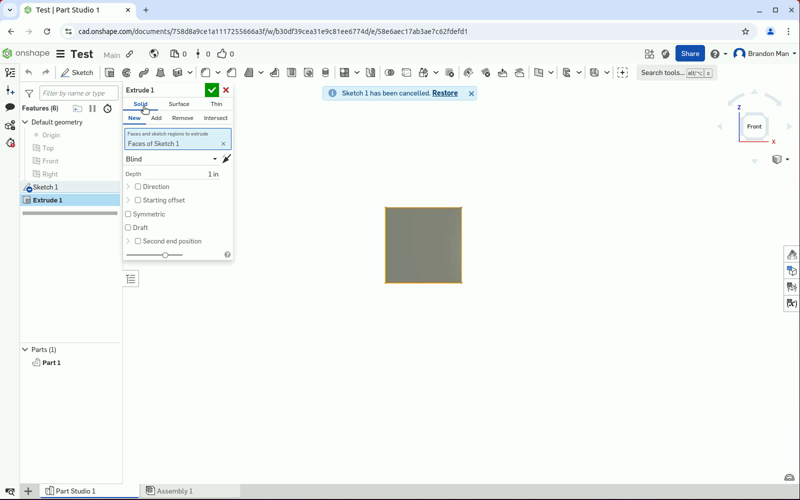
click(143, 106)
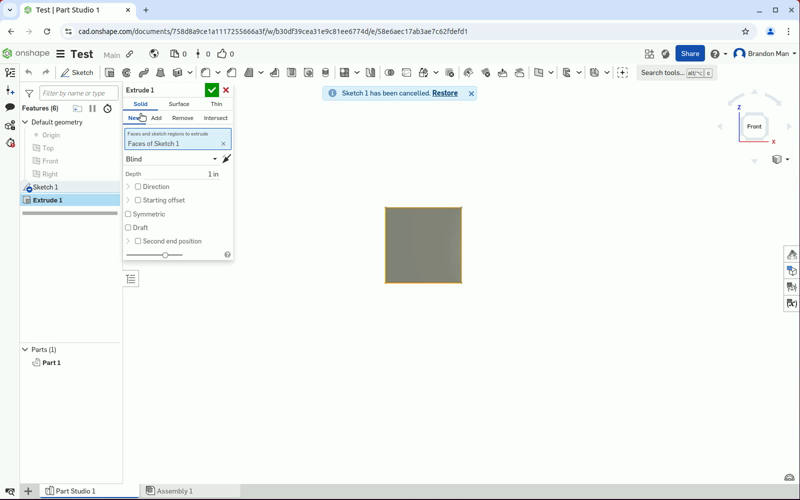
mouse_move(137, 120)
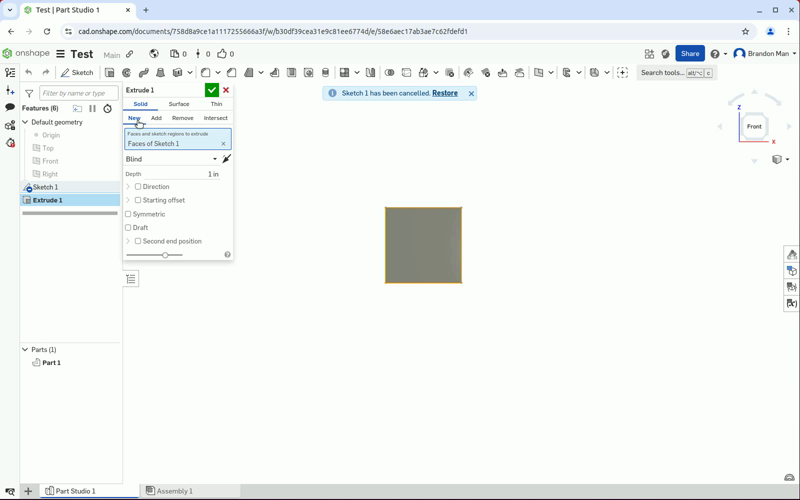
click(137, 120)
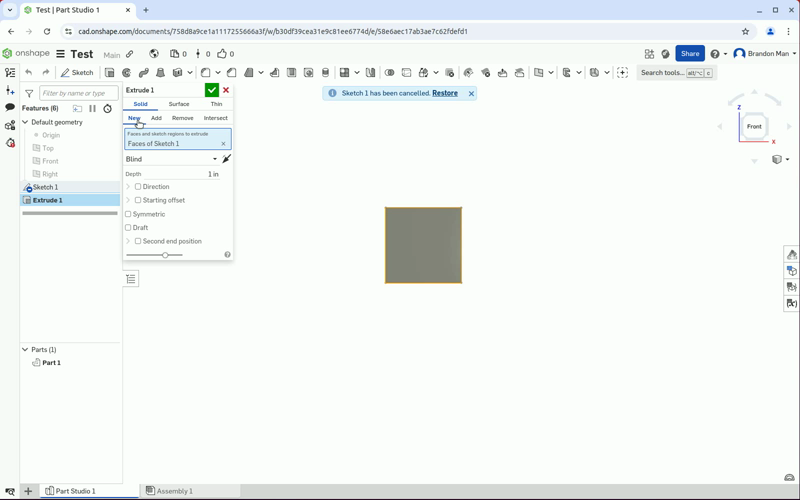
key(tab, 4)
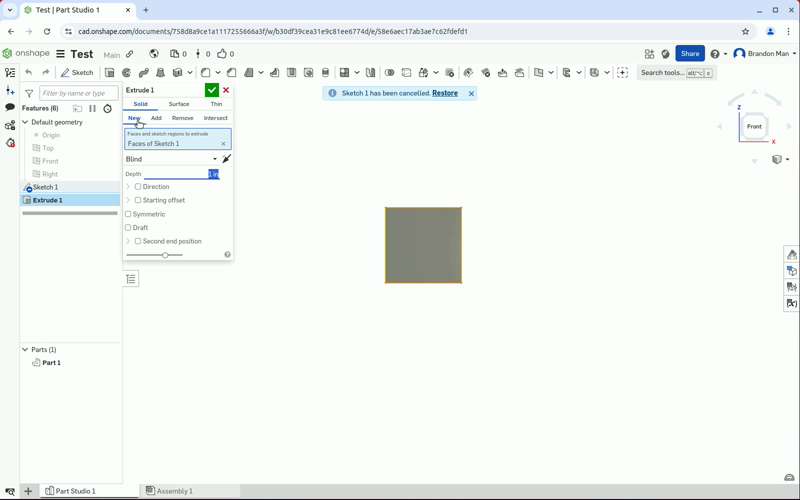
text(15.405)
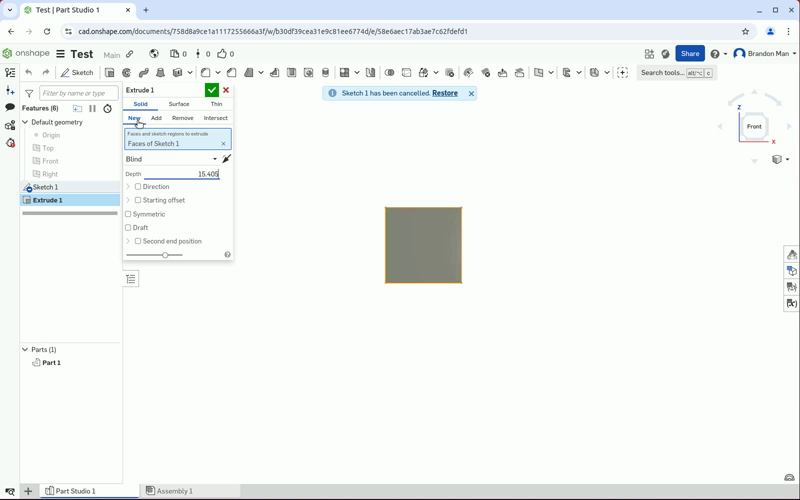
key(enter)
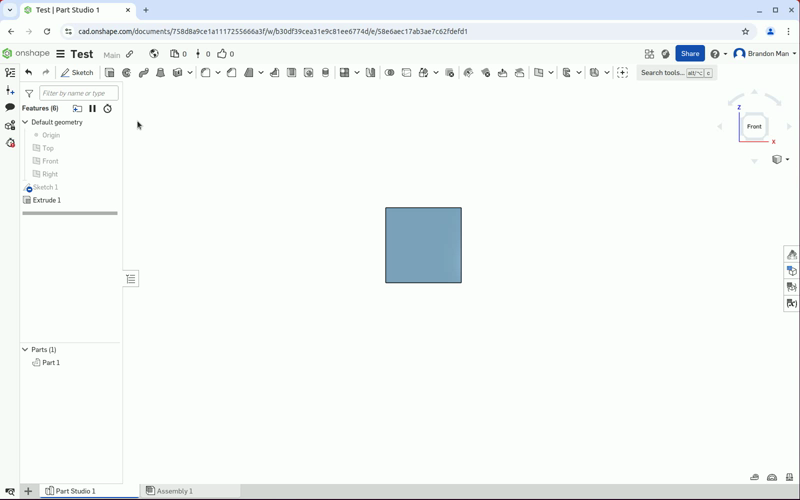
key(shift+h)
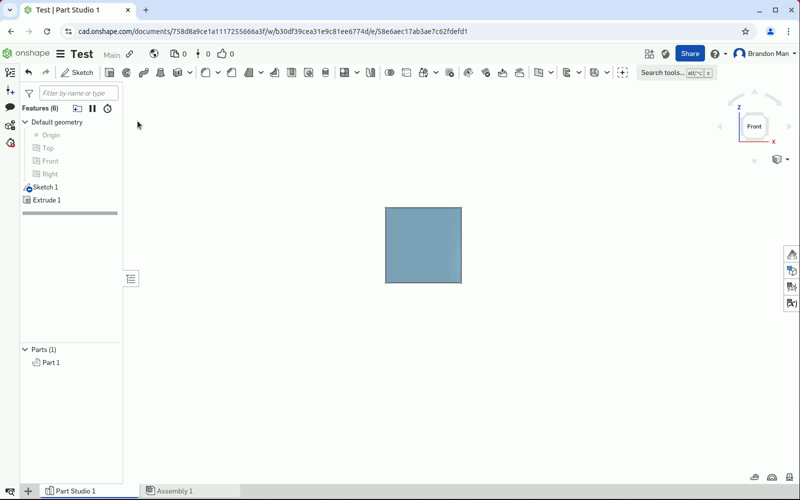
key(shift+h)
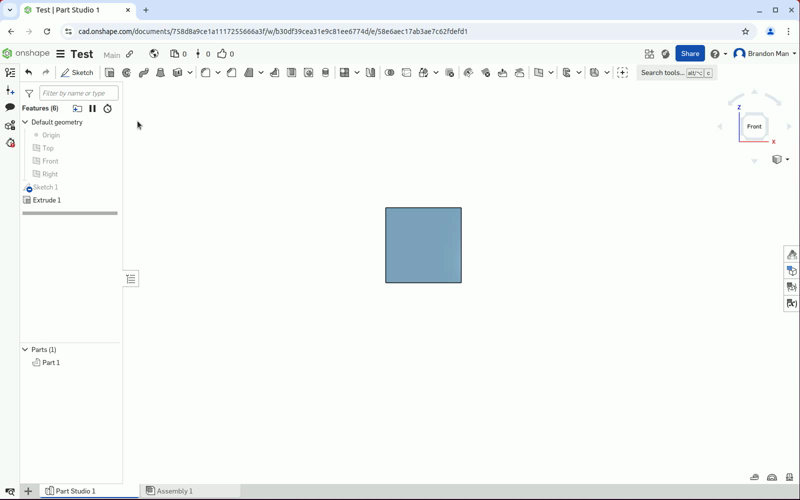
mouse_move(73, 189)
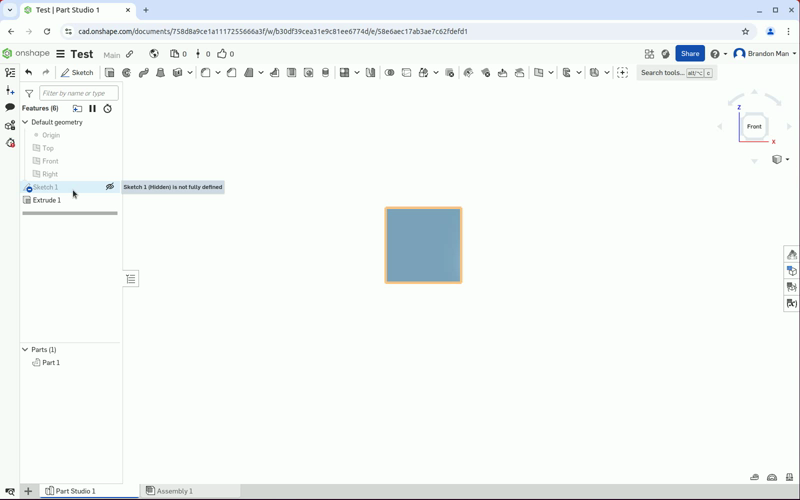
click(73, 189)
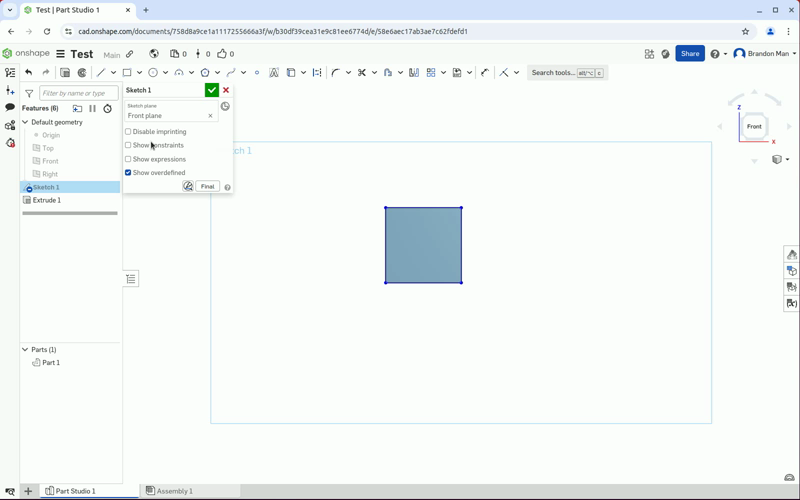
mouse_move(229, 92)
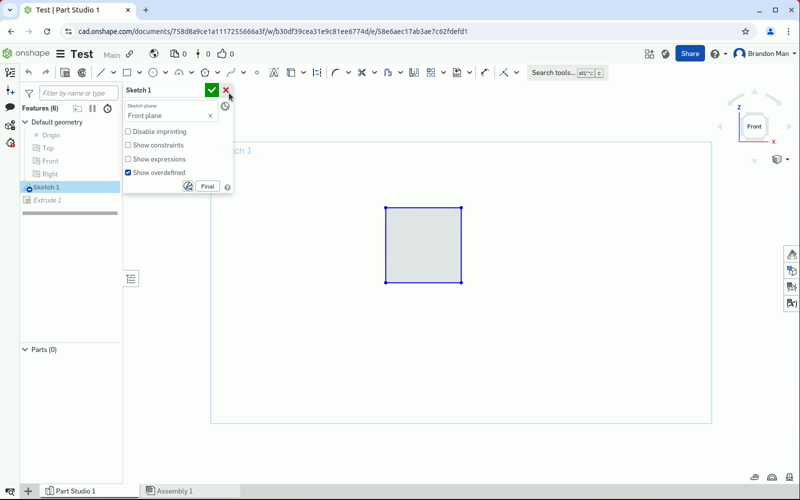
click(229, 92)
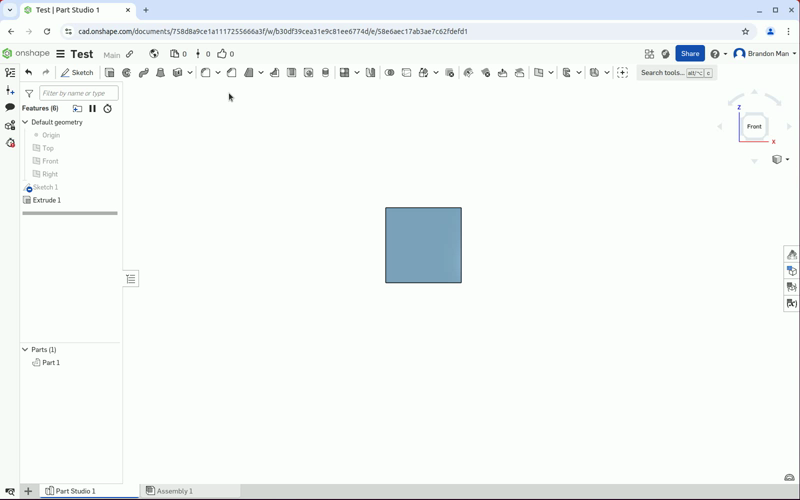
mouse_move(541, 75)
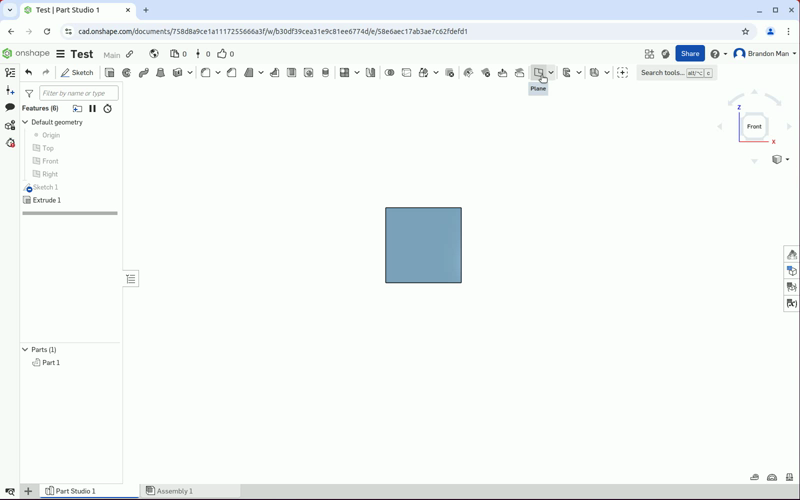
click(541, 75)
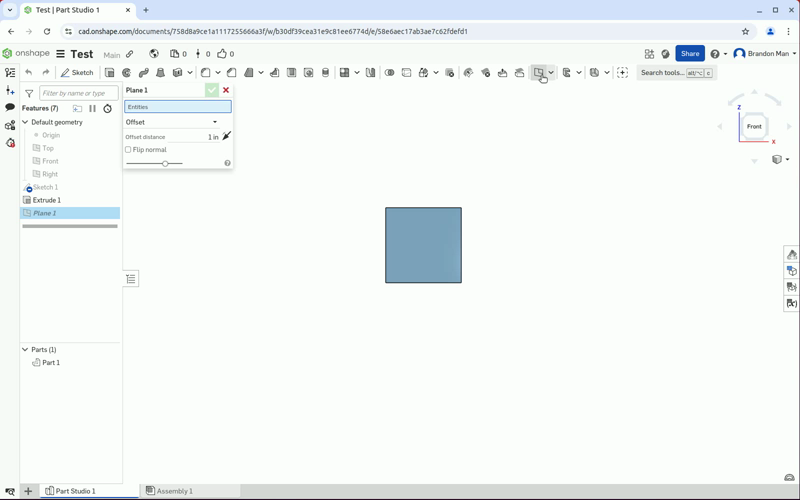
mouse_move(73, 163)
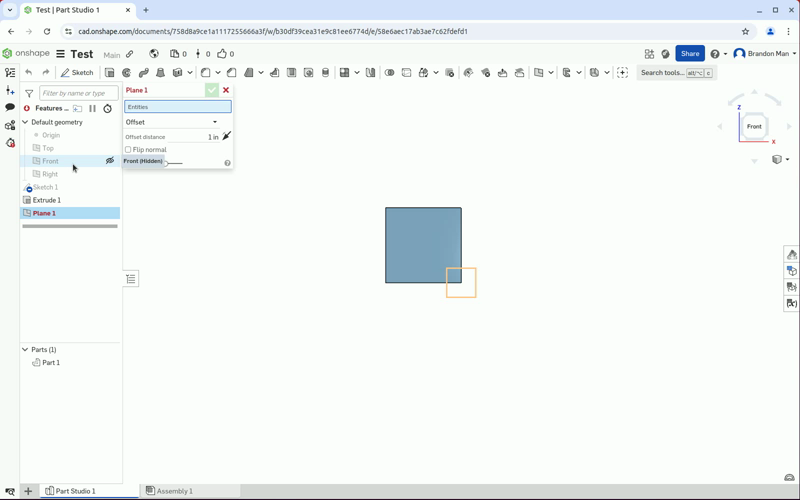
click(73, 163)
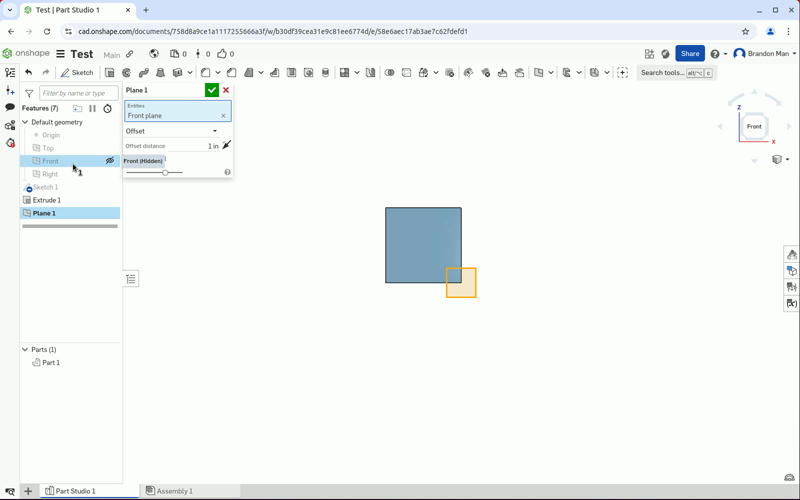
key(tab, 2)
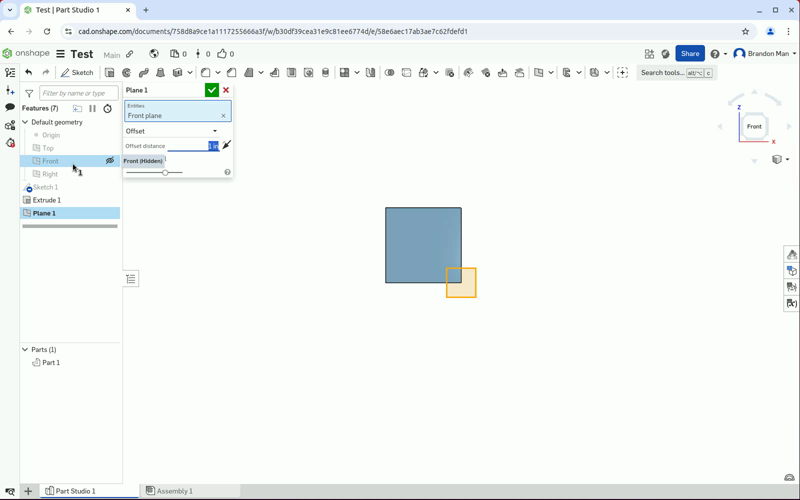
text(15.405)
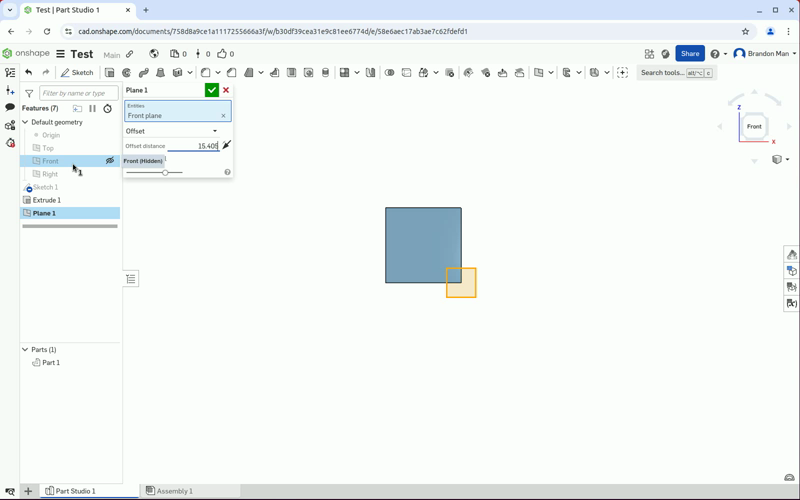
key(enter, 2)
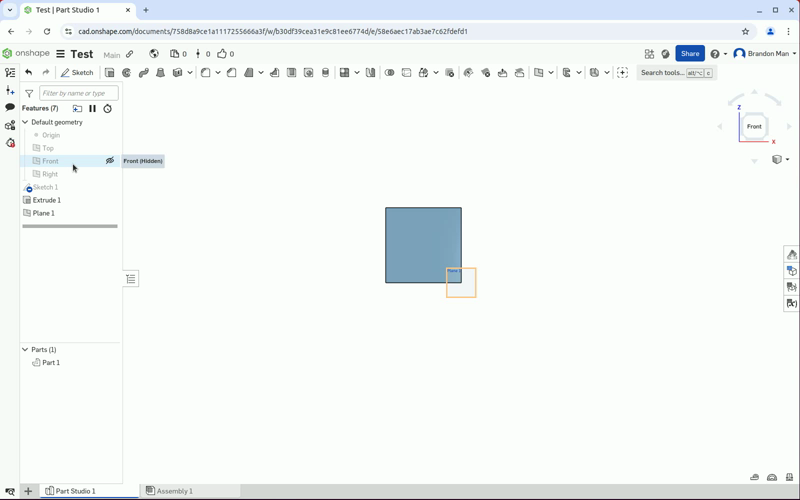
key(shift+s)
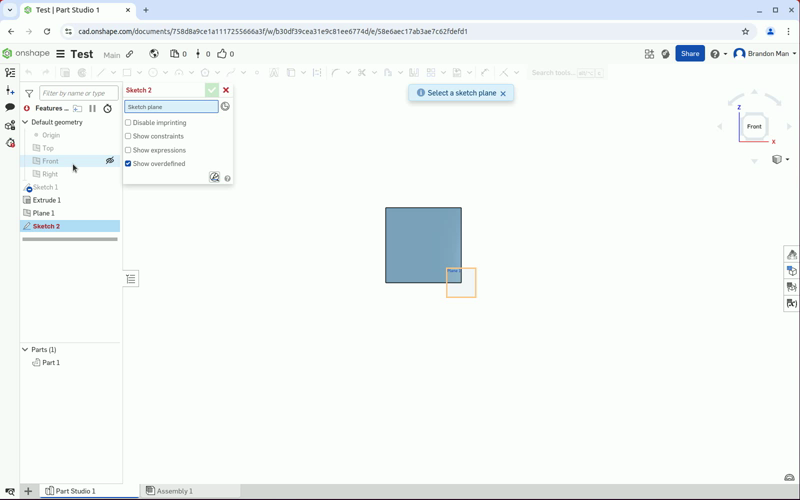
mouse_move(73, 215)
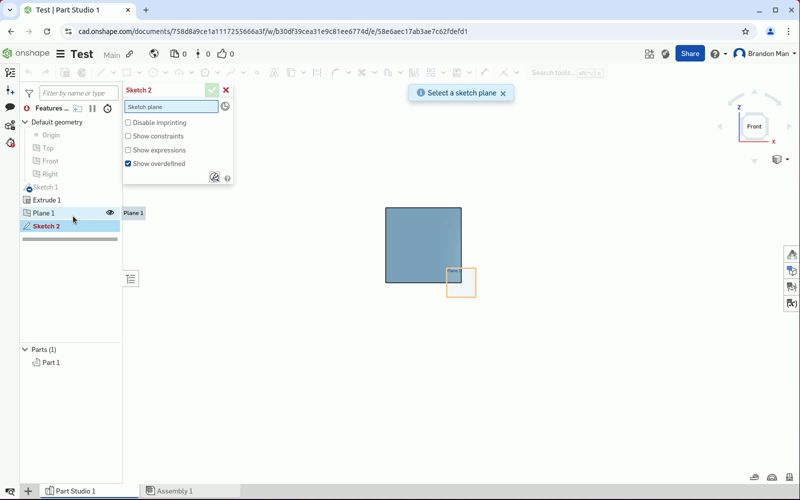
click(73, 215)
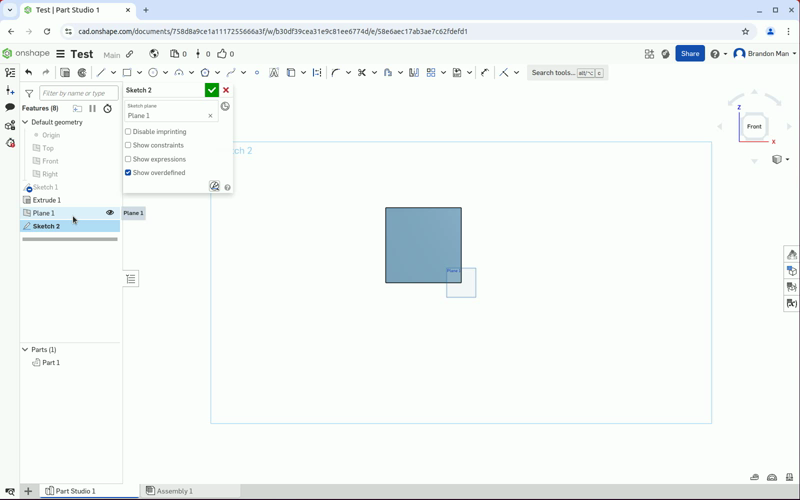
mouse_move(73, 352)
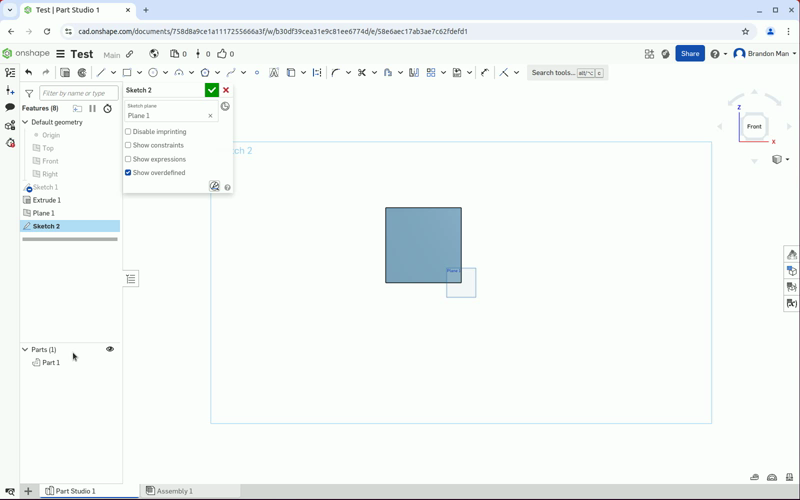
key(y)
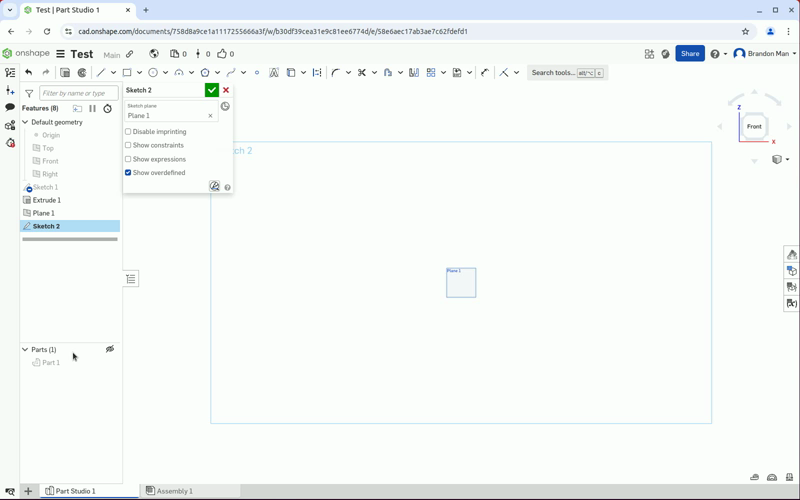
key(c)
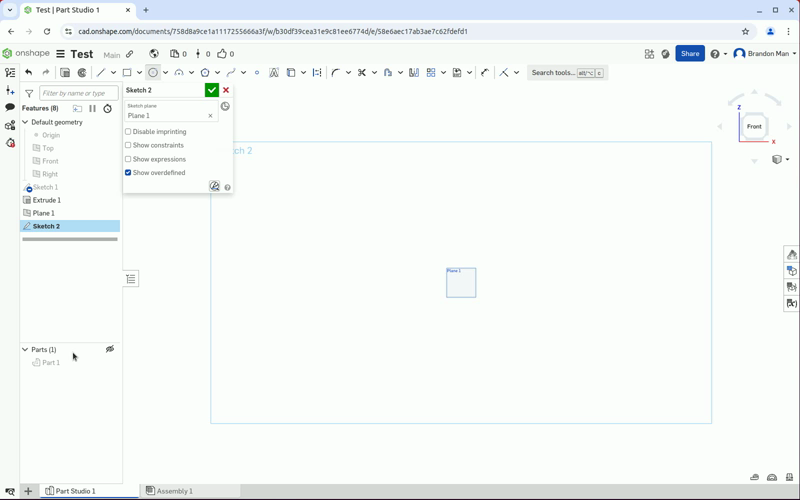
key_down(shift)
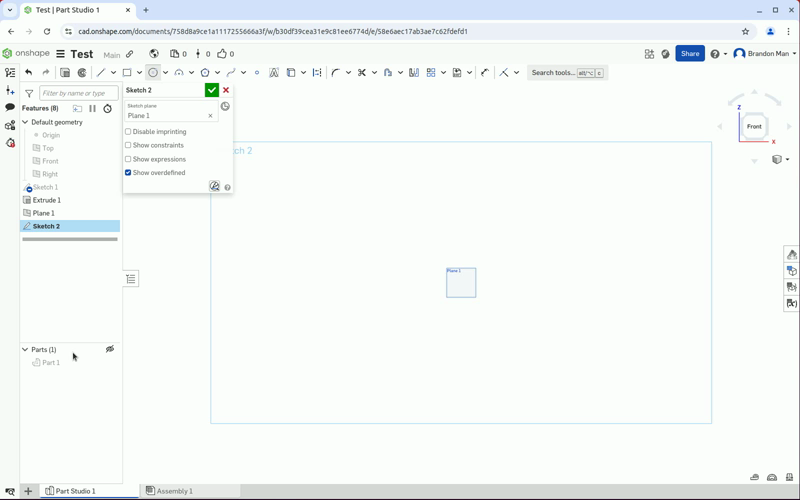
mouse_move(420, 245)
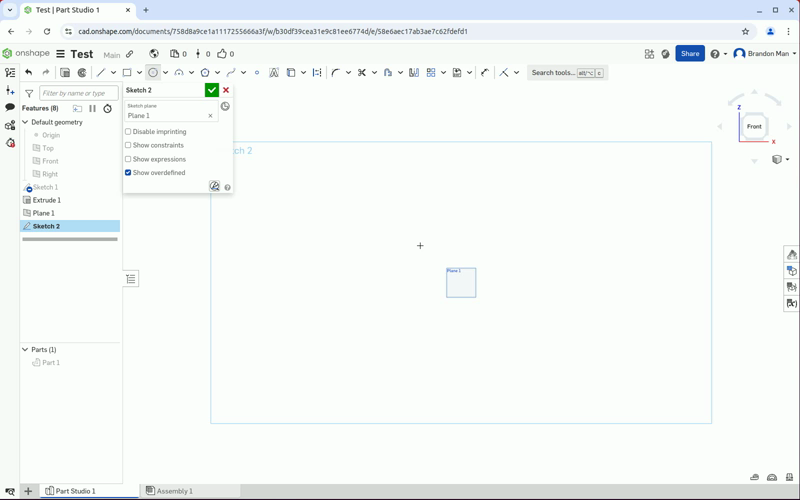
click(420, 245)
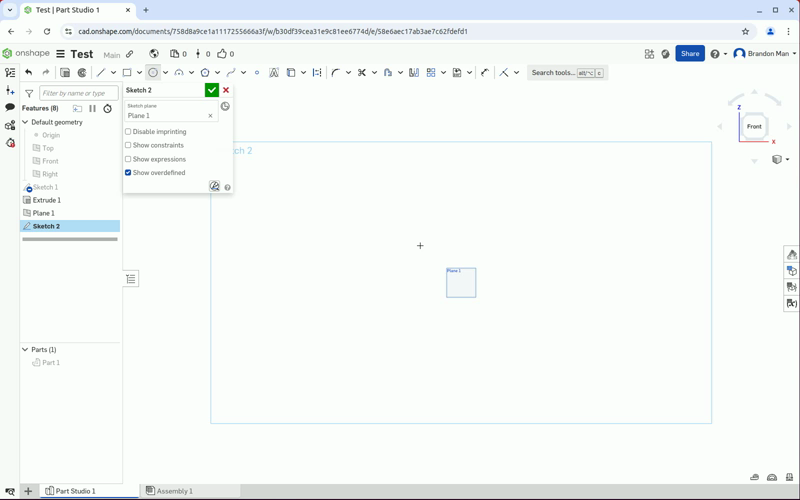
key_up(shift)
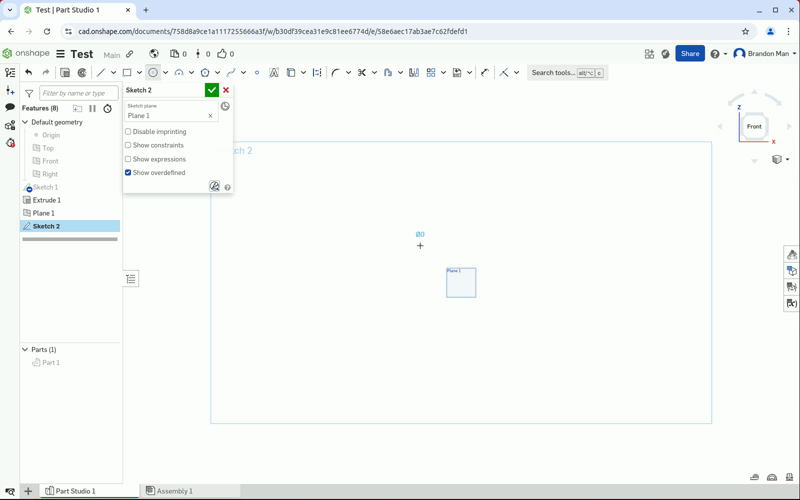
mouse_move(439, 245)
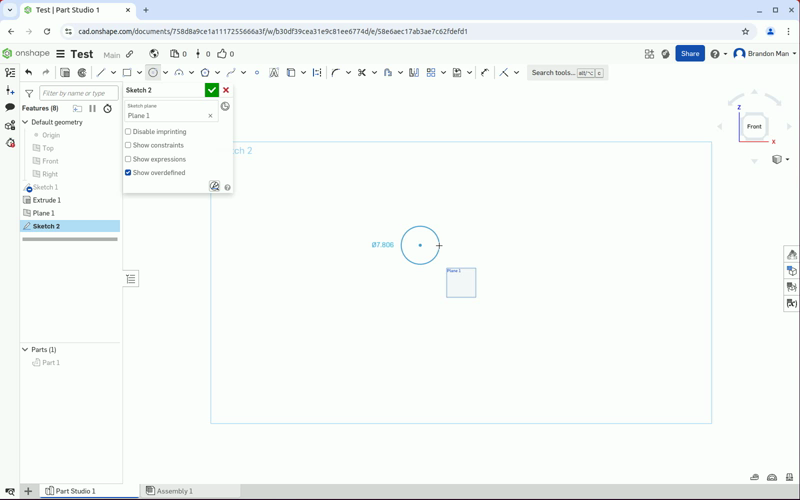
click(439, 245)
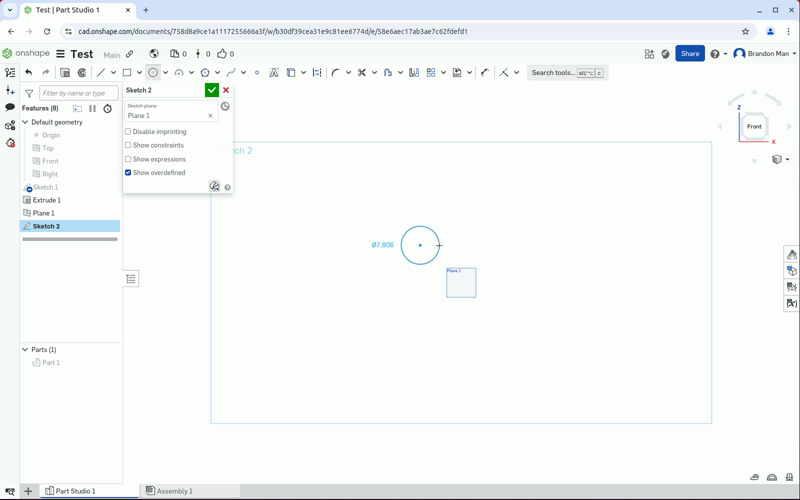
key(esc)
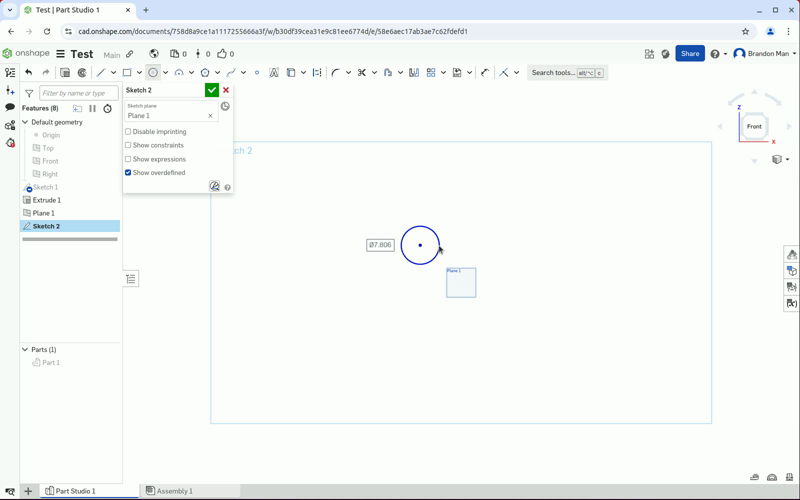
mouse_move(410, 248)
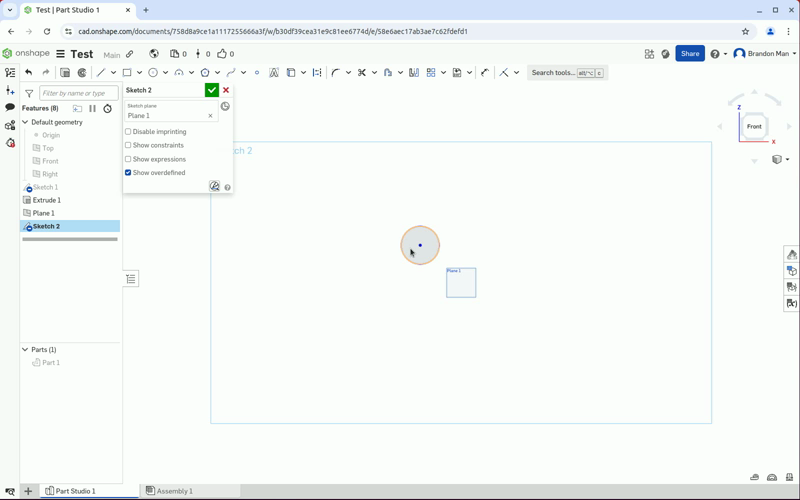
scroll(6)
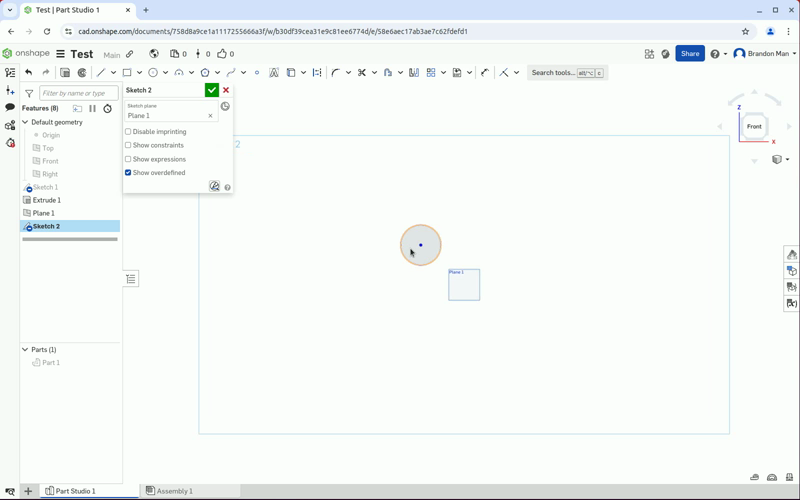
scroll(6)
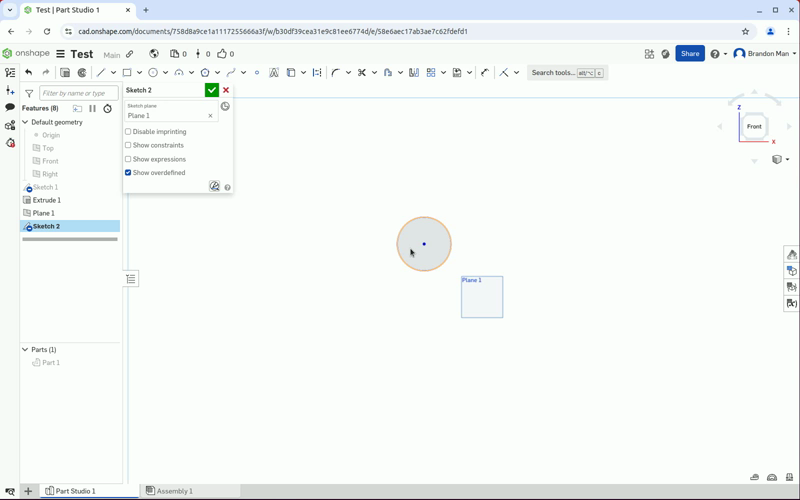
scroll(6)
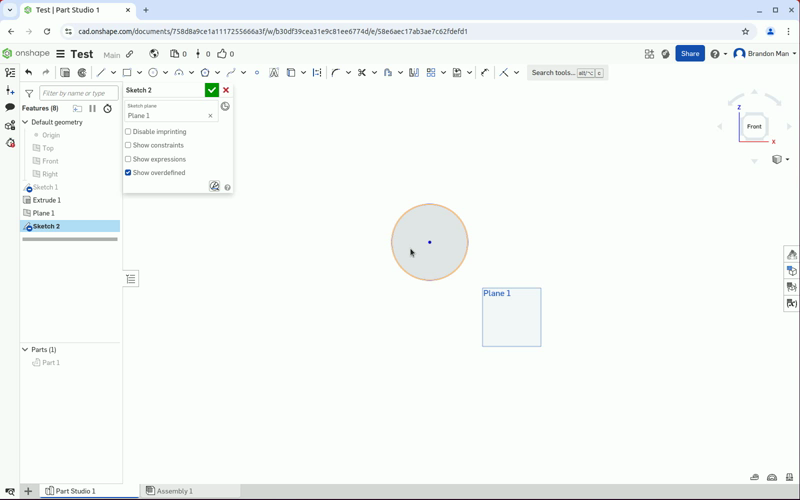
scroll(6)
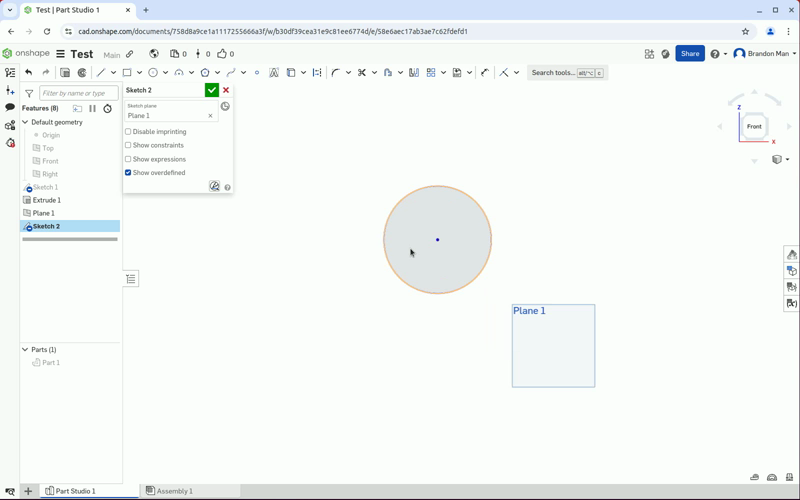
scroll(6)
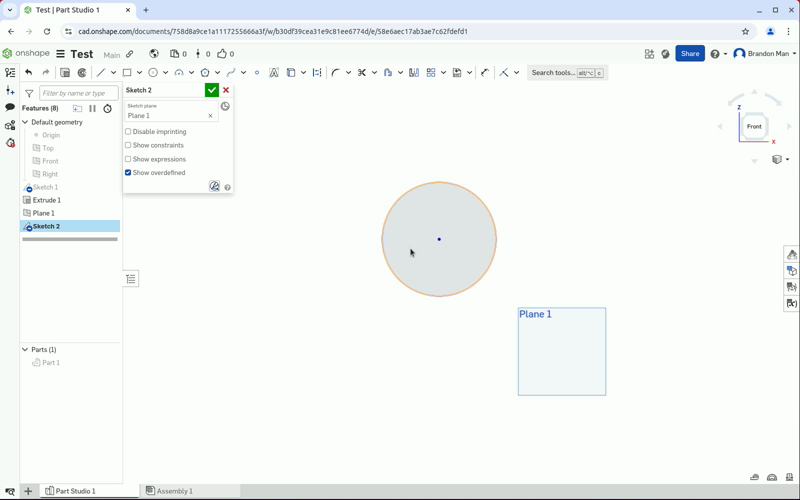
scroll(6)
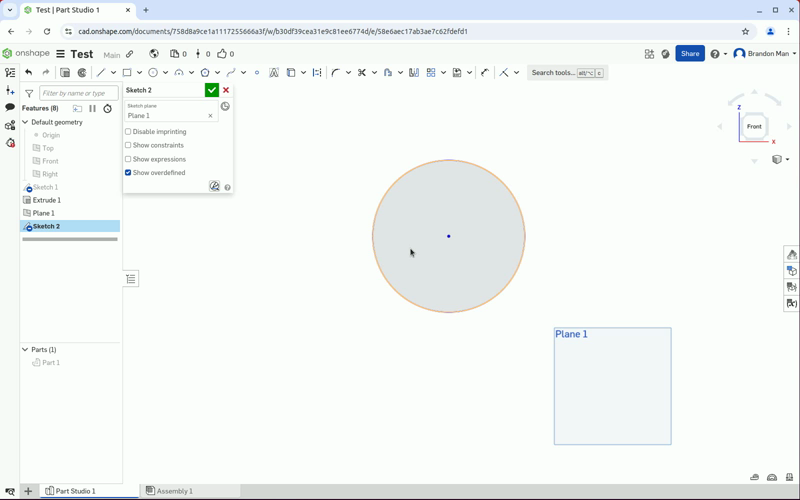
scroll(6)
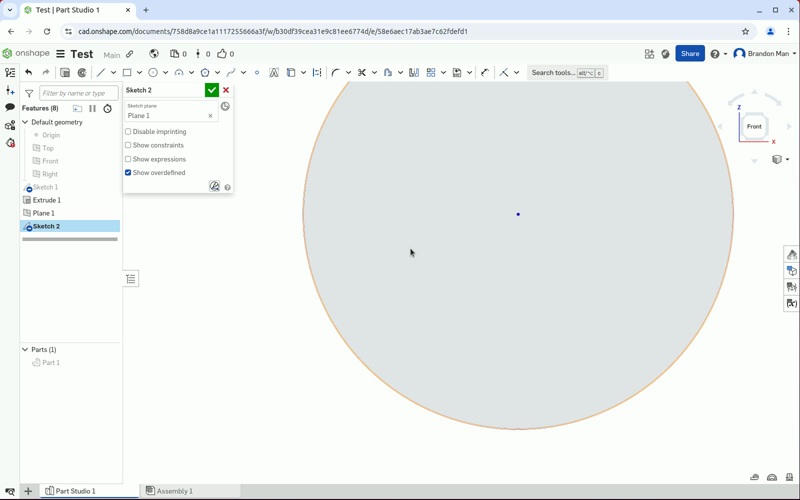
click(410, 248)
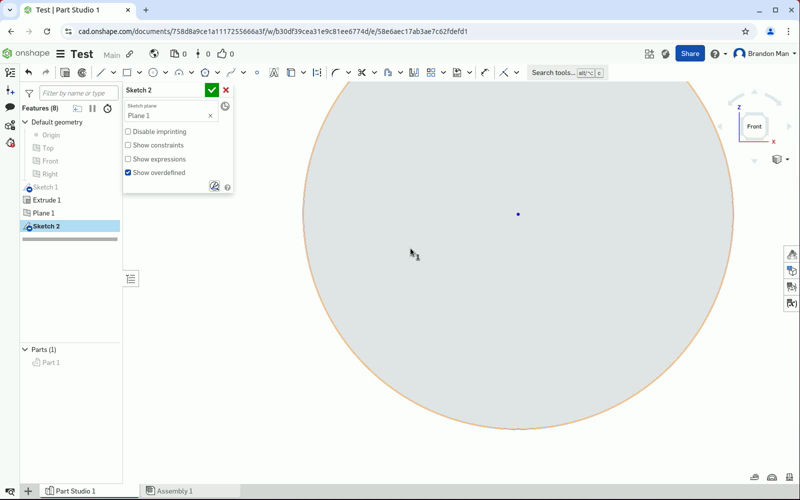
scroll(-6)
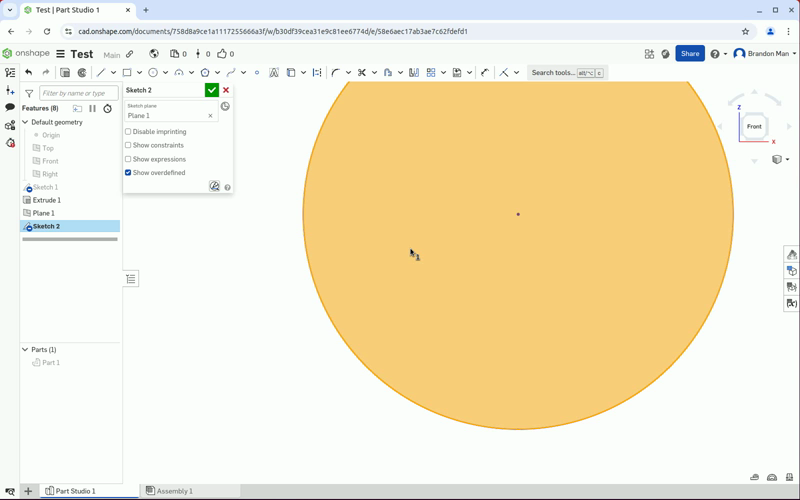
scroll(-6)
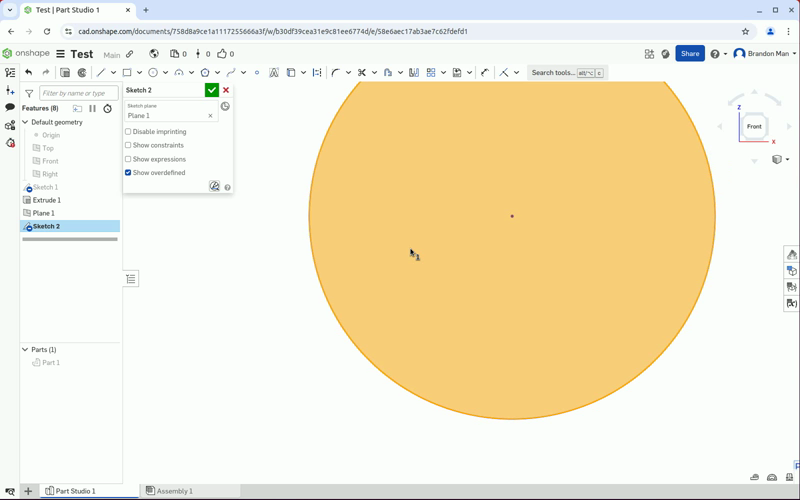
scroll(-6)
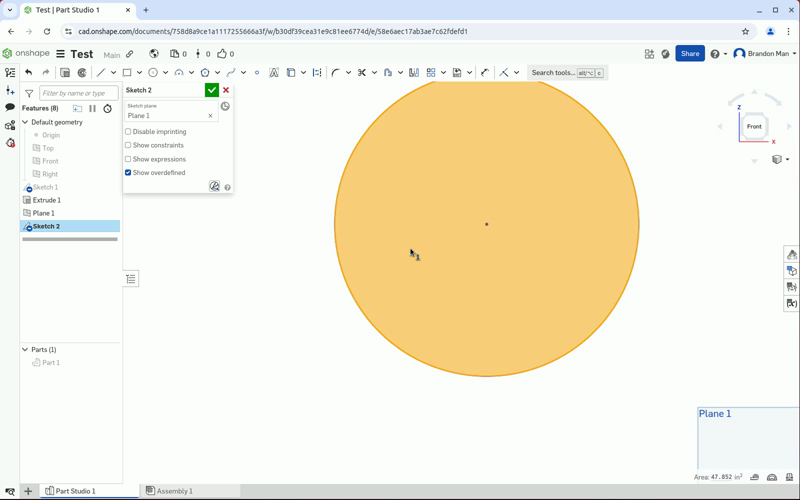
scroll(-6)
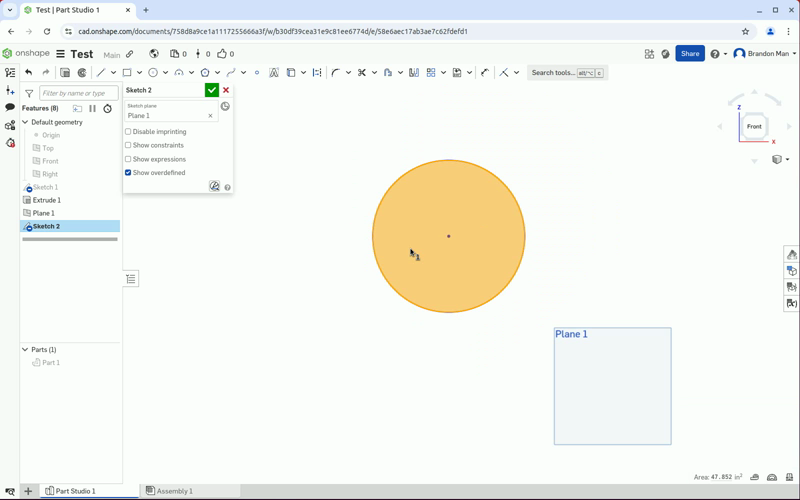
scroll(-6)
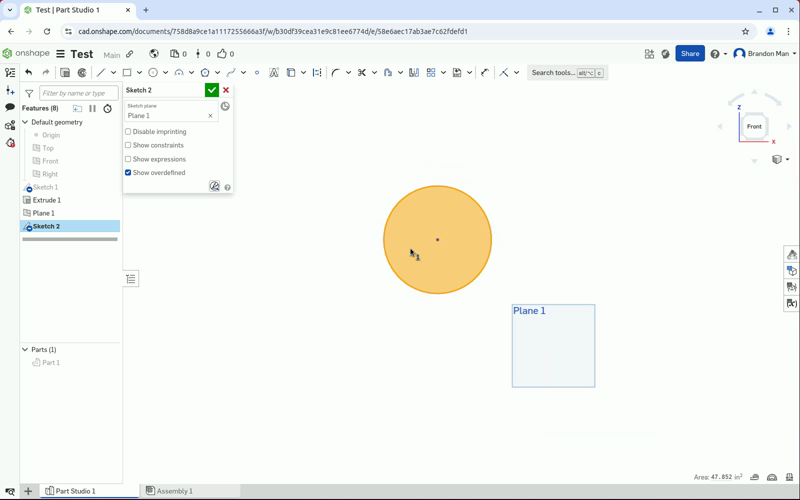
scroll(-6)
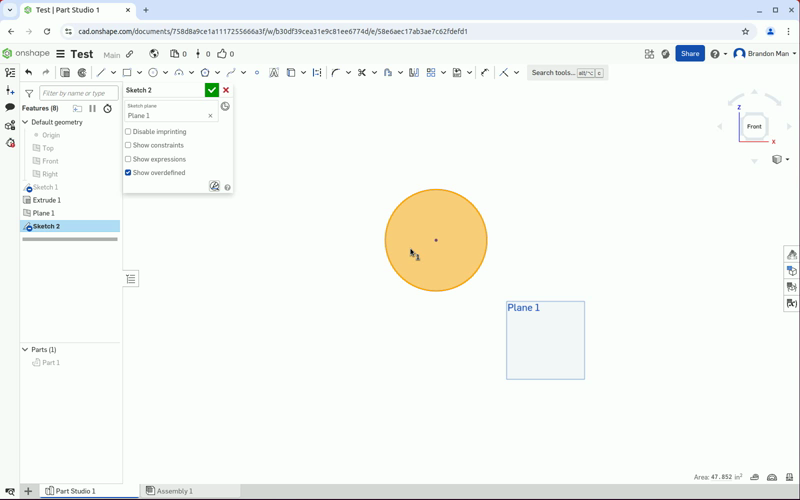
scroll(-6)
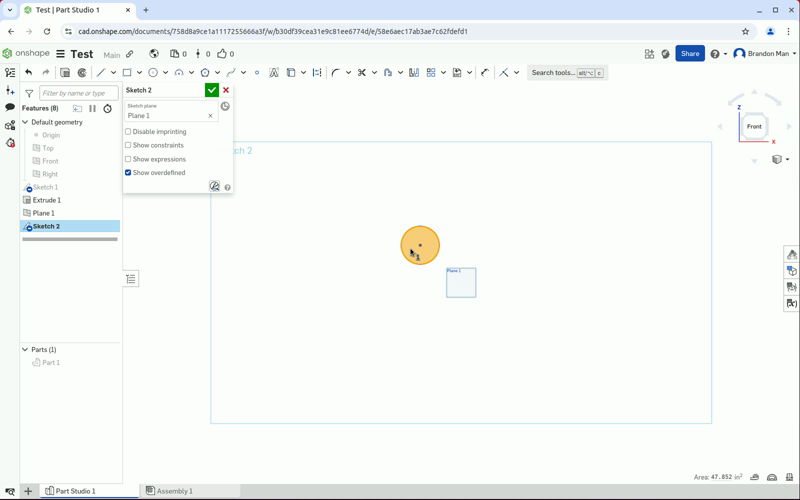
mouse_move(73, 352)
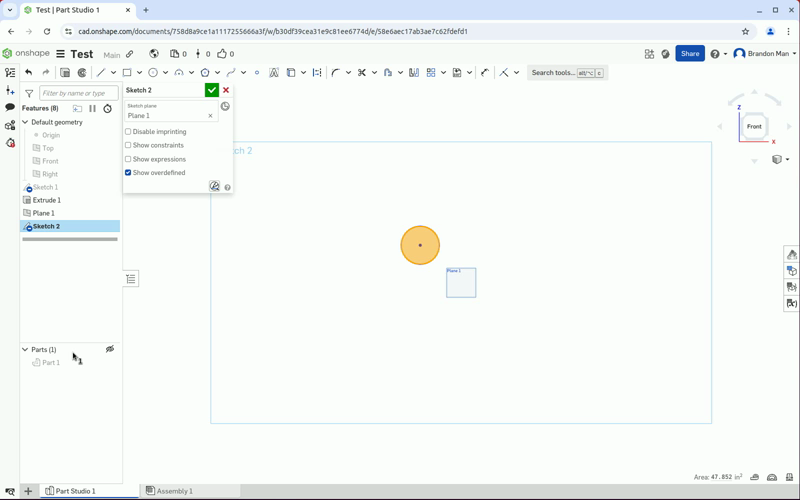
key(shift+y)
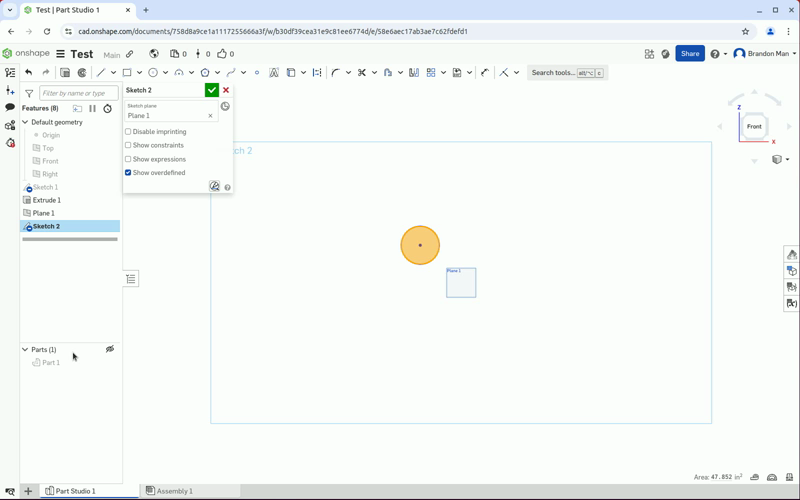
key(shift+e)
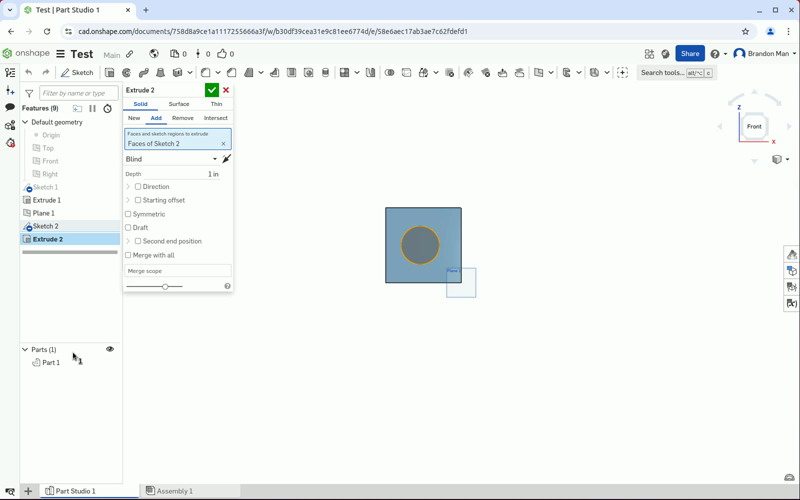
mouse_move(143, 106)
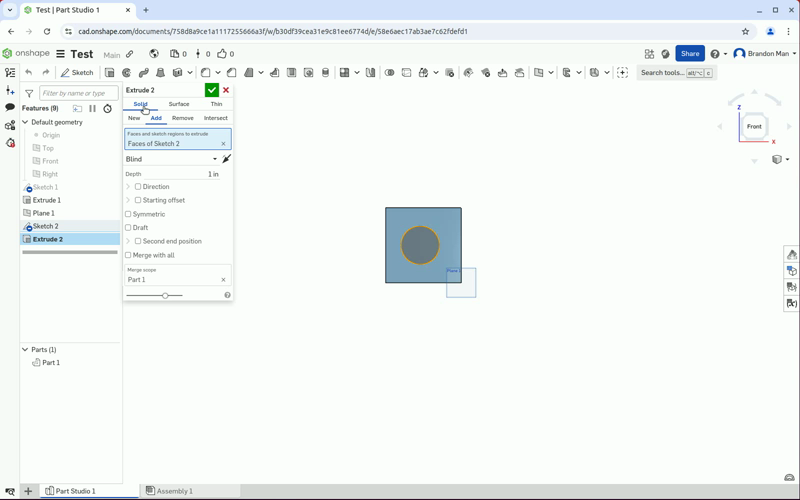
click(143, 106)
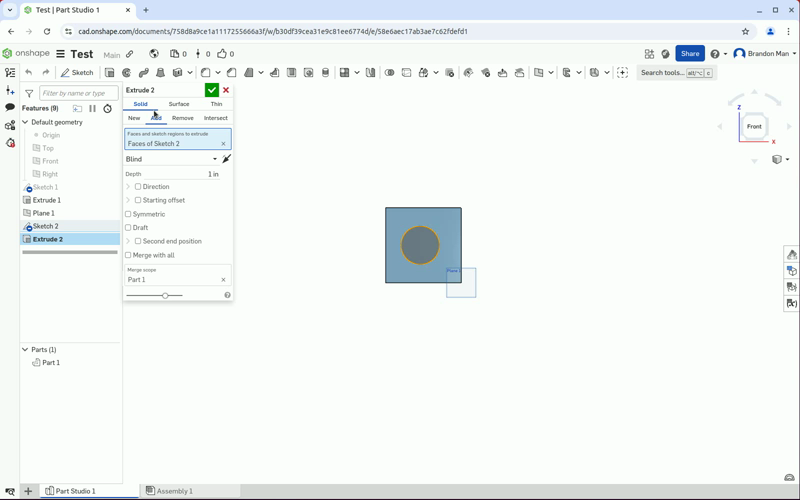
mouse_move(186, 120)
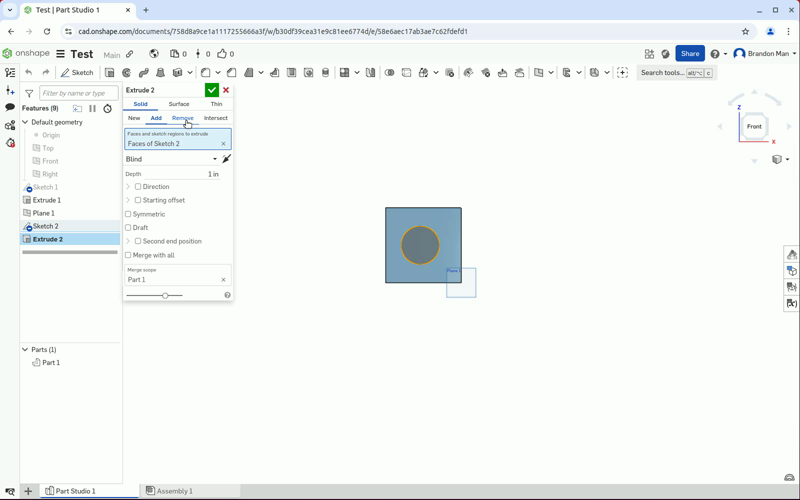
click(186, 120)
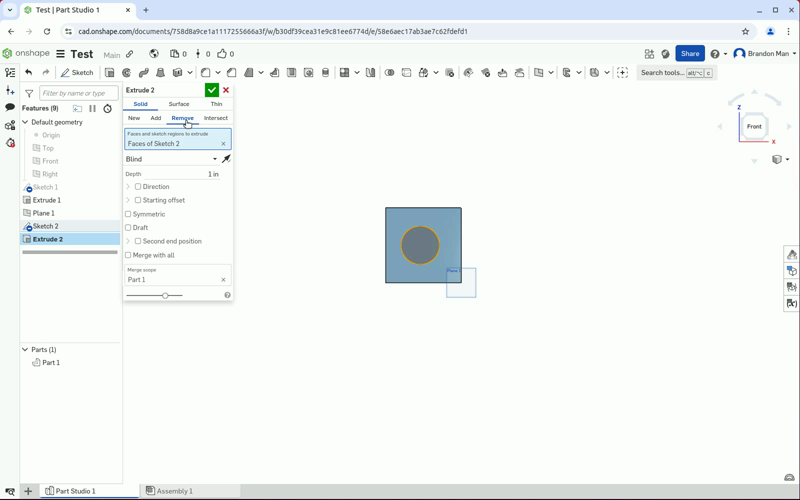
key(tab, 4)
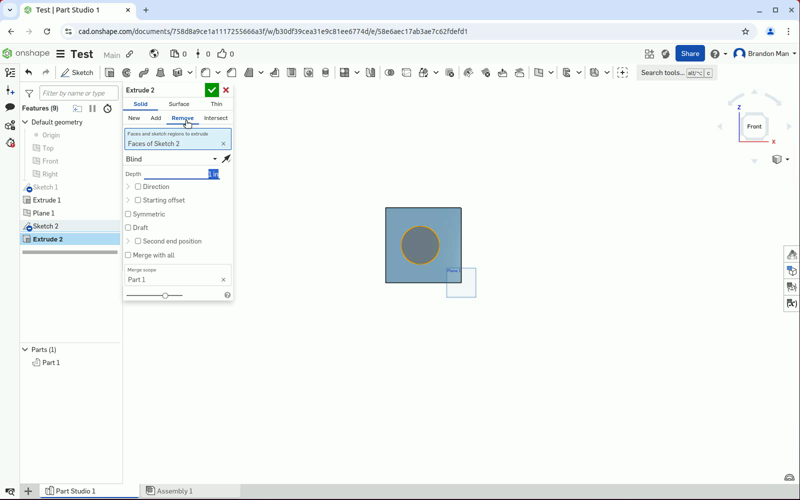
text(15.405)
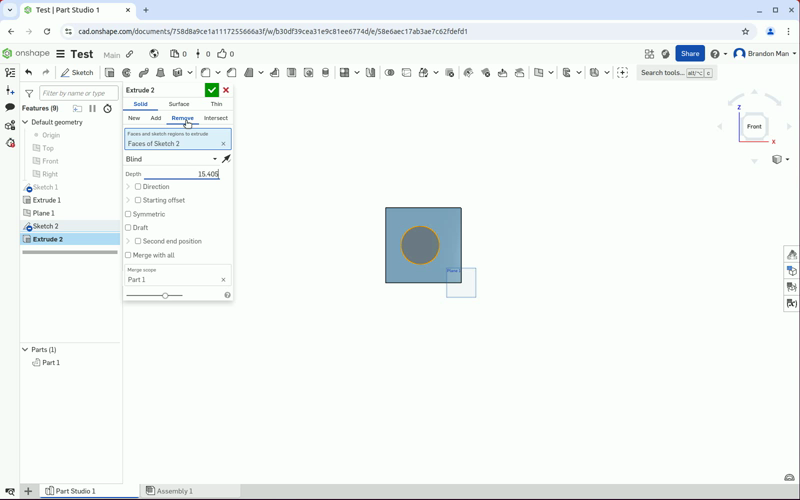
key(tab, 6)
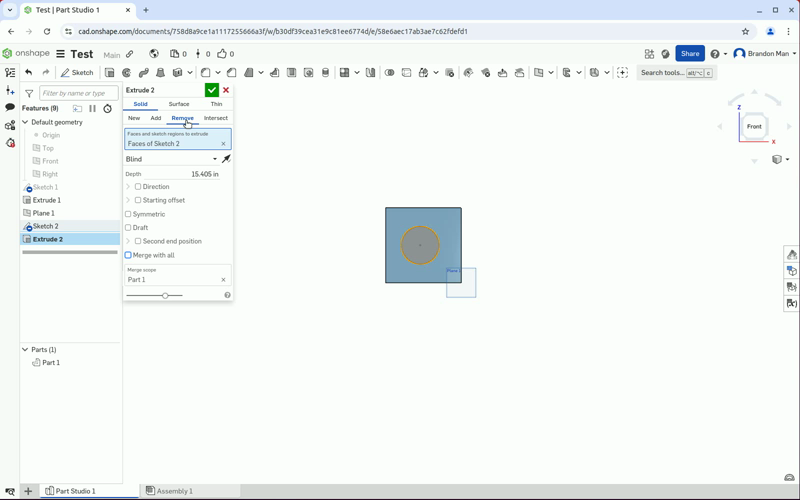
key(space)
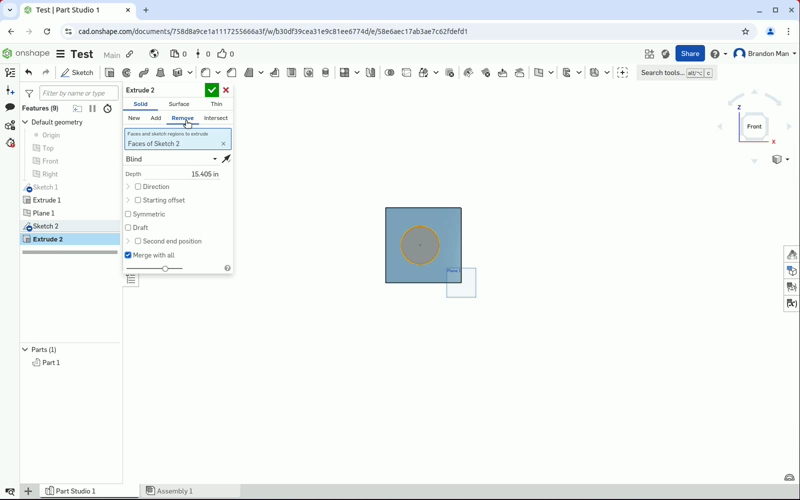
key(enter)
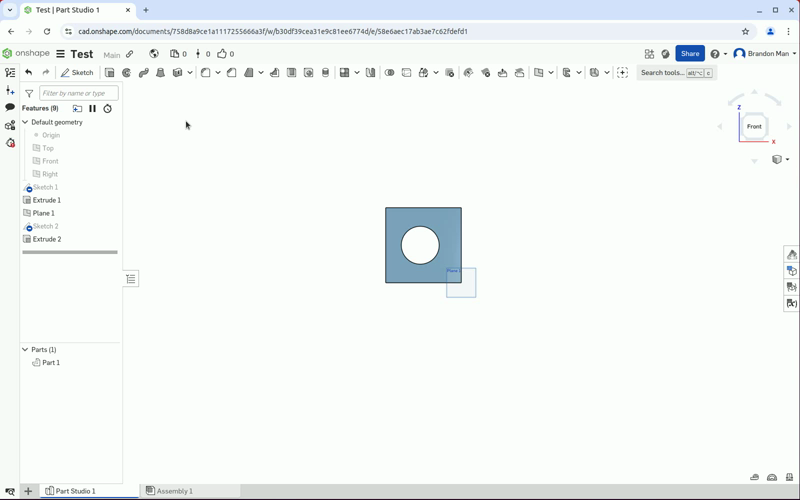
key(shift+h)
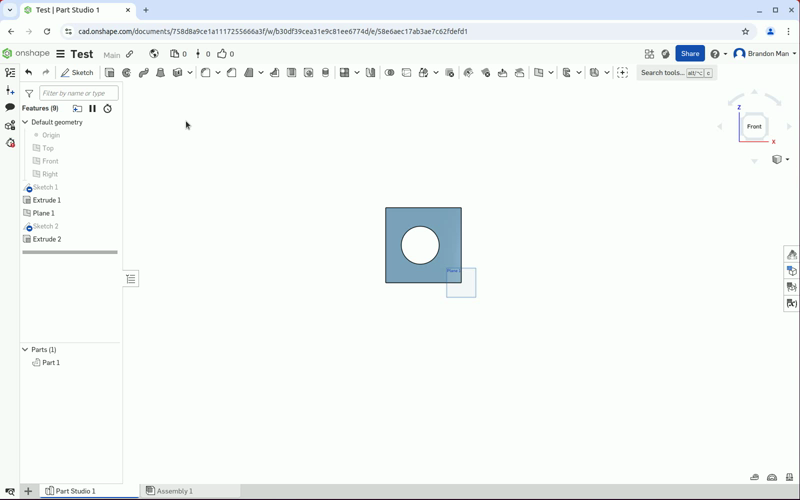
key(shift+h)
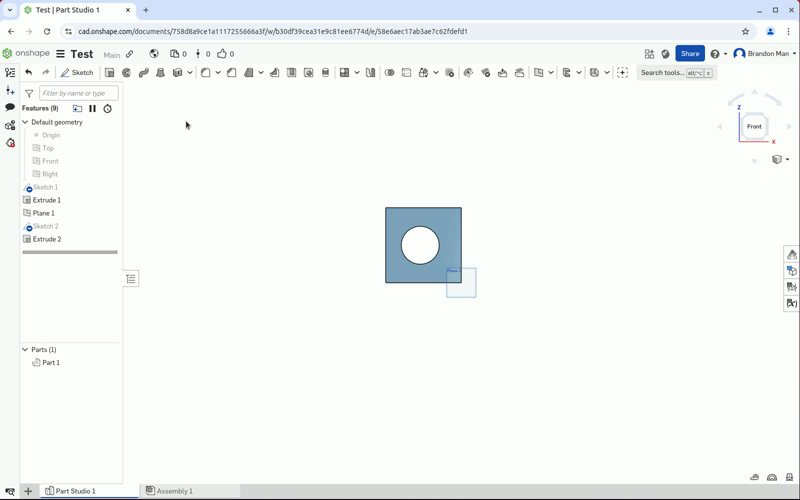
mouse_move(73, 189)
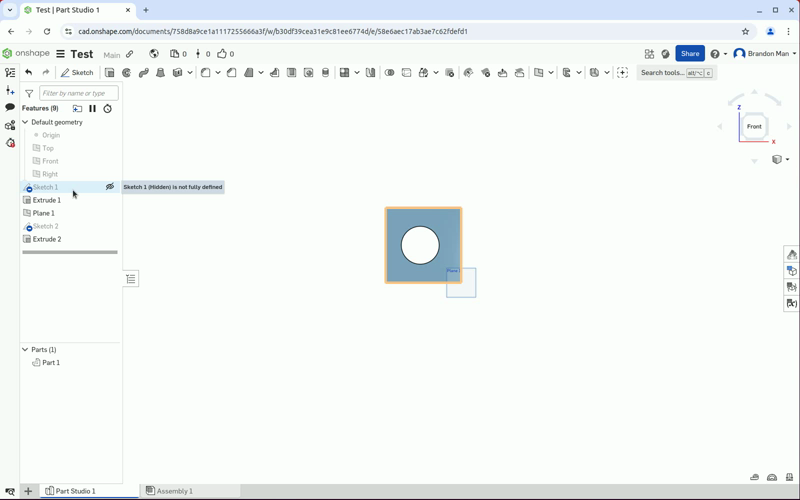
click(73, 189)
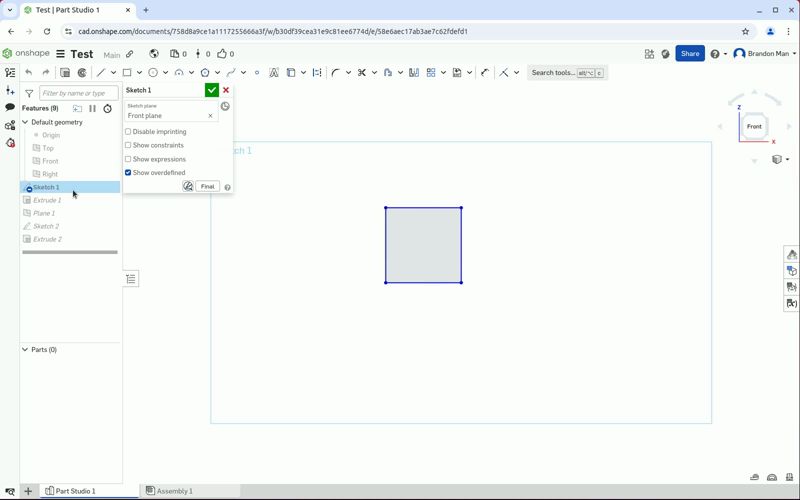
mouse_move(229, 92)
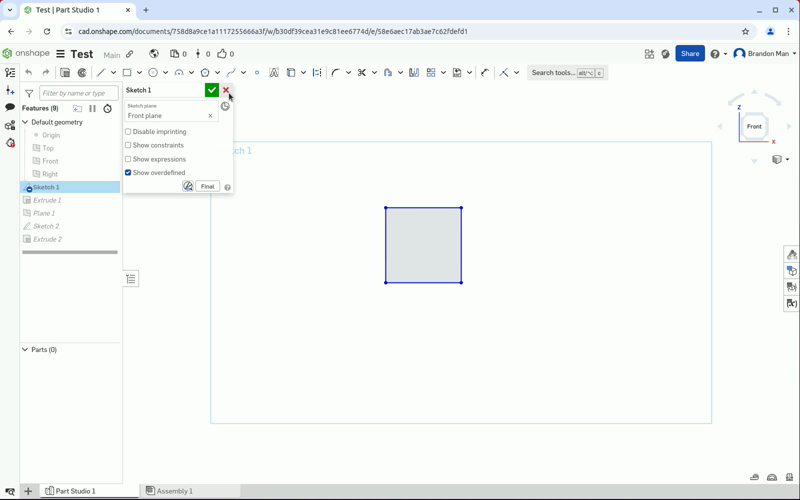
click(229, 92)
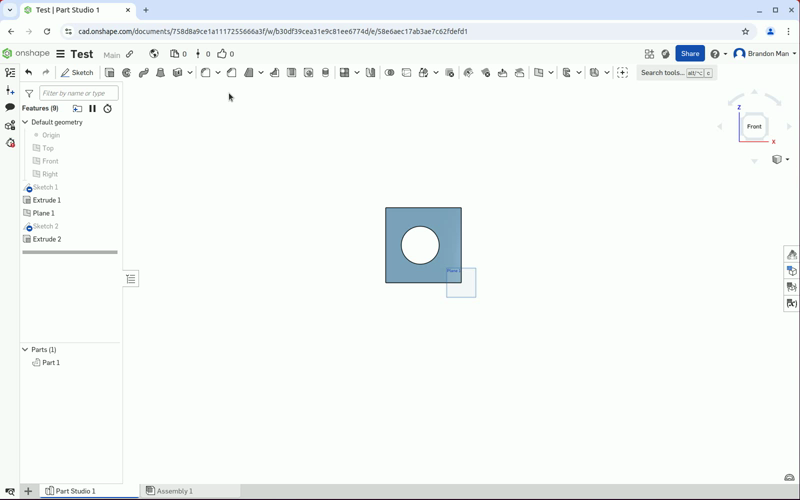
mouse_move(73, 352)
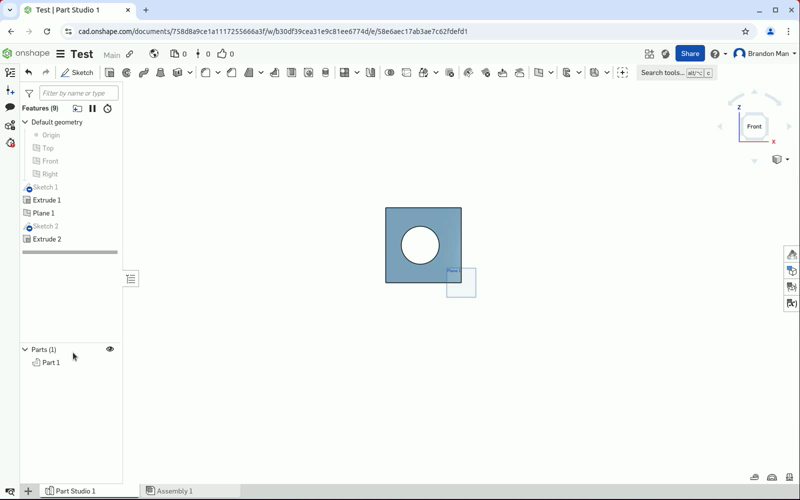
key(y)
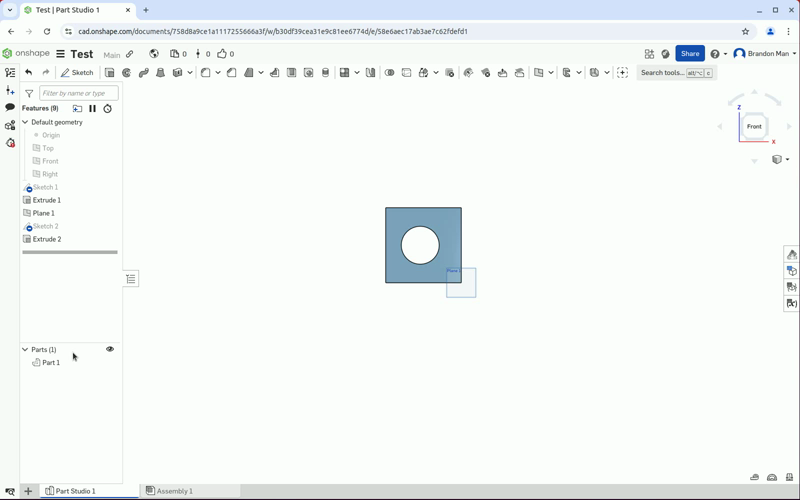
key(shift+p)
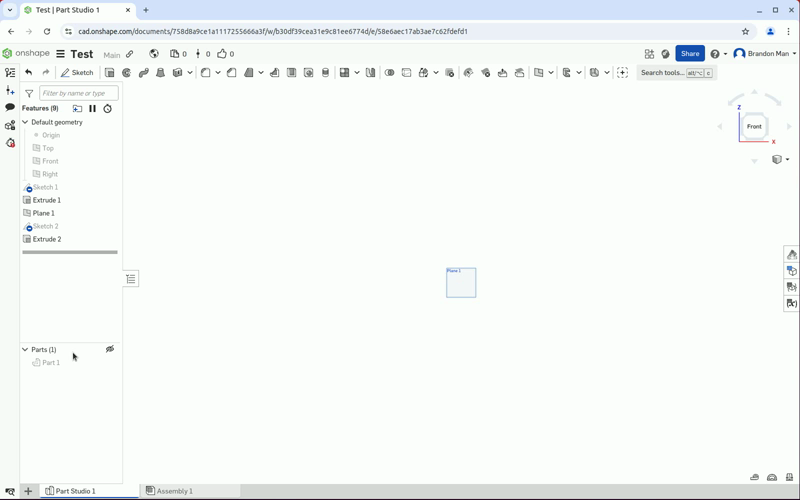
key(space)
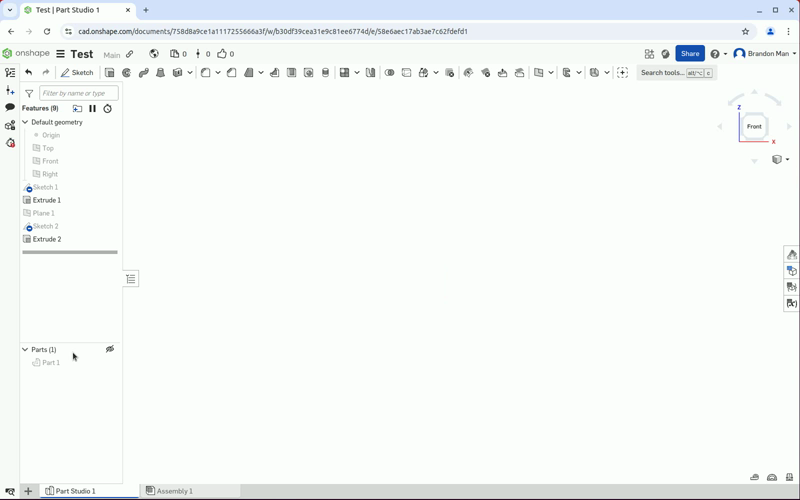
key_down(shift)
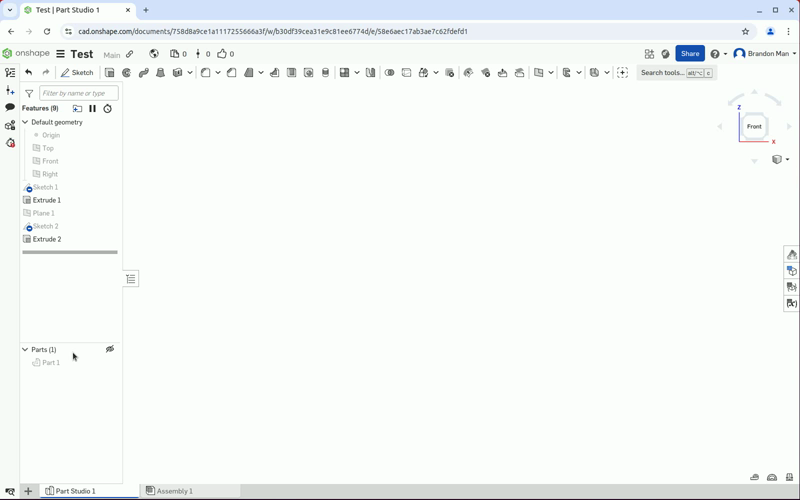
key(left)
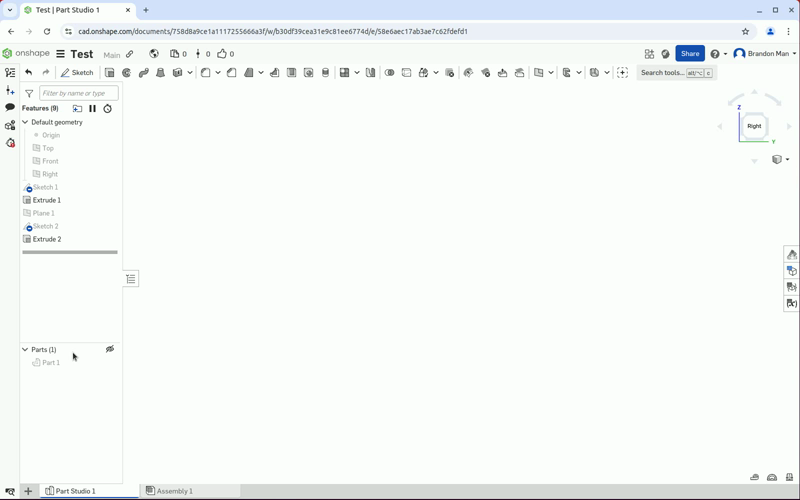
key_up(shift)
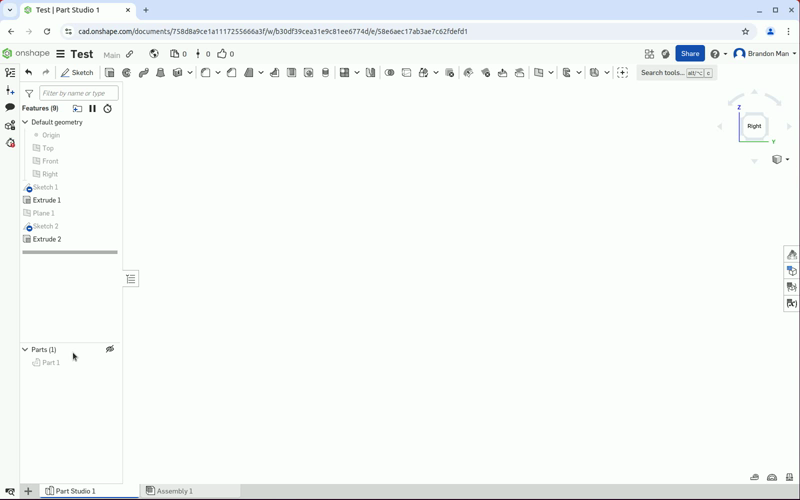
mouse_move(73, 352)
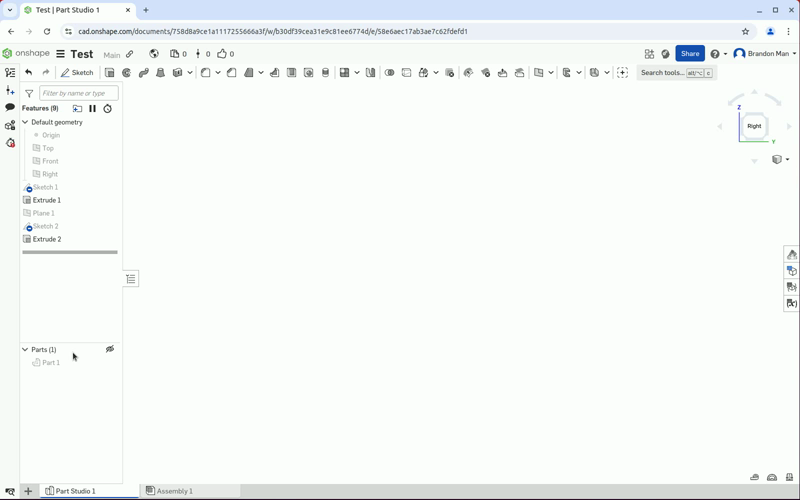
key(shift+y)
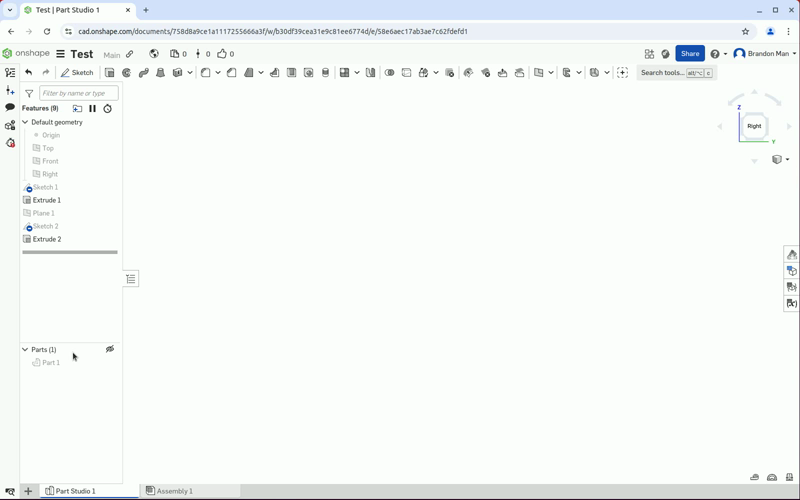
key(shift+s)
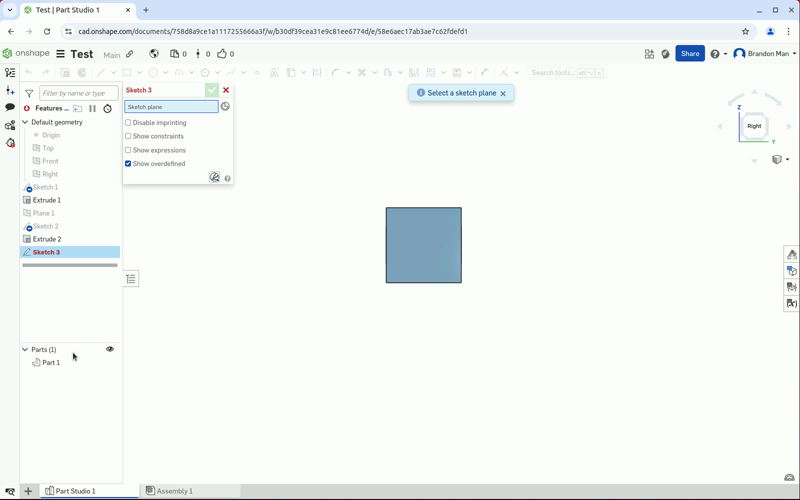
mouse_move(73, 176)
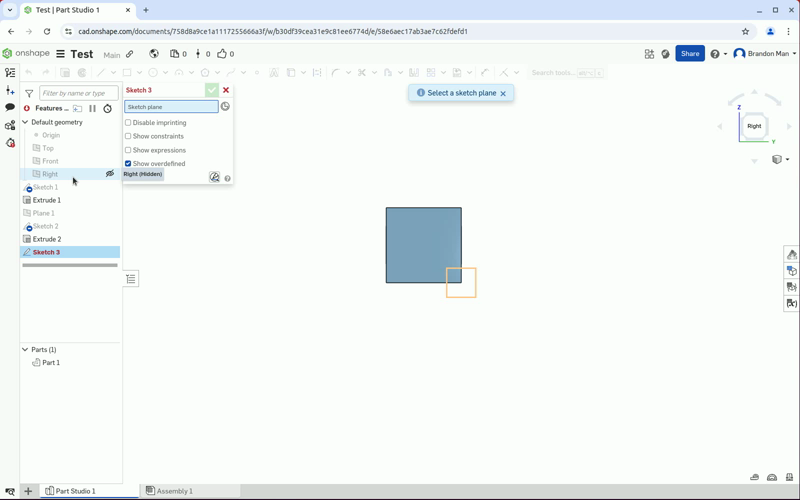
click(73, 176)
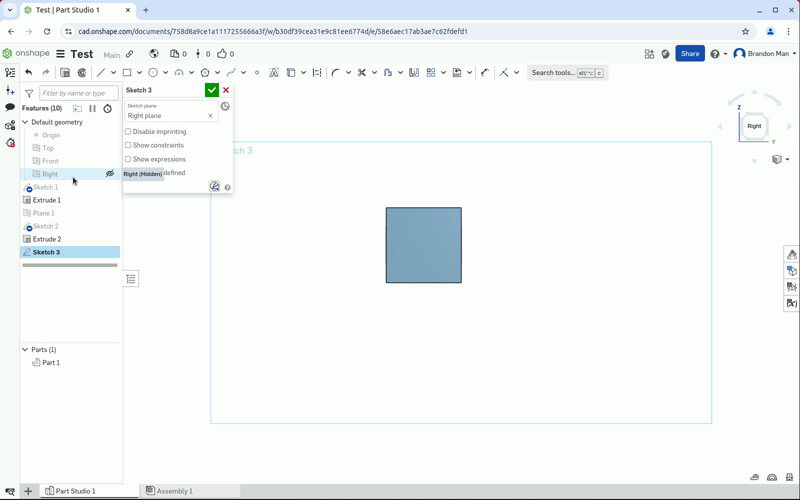
mouse_move(73, 352)
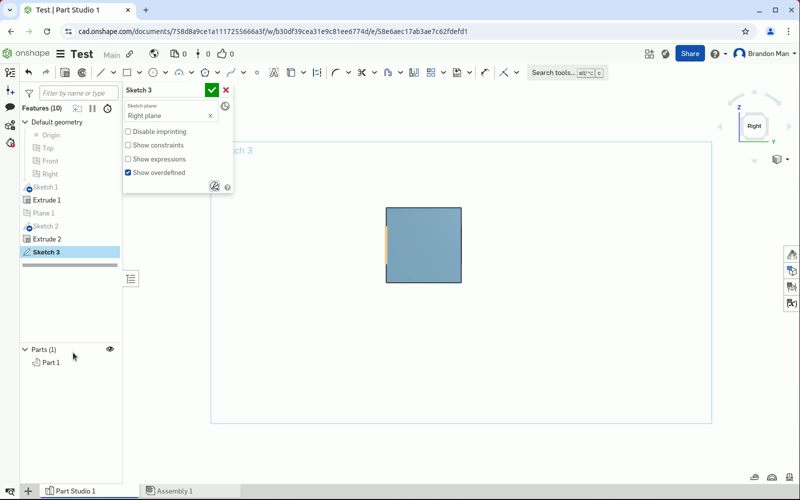
key(y)
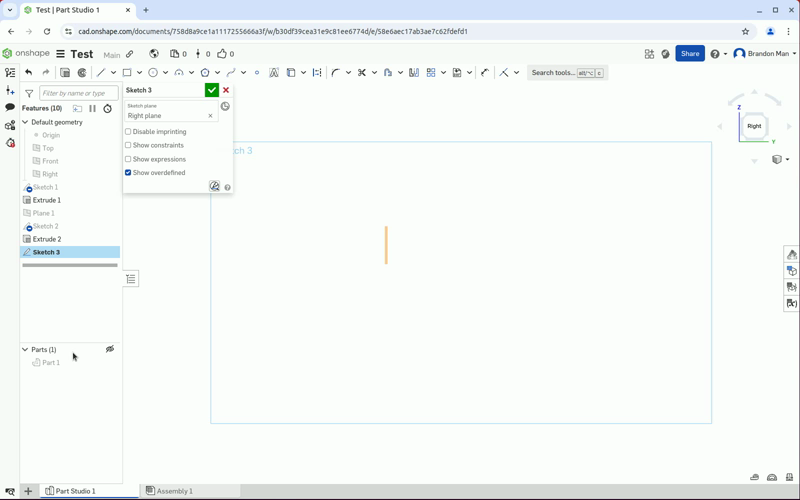
key(c)
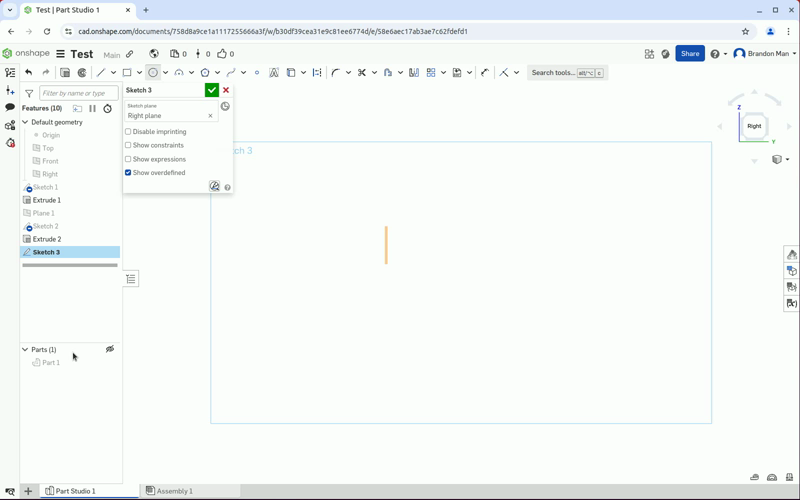
key_down(shift)
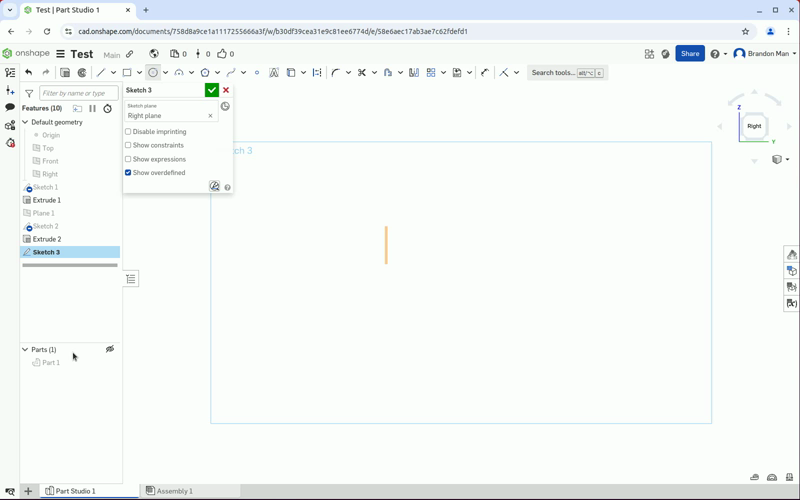
mouse_move(422, 241)
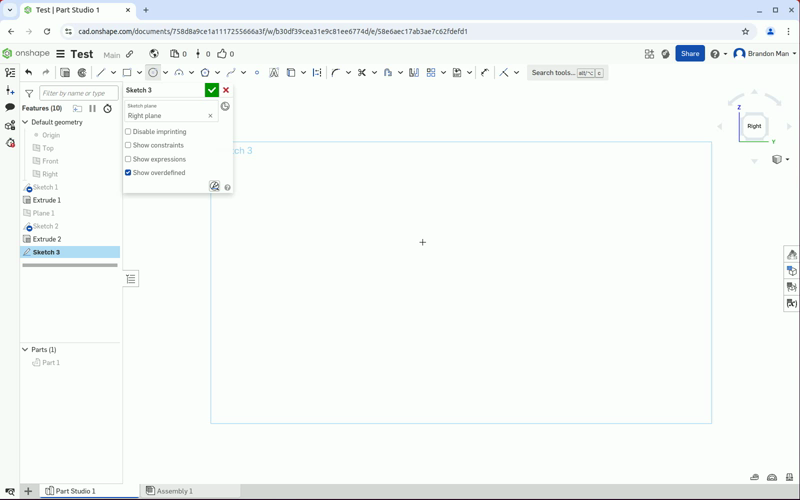
click(422, 241)
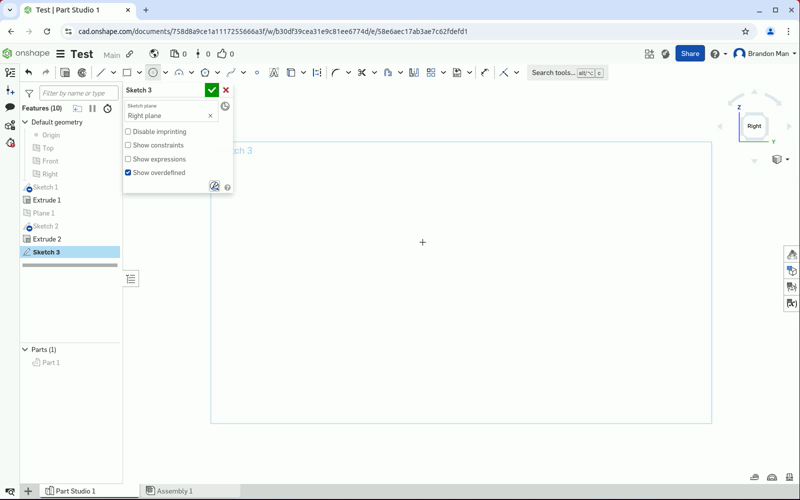
key_up(shift)
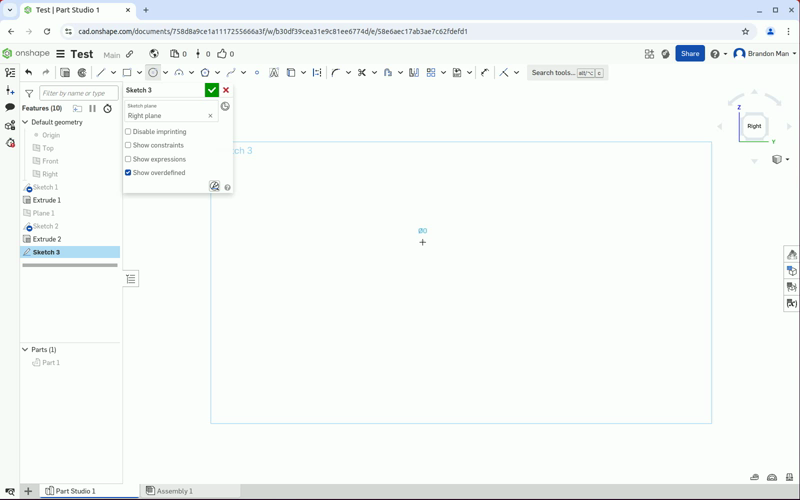
mouse_move(441, 241)
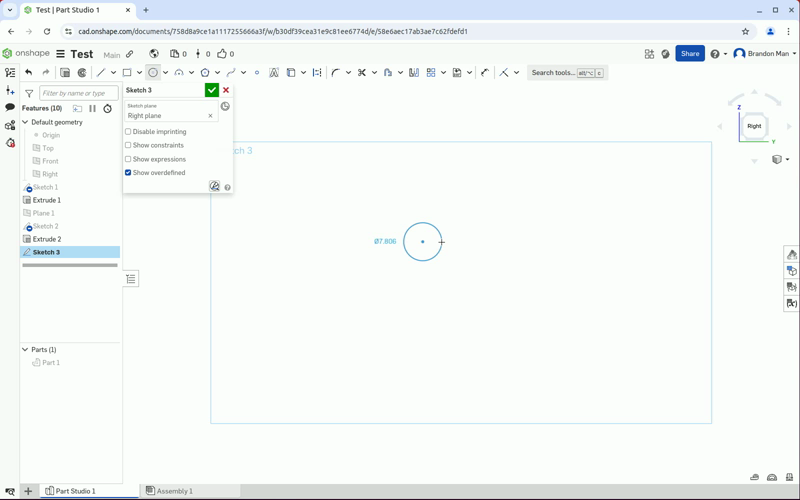
click(441, 241)
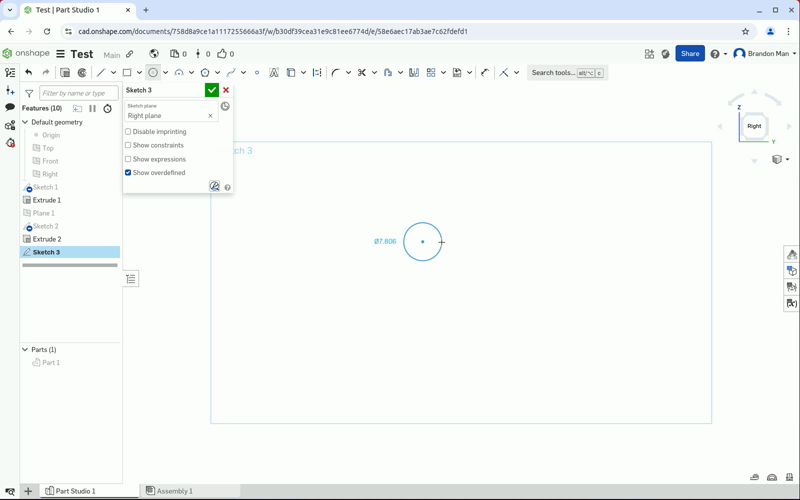
key(esc)
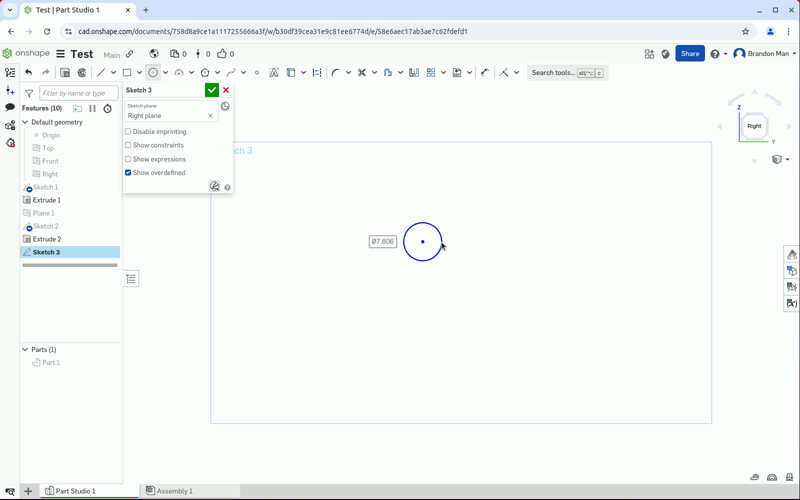
mouse_move(419, 258)
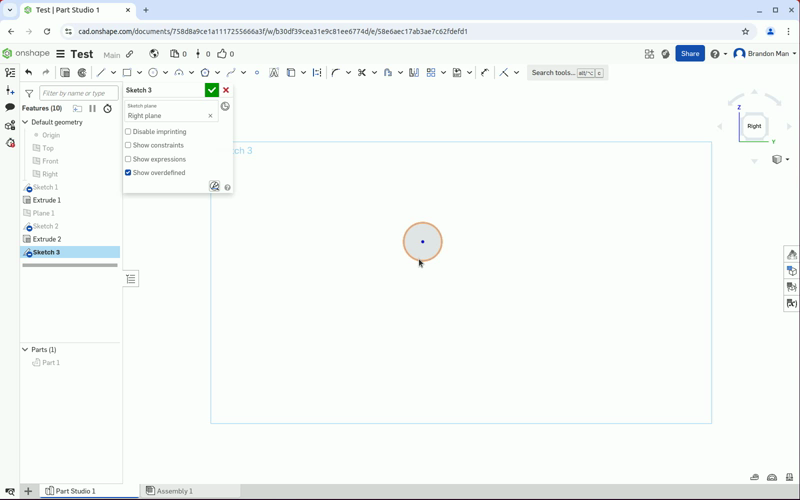
scroll(6)
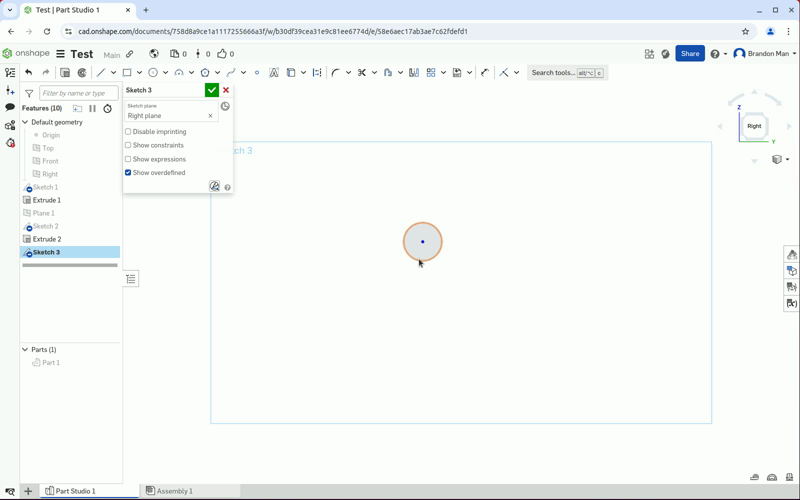
scroll(6)
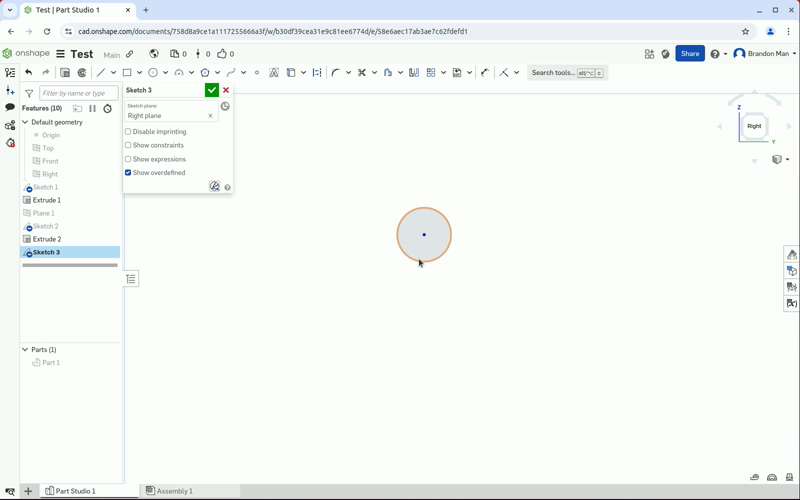
scroll(6)
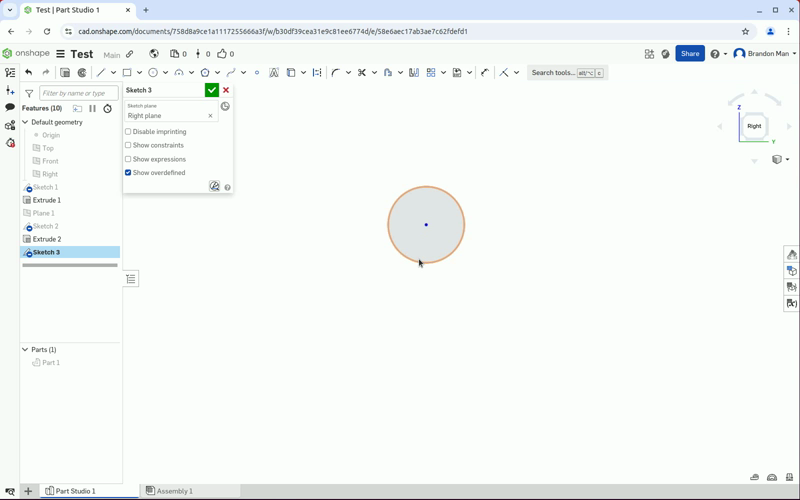
scroll(6)
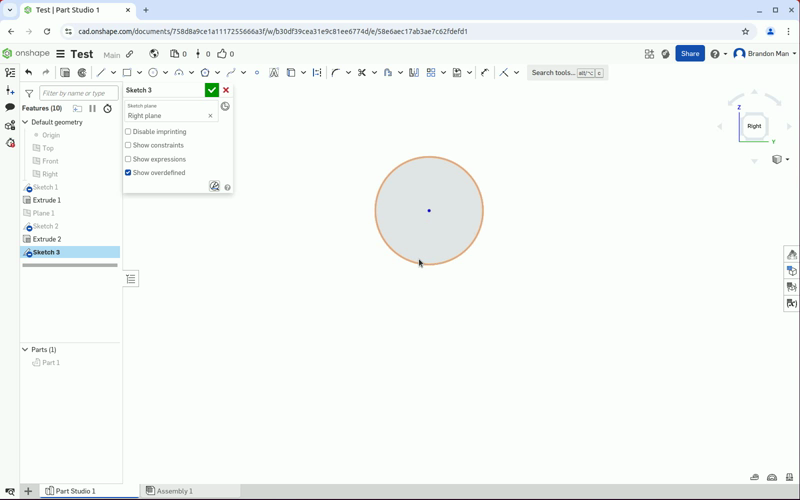
scroll(6)
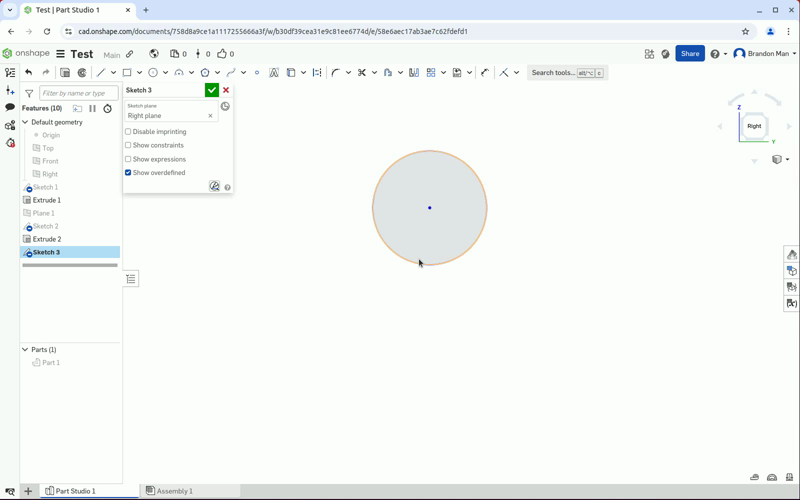
scroll(6)
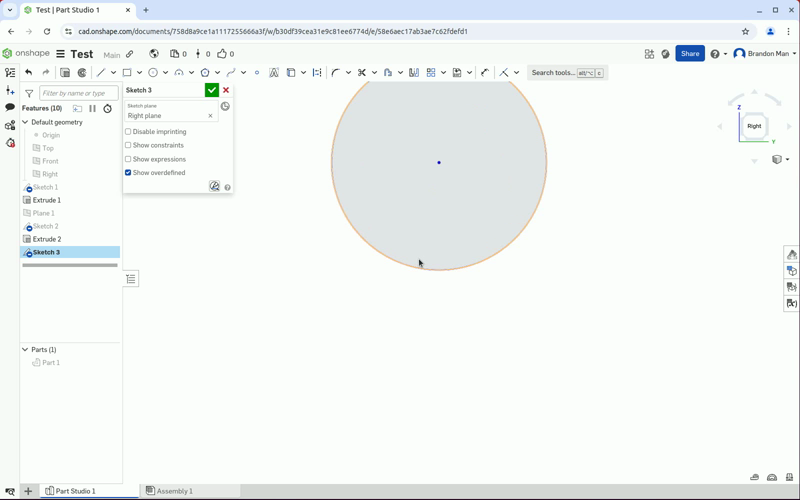
scroll(6)
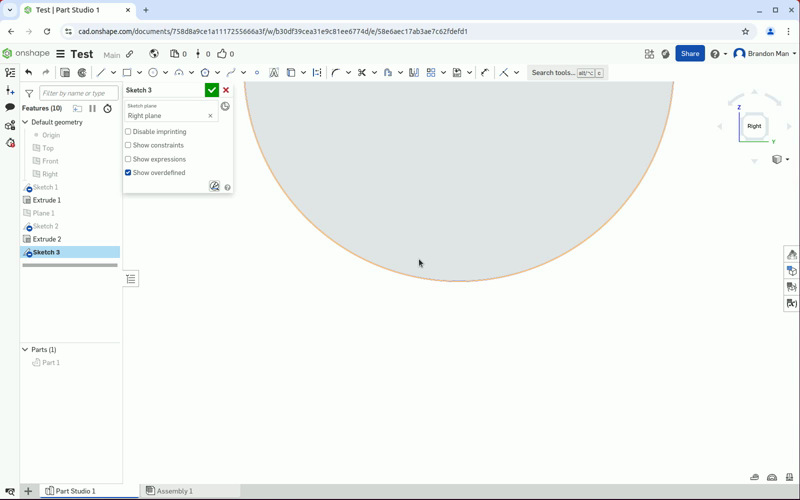
click(419, 258)
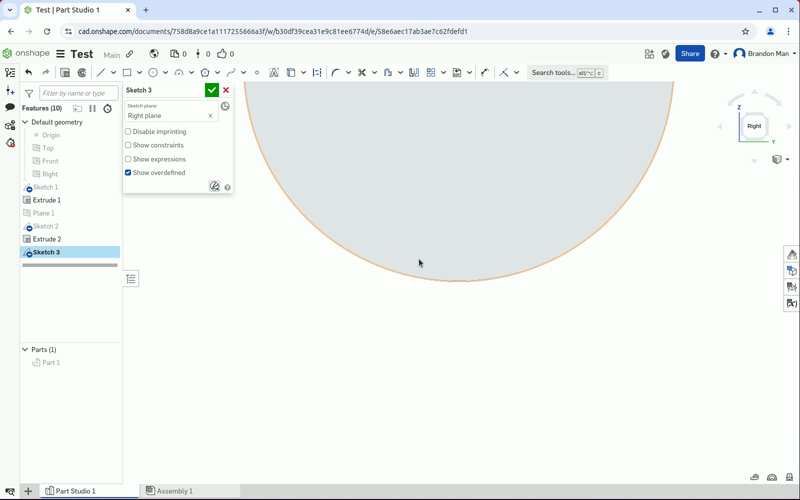
scroll(-6)
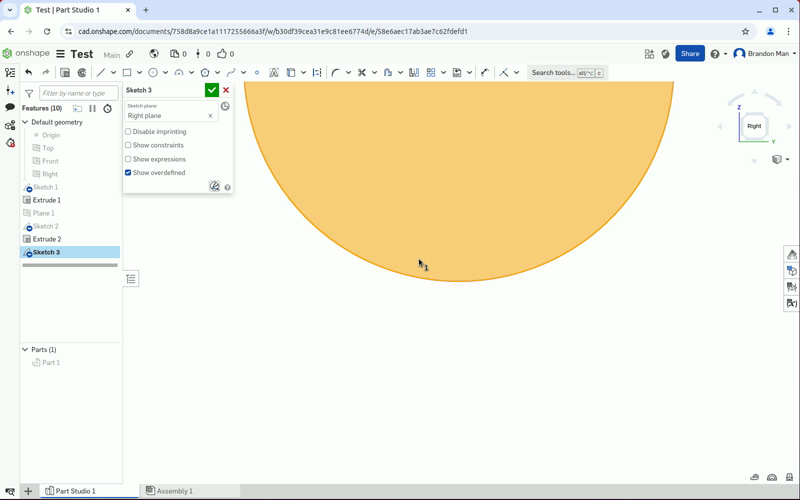
scroll(-6)
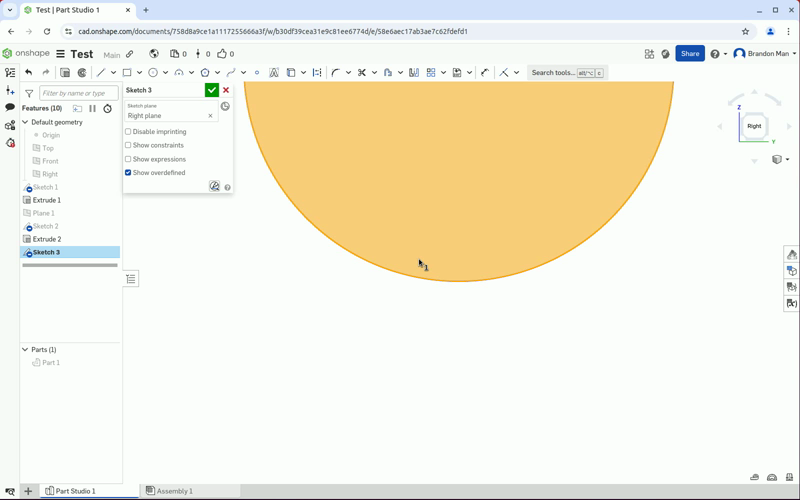
scroll(-6)
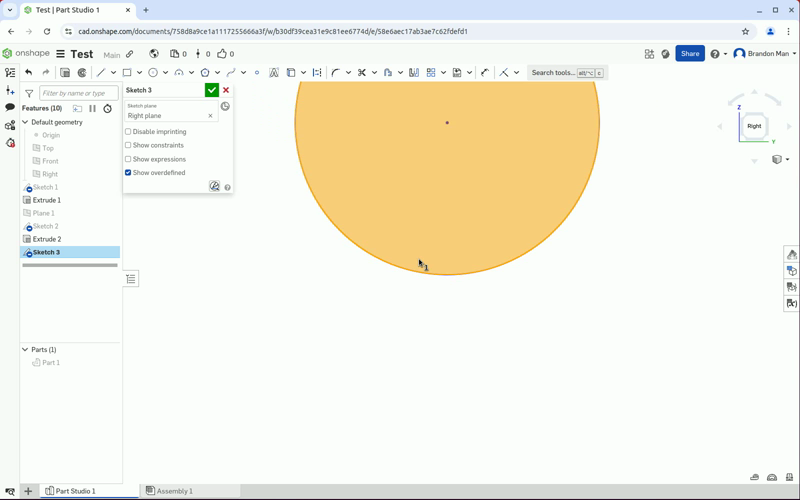
scroll(-6)
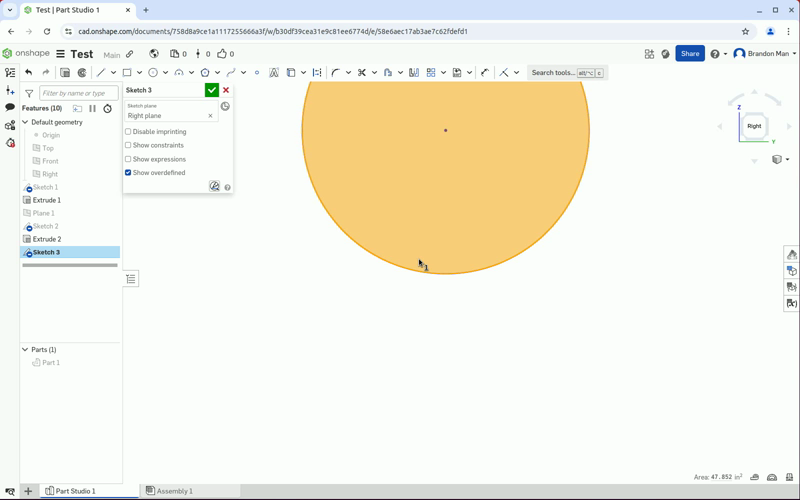
scroll(-6)
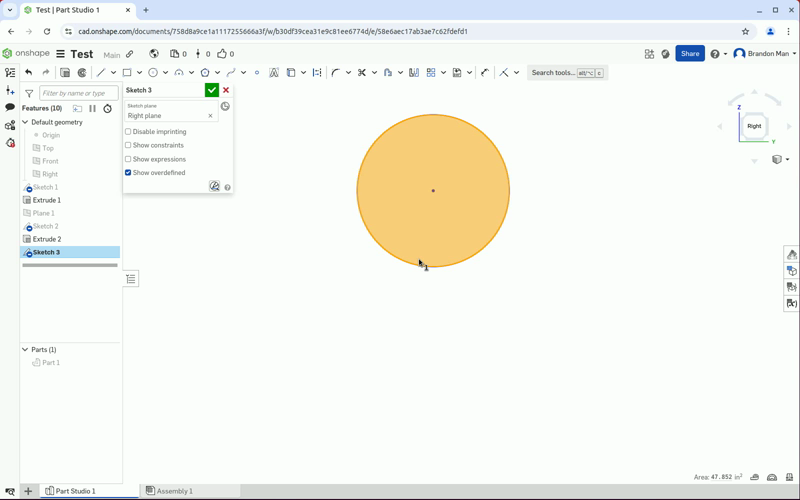
scroll(-6)
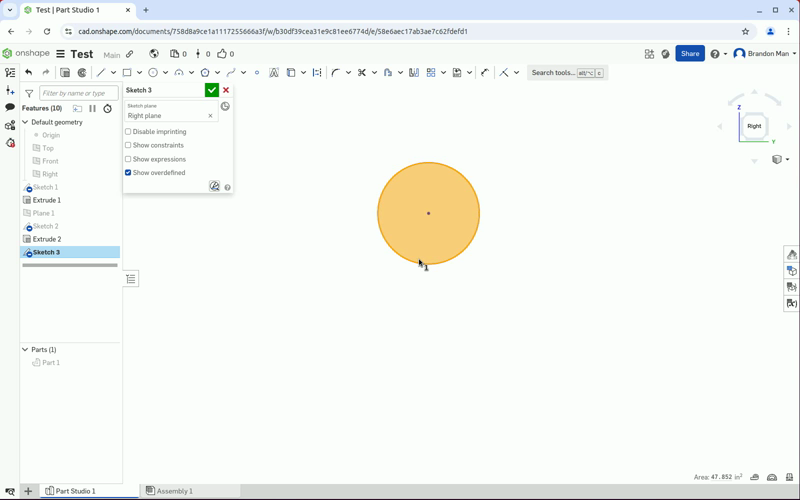
scroll(-6)
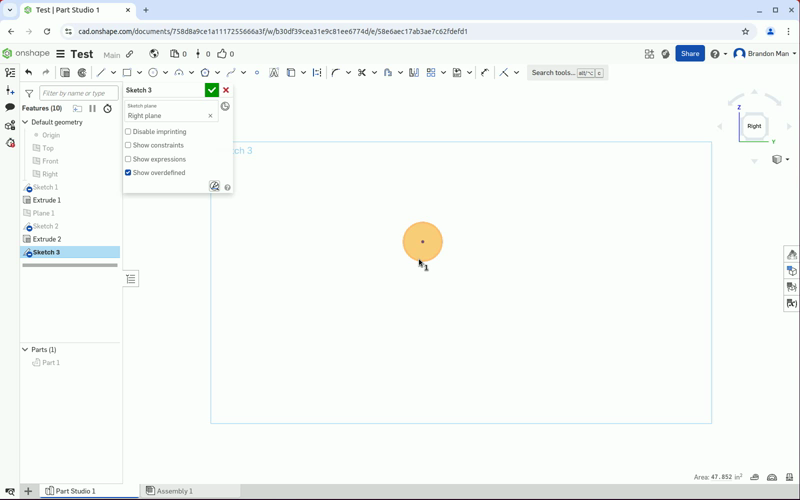
mouse_move(73, 352)
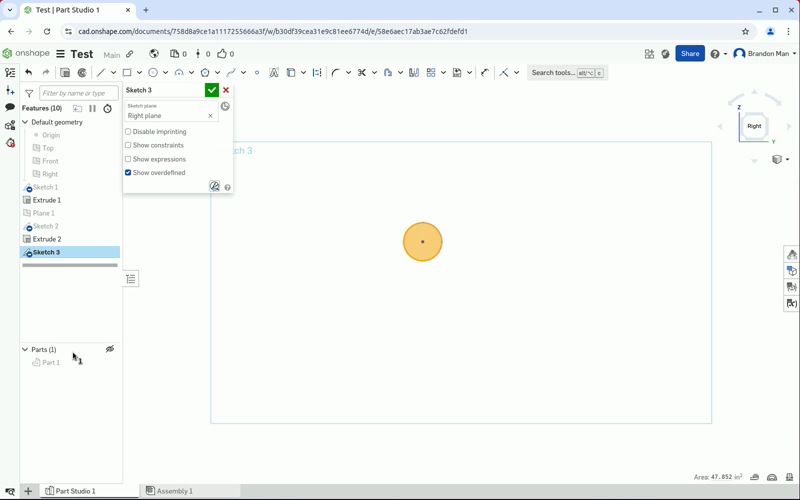
key(shift+y)
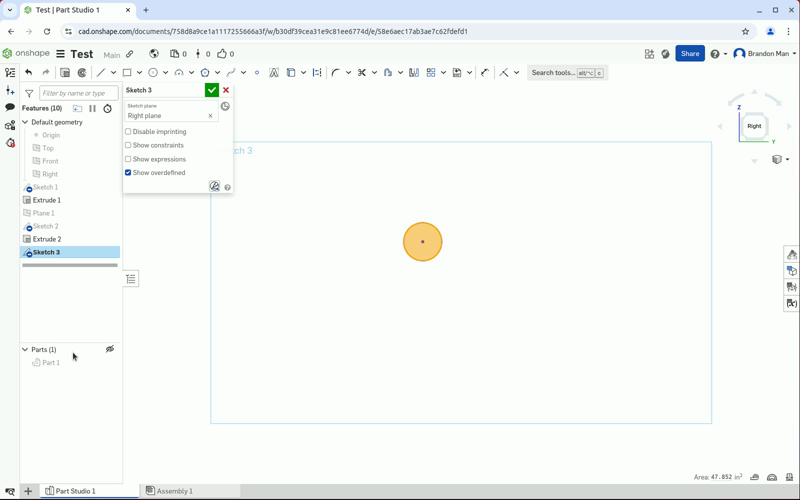
key(shift+e)
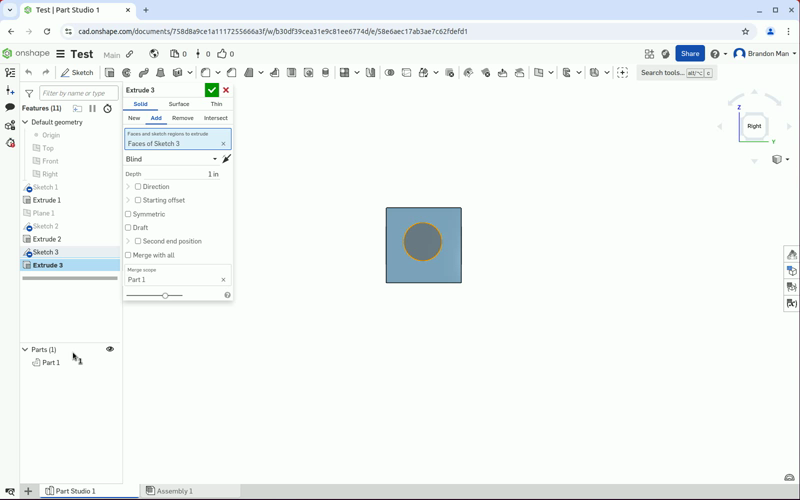
mouse_move(143, 106)
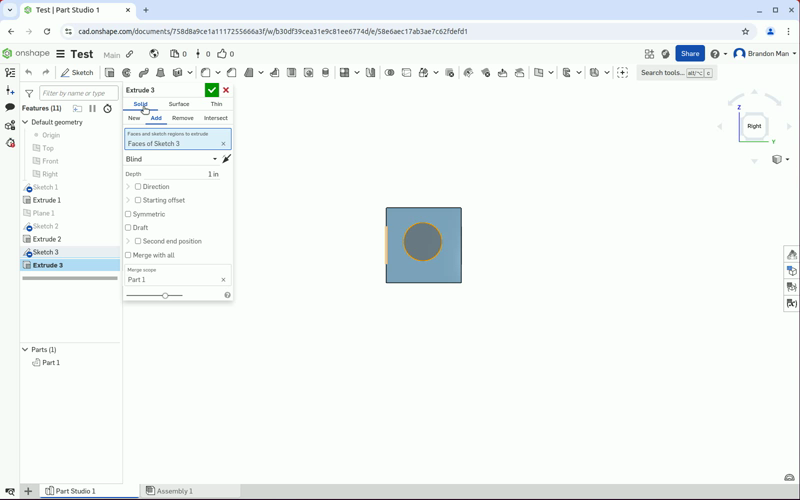
click(143, 106)
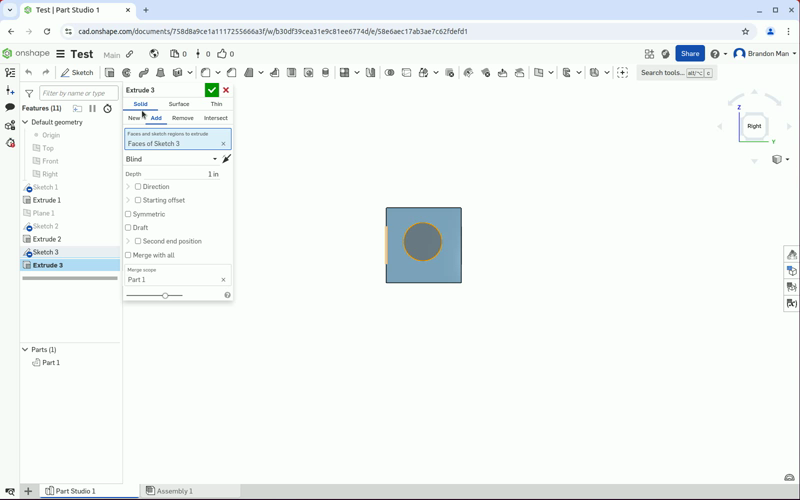
mouse_move(137, 120)
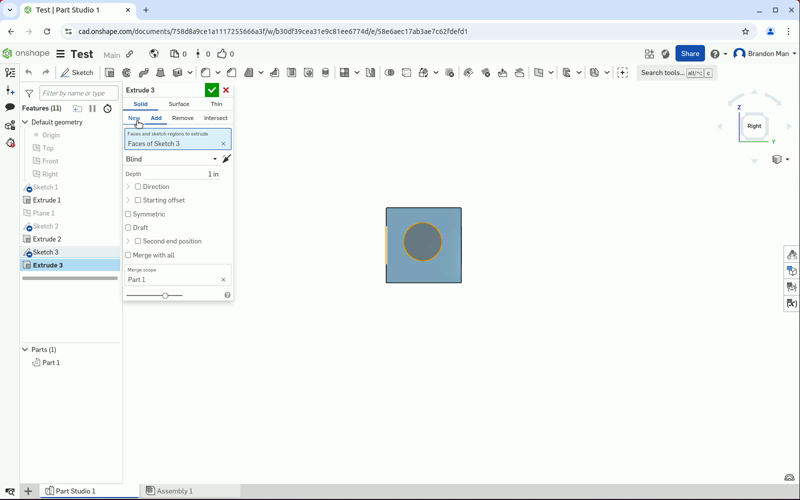
click(137, 120)
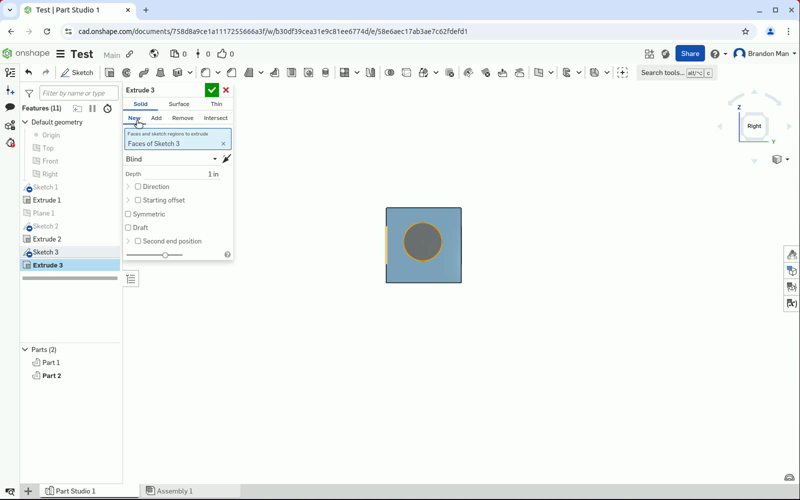
key(tab, 4)
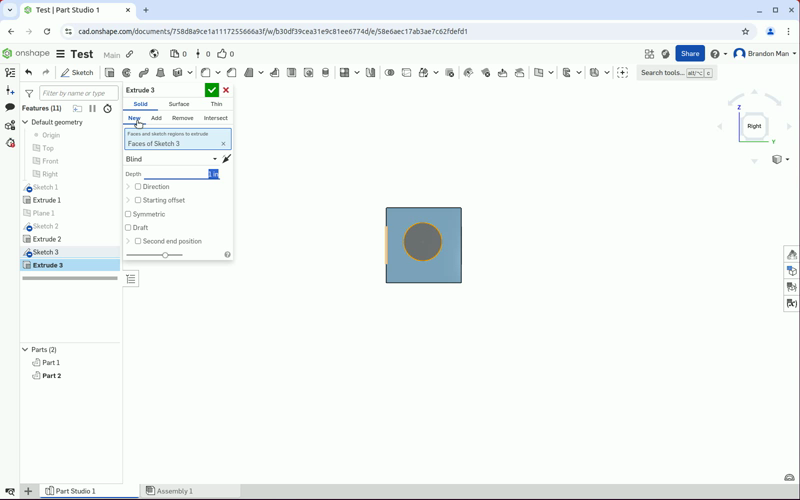
text(7.703)
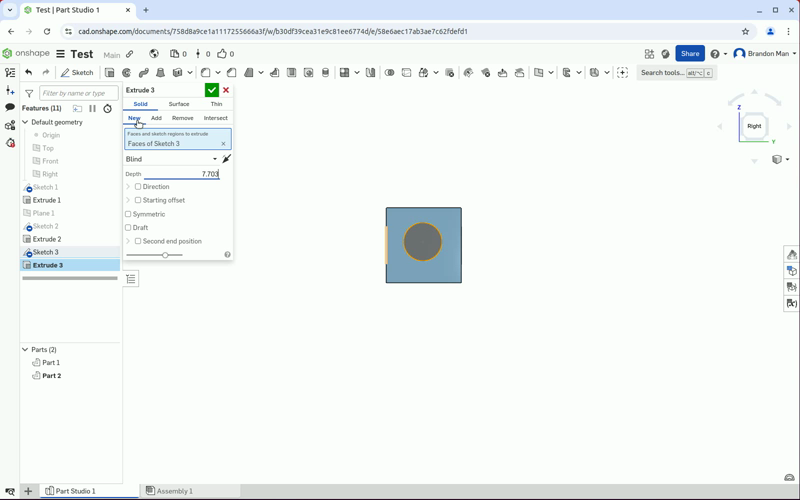
key(enter)
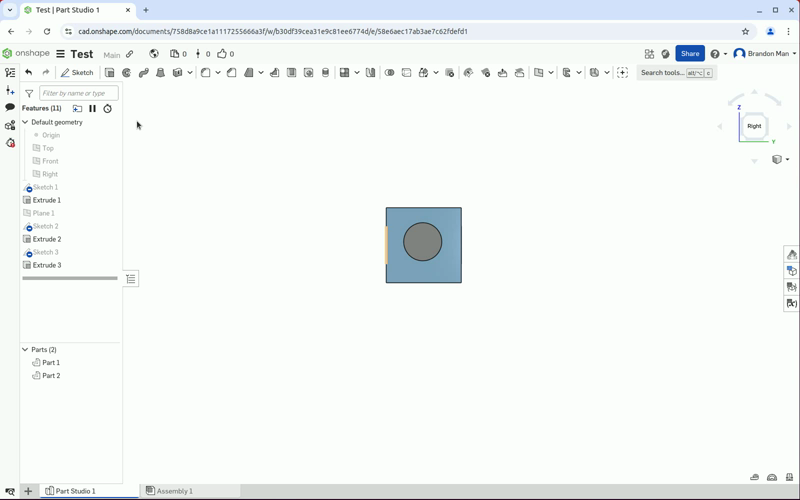
key(shift+h)
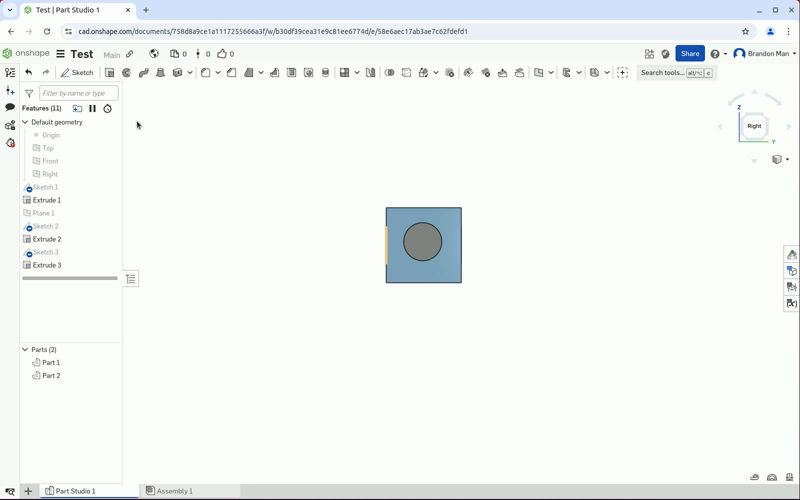
key(shift+h)
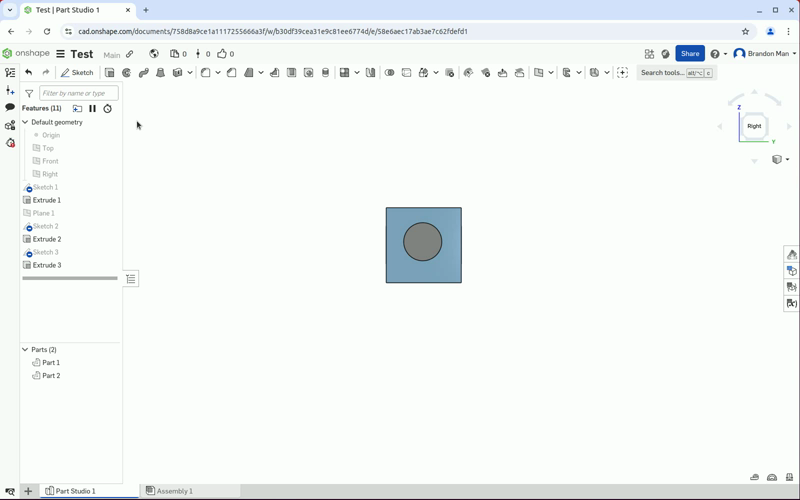
mouse_move(73, 189)
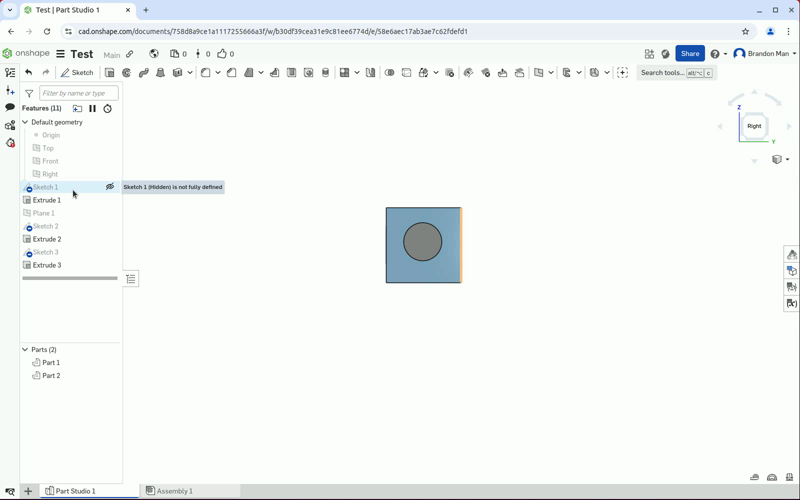
click(73, 189)
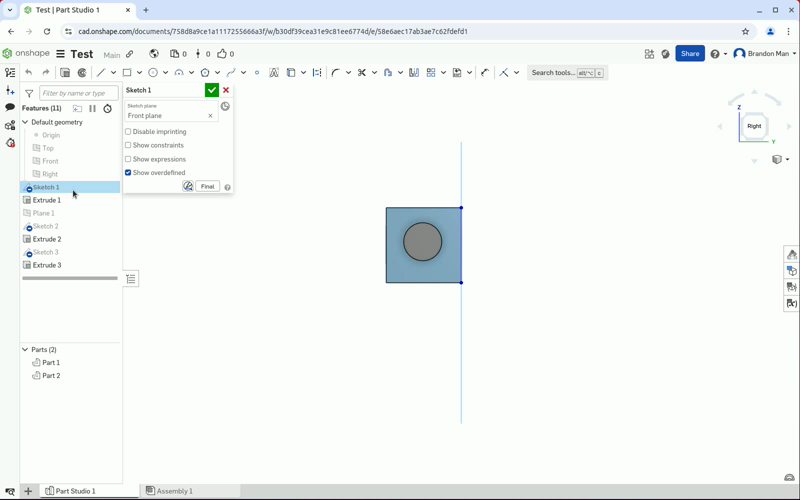
mouse_move(229, 92)
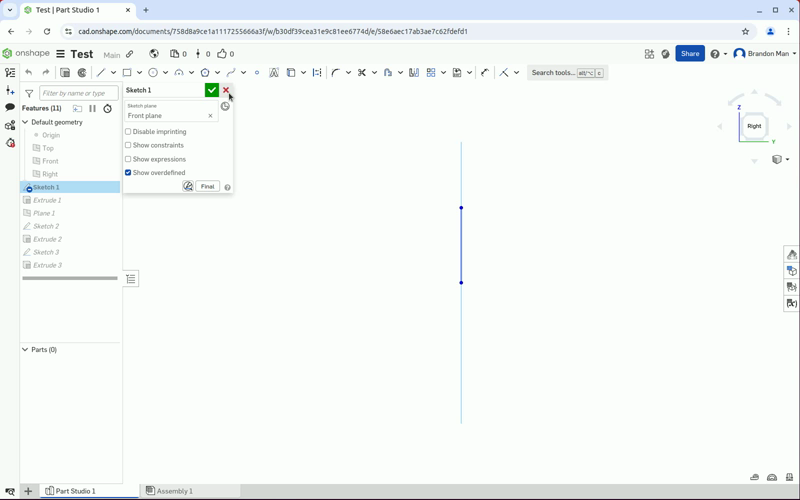
click(229, 92)
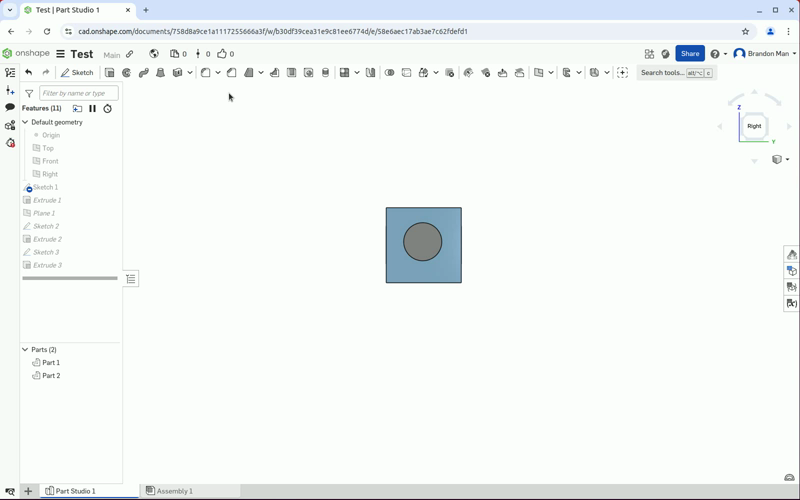
mouse_move(73, 352)
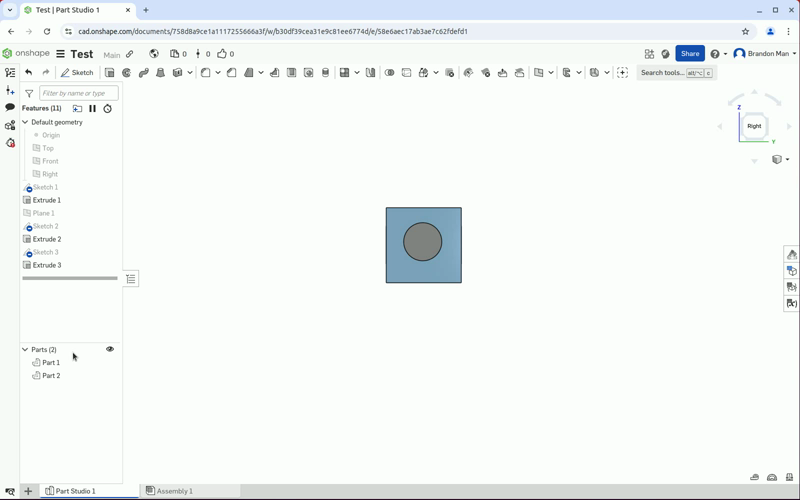
key(y)
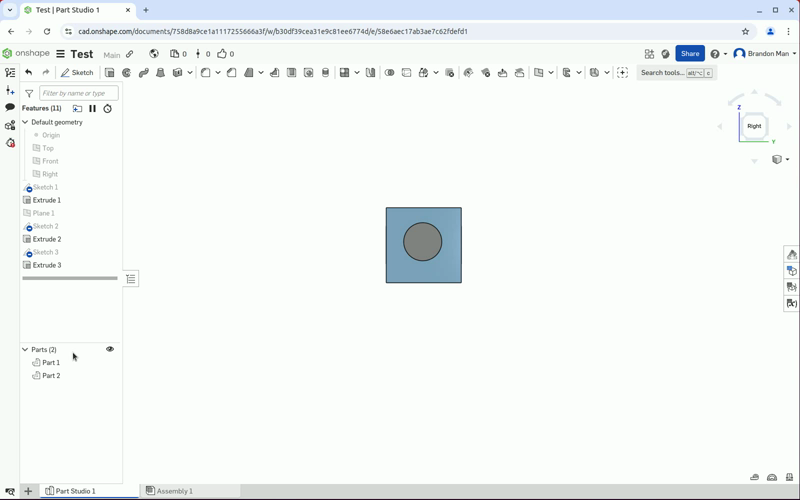
key(shift+p)
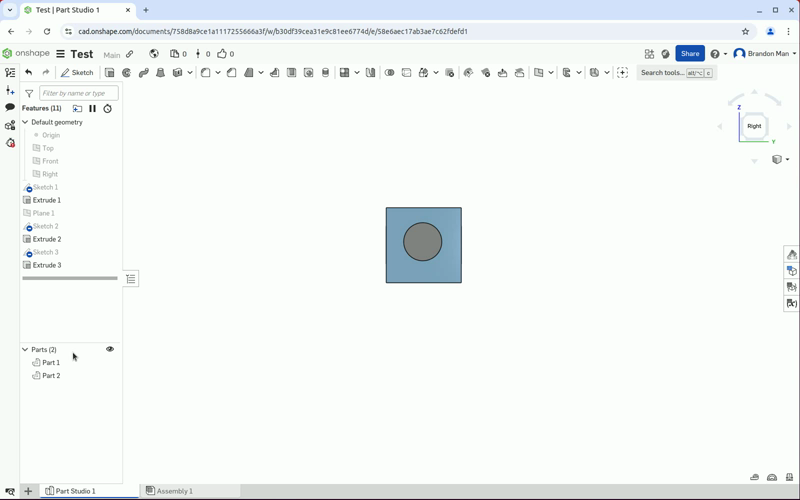
key(space)
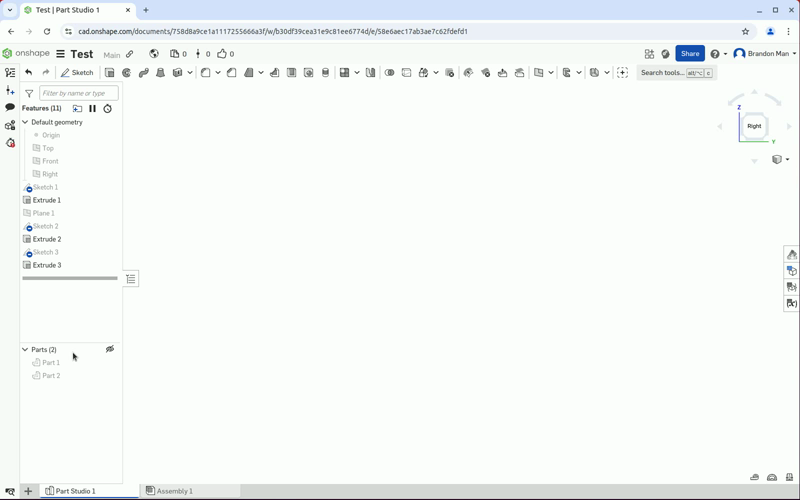
key_down(shift)
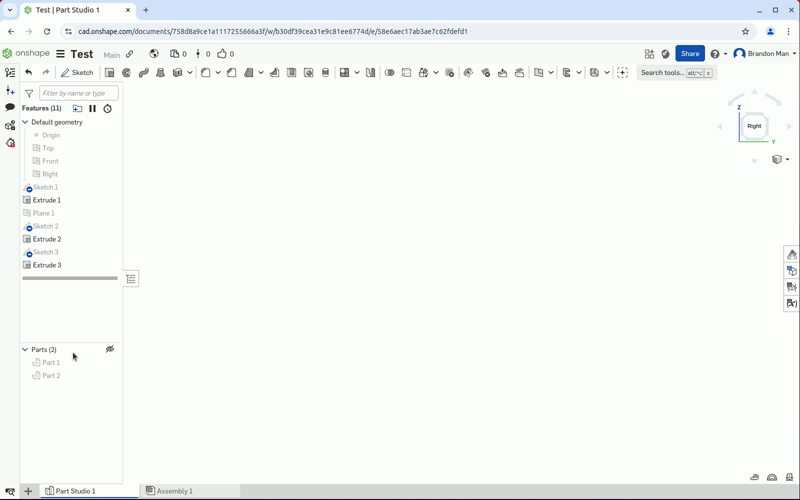
key(right)
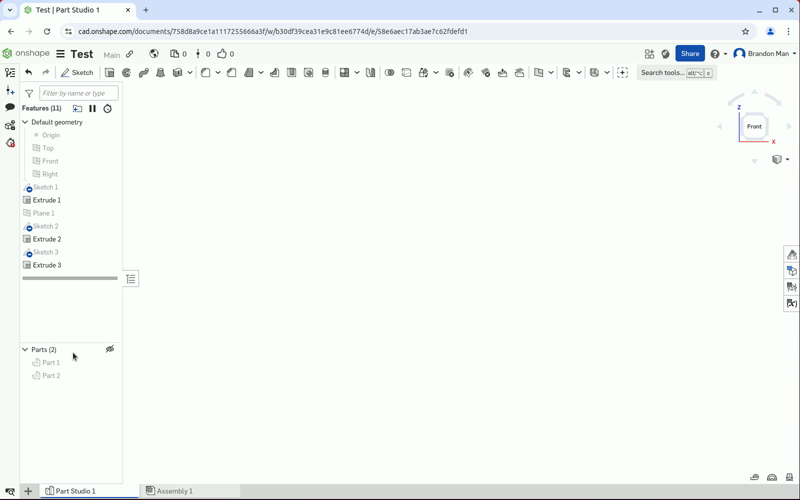
key_up(shift)
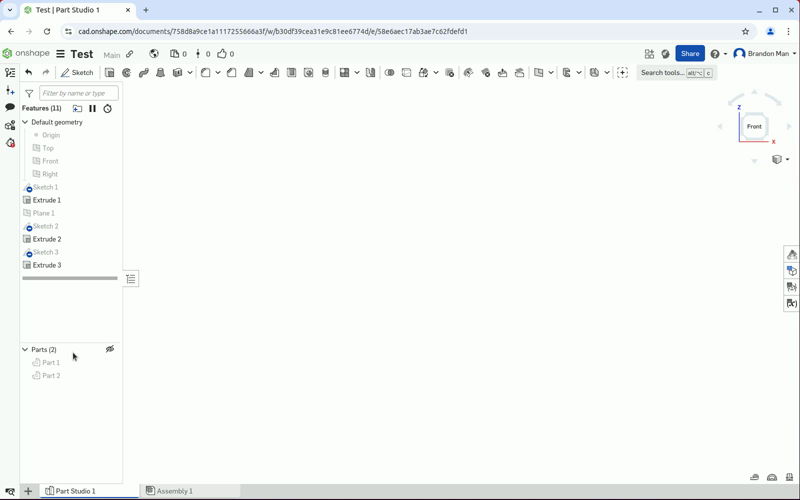
key(space)
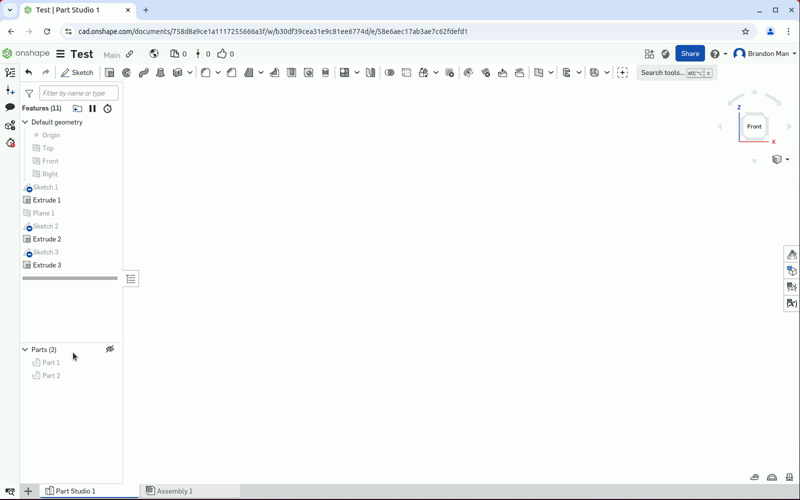
key_down(shift)
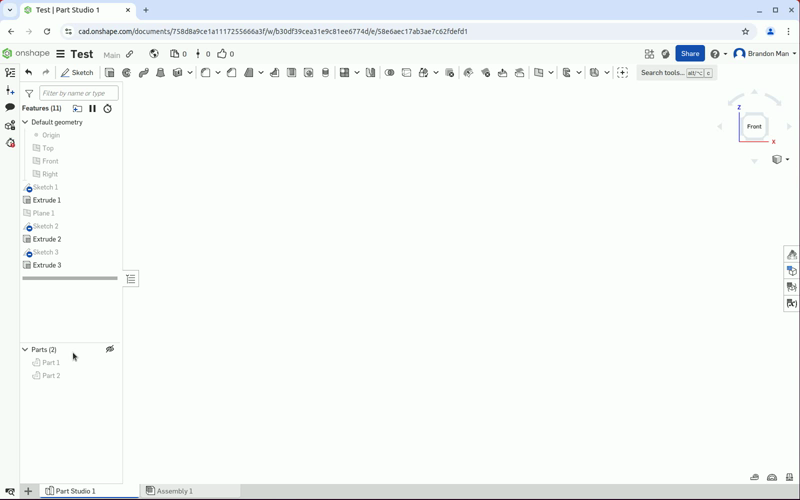
key(down)
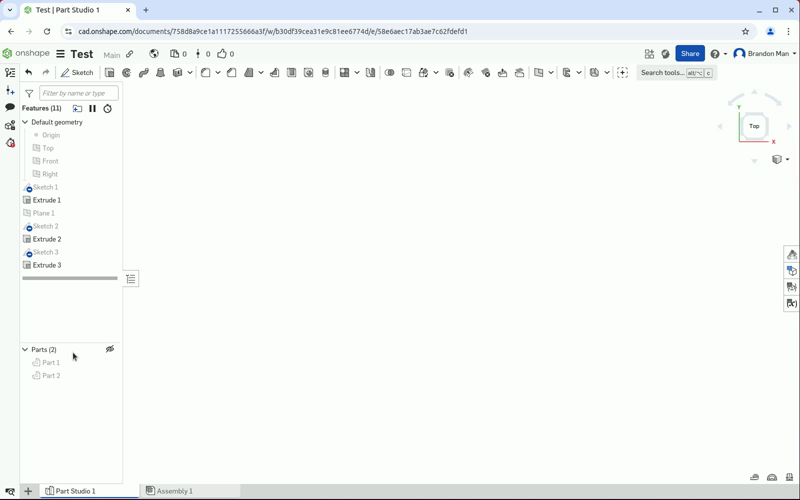
key_up(shift)
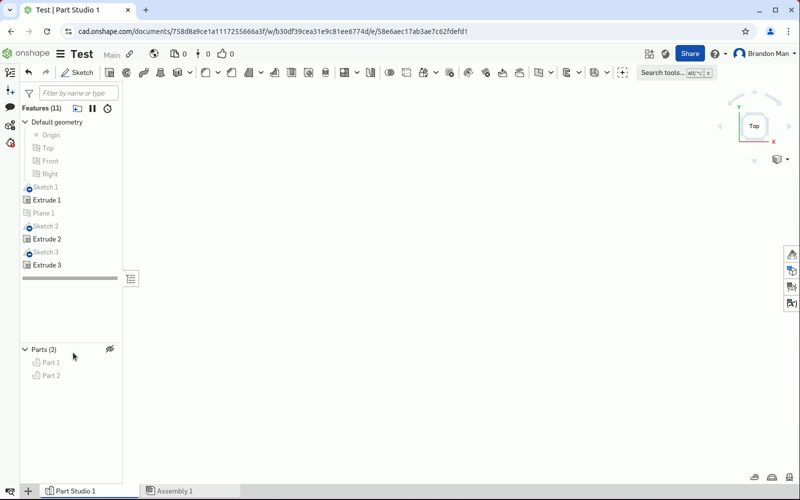
mouse_move(73, 352)
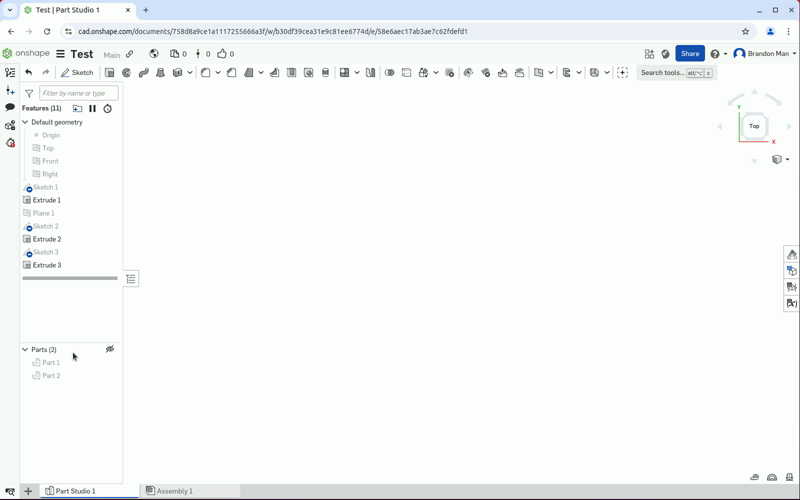
key(shift+y)
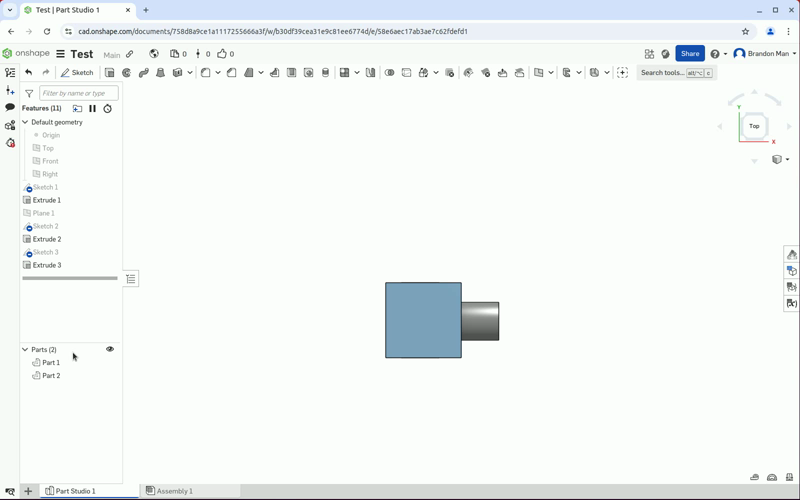
mouse_move(541, 75)
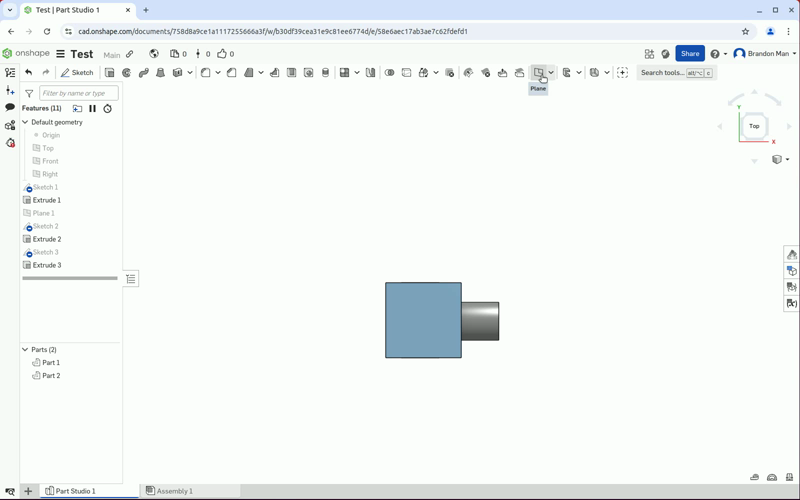
click(541, 75)
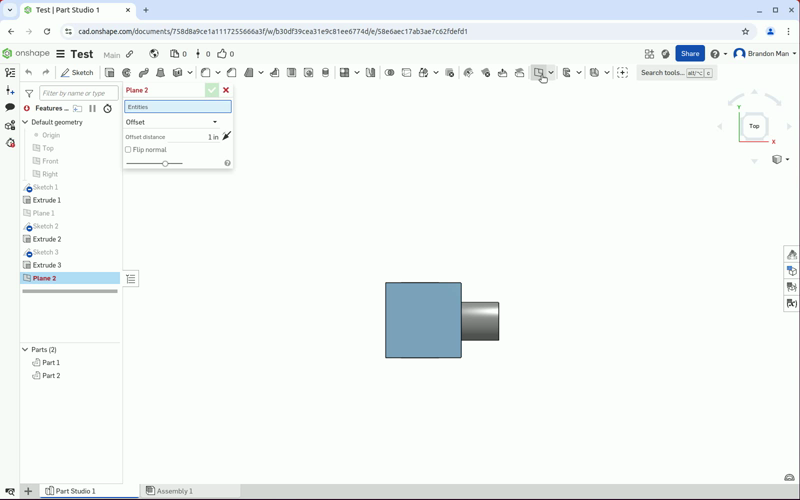
mouse_move(73, 150)
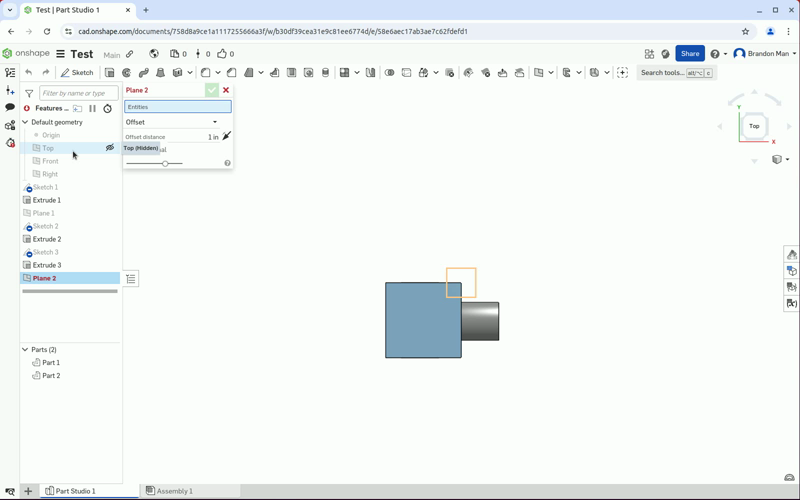
click(73, 150)
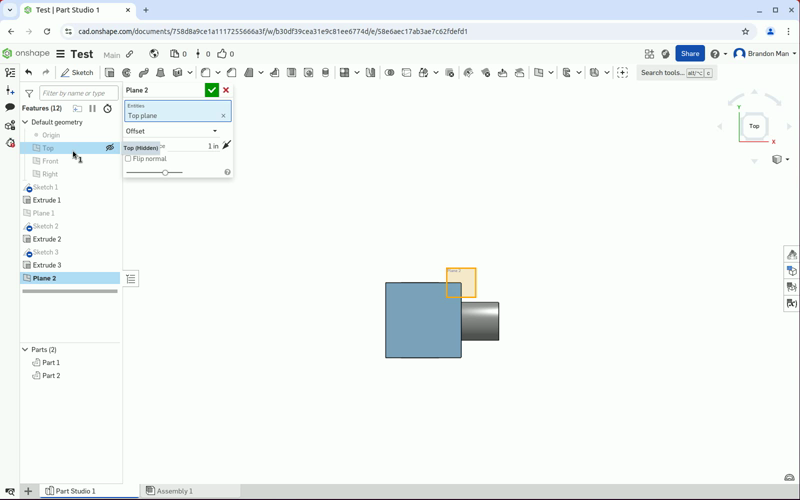
key(tab, 2)
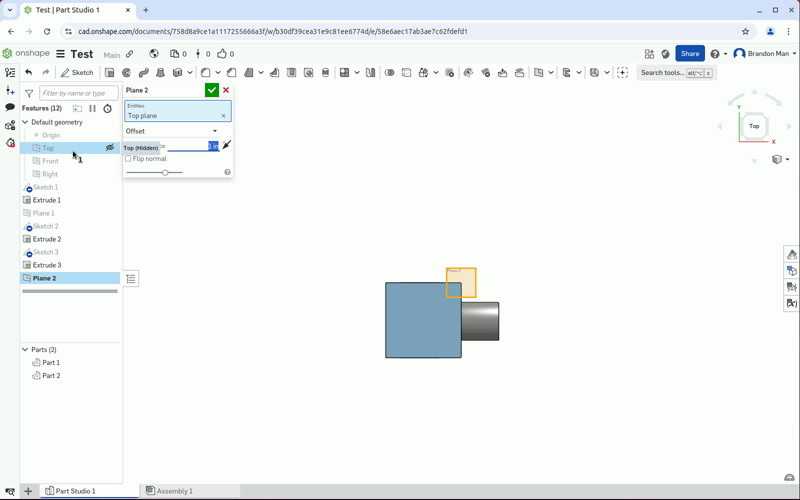
text(15.405)
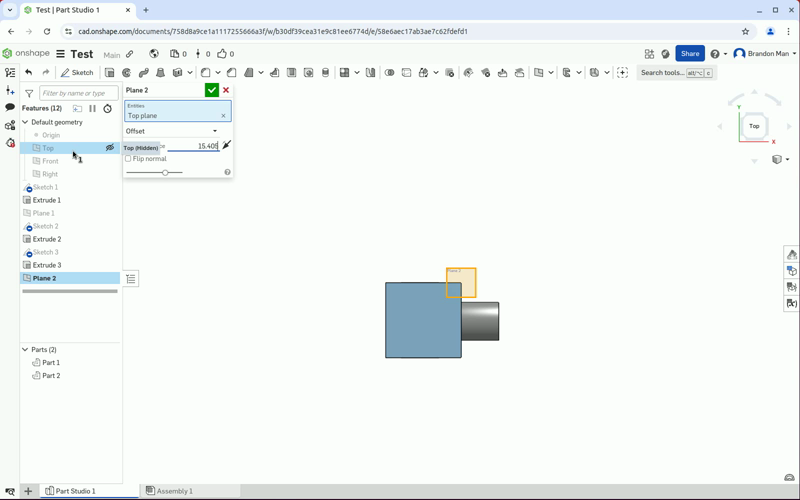
key(enter, 2)
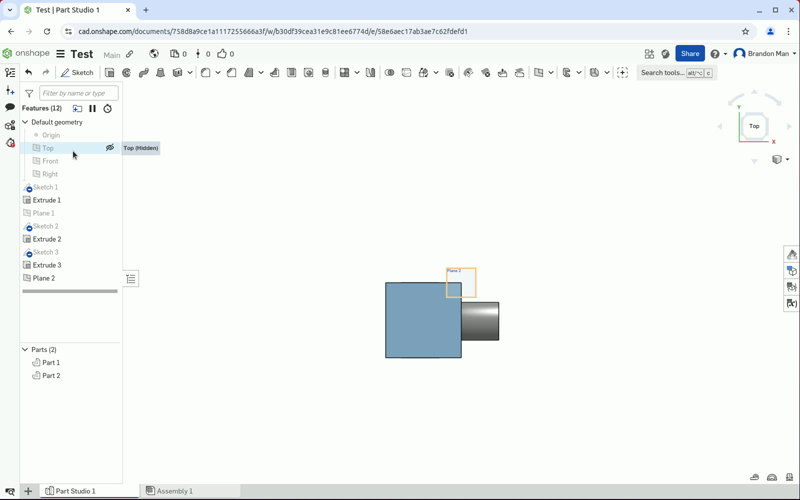
key(shift+s)
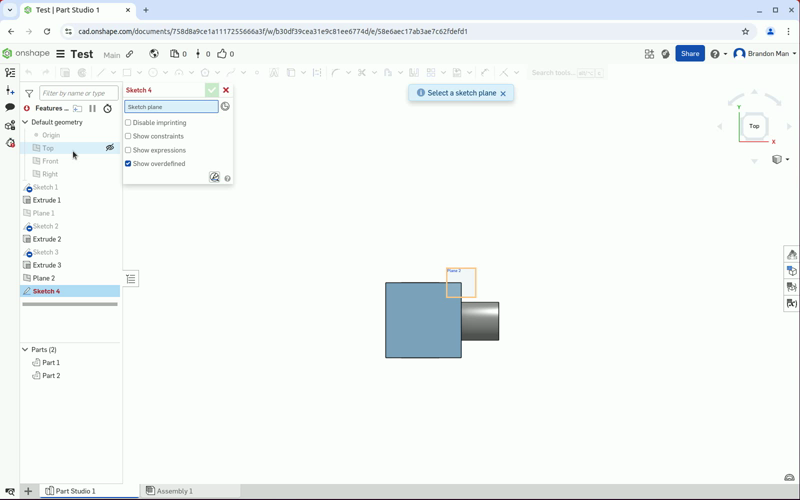
mouse_move(73, 280)
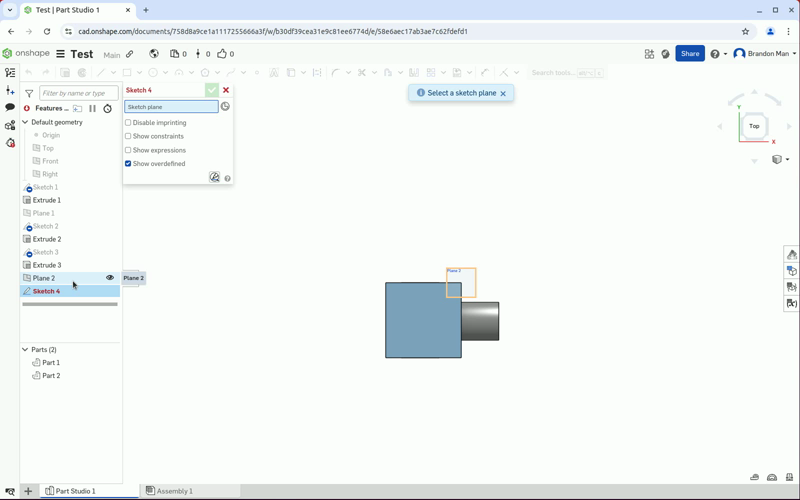
click(73, 280)
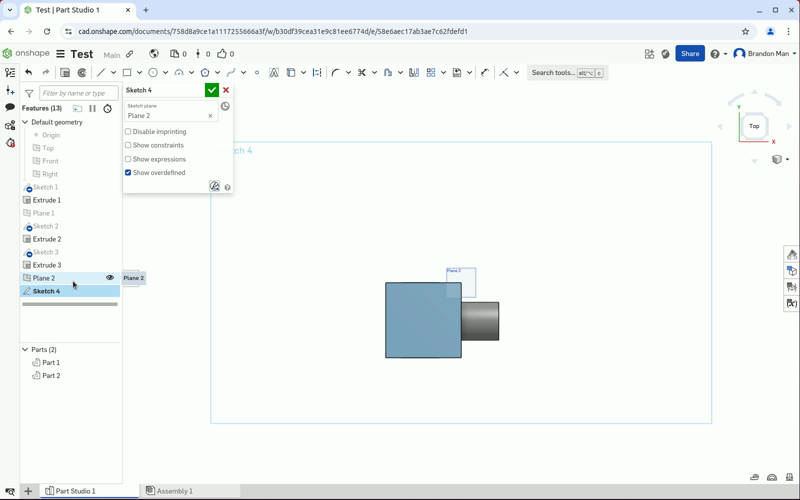
mouse_move(73, 352)
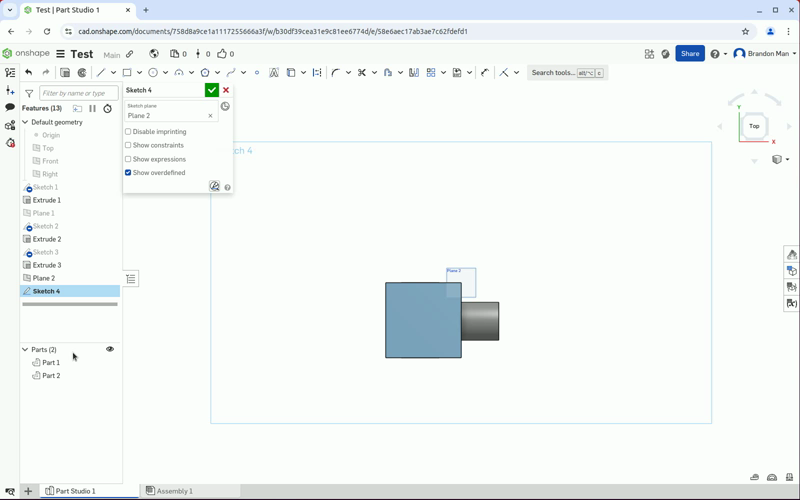
key(y)
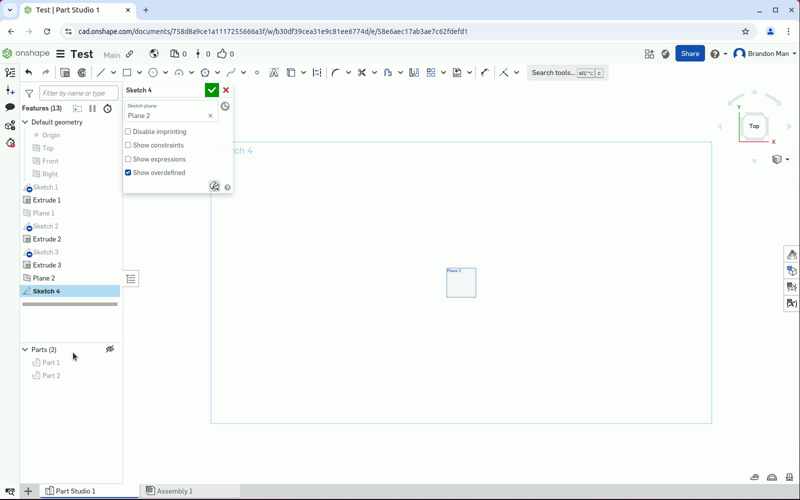
key(l)
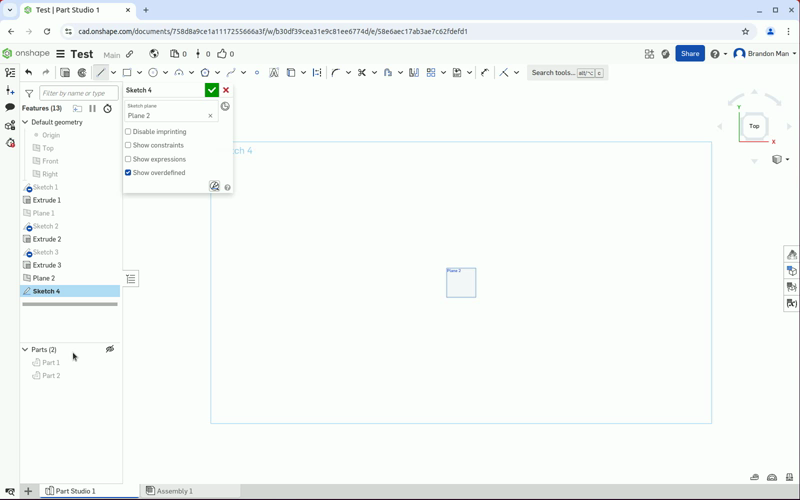
key_down(shift)
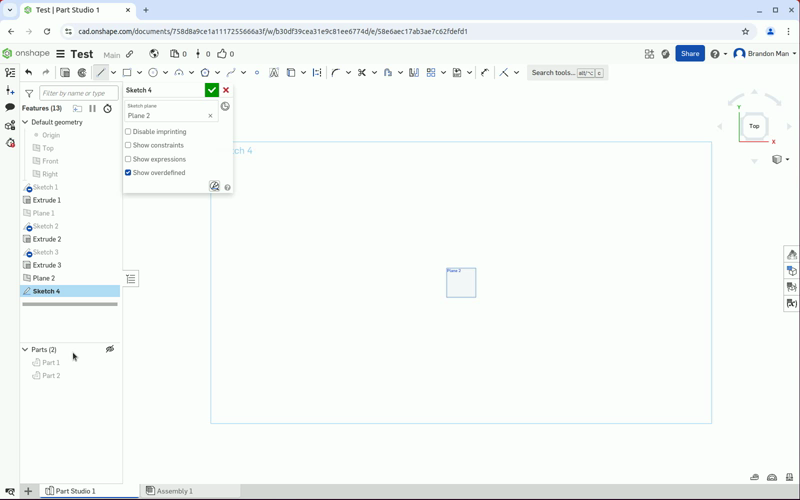
mouse_move(404, 330)
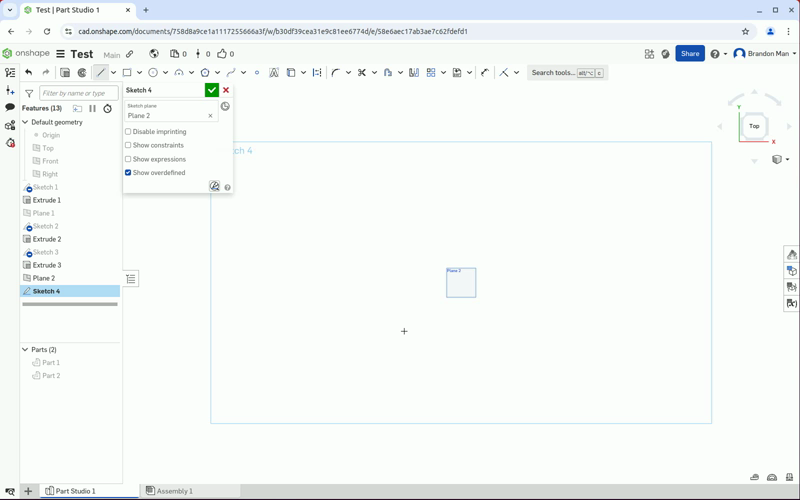
click(404, 330)
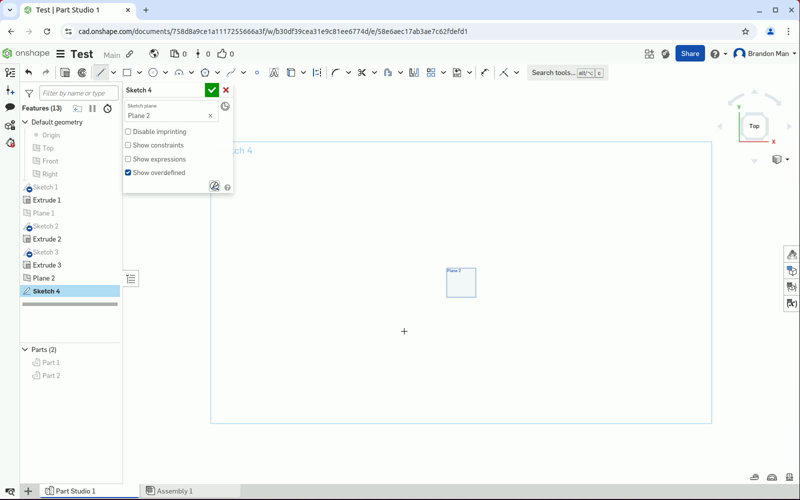
key_up(shift)
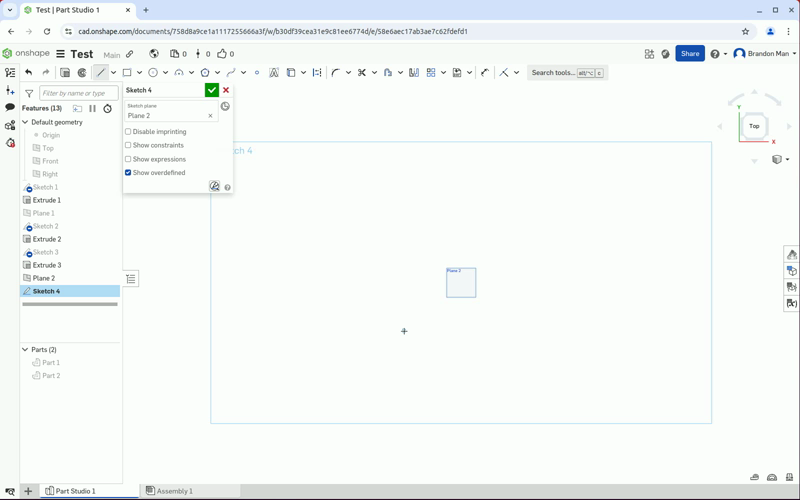
key_down(shift)
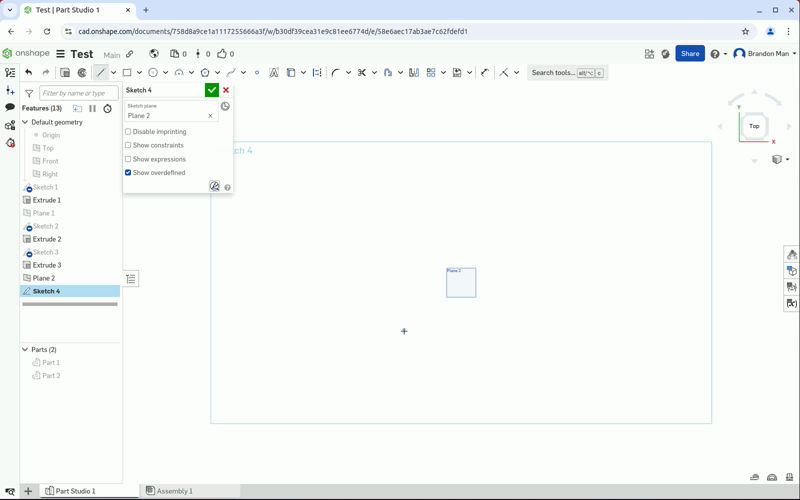
mouse_move(434, 330)
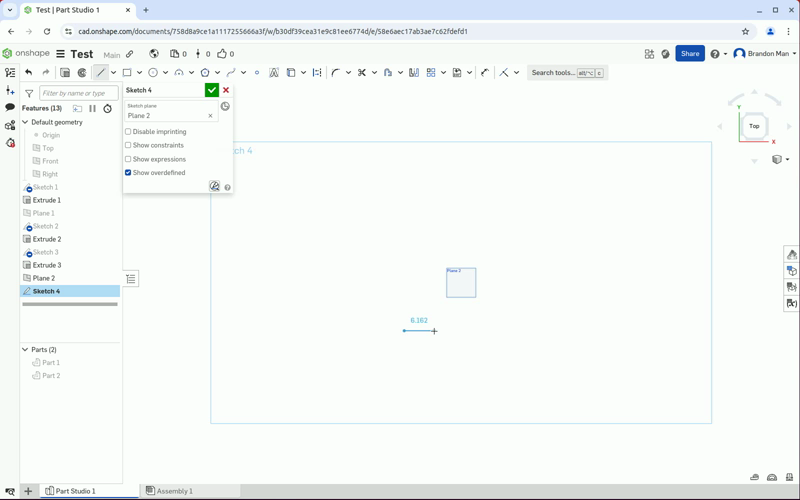
mouse_move(442, 330)
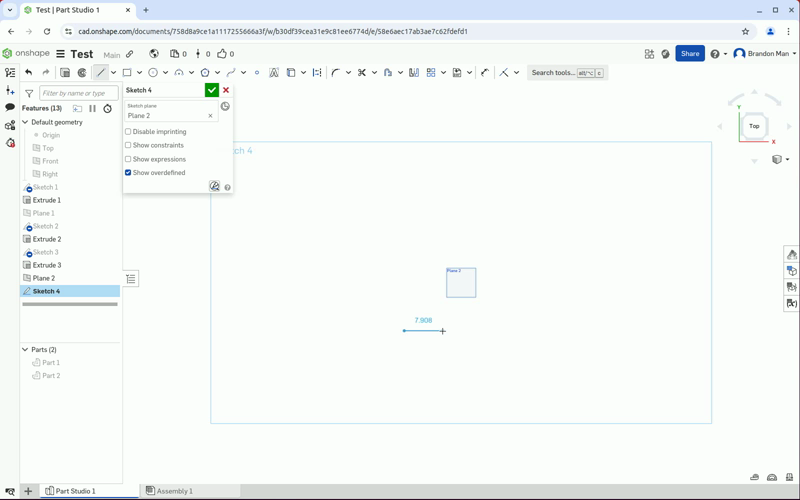
click(442, 330)
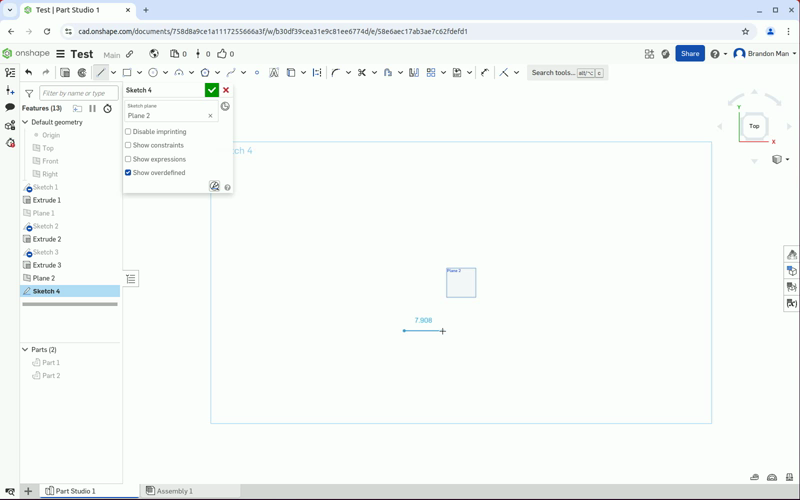
key_up(shift)
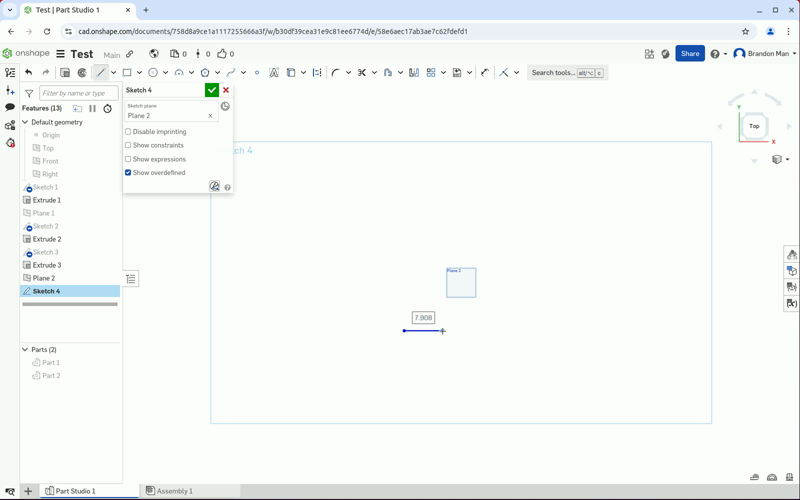
key_down(shift)
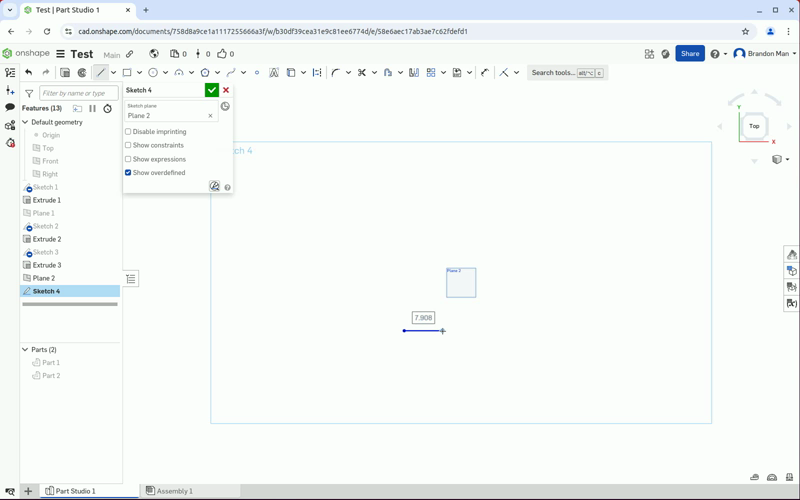
mouse_move(472, 330)
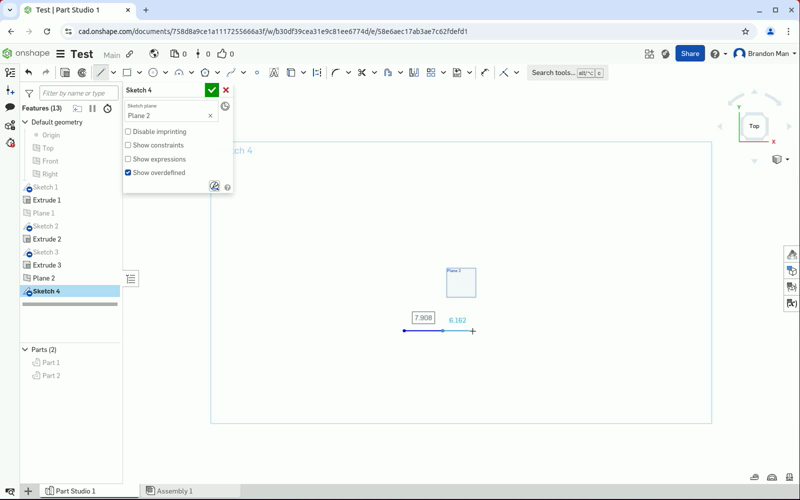
mouse_move(442, 292)
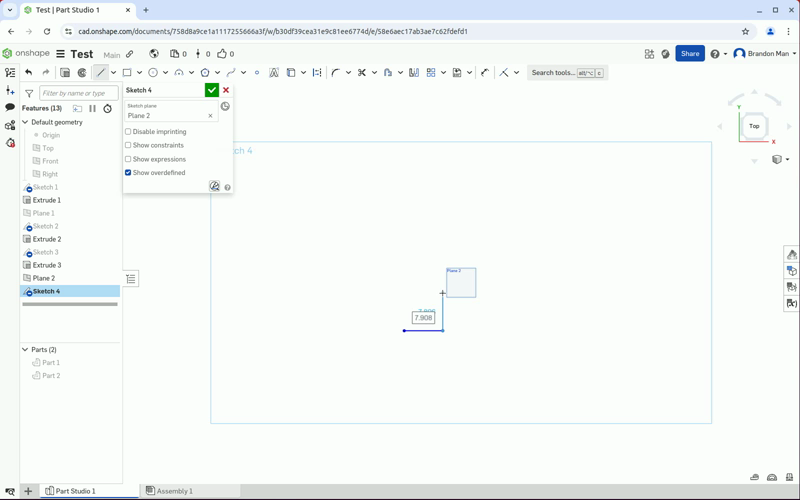
click(442, 292)
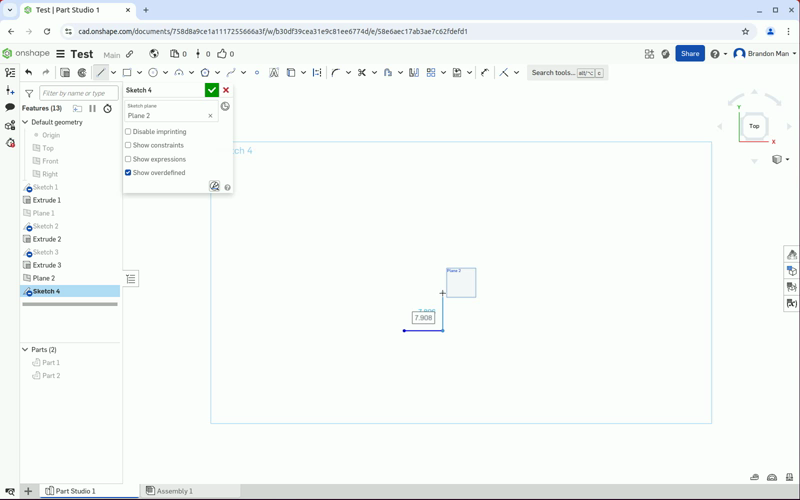
key_up(shift)
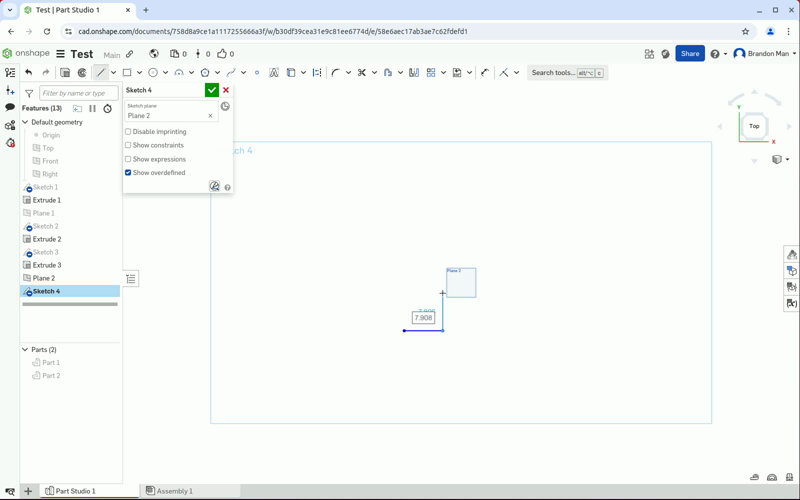
key_down(shift)
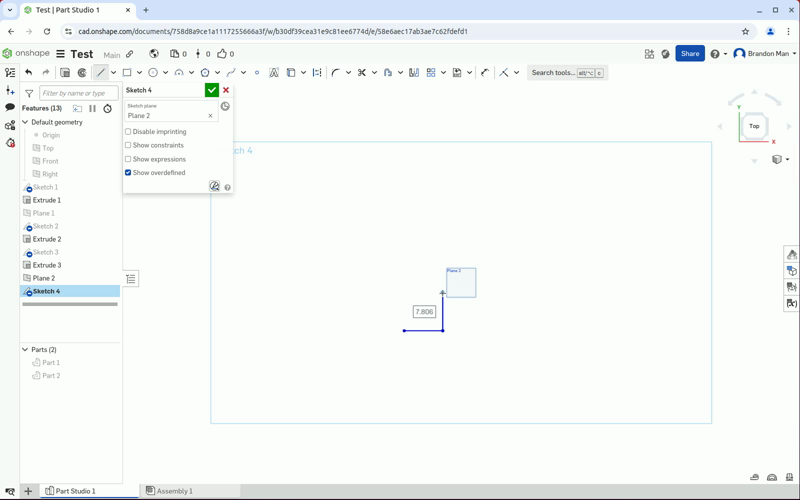
mouse_move(472, 292)
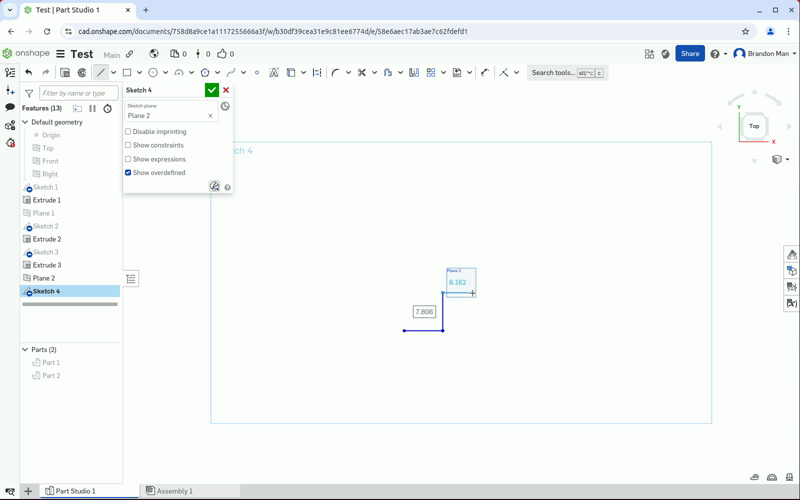
mouse_move(404, 292)
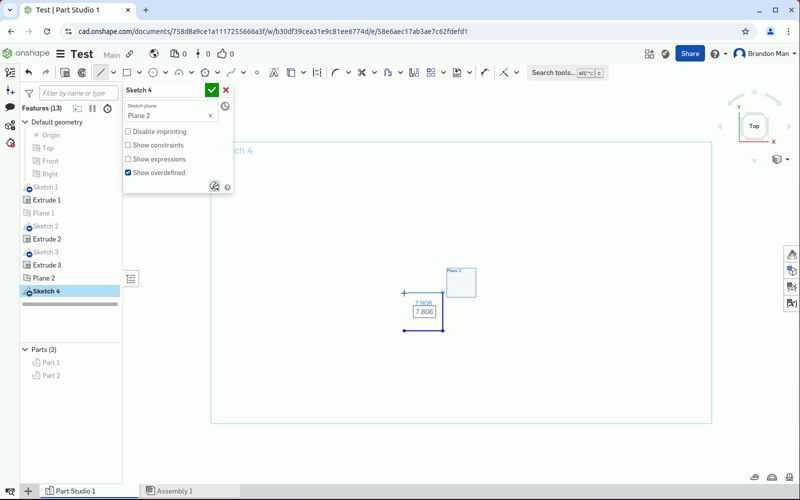
click(404, 292)
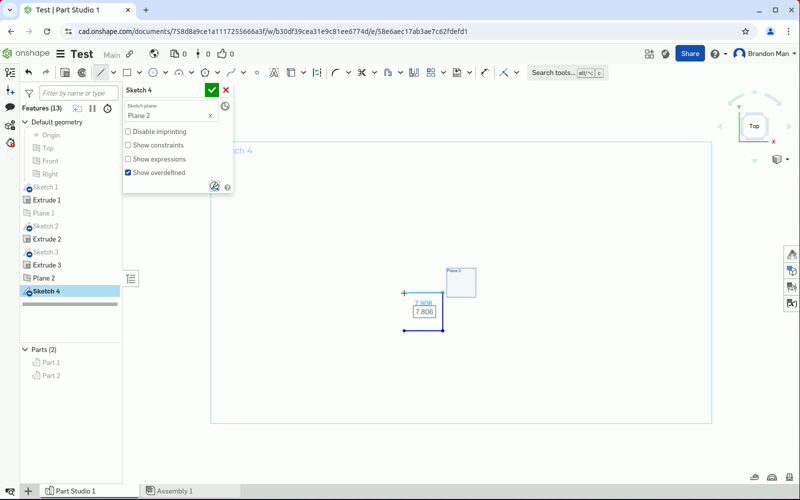
key_up(shift)
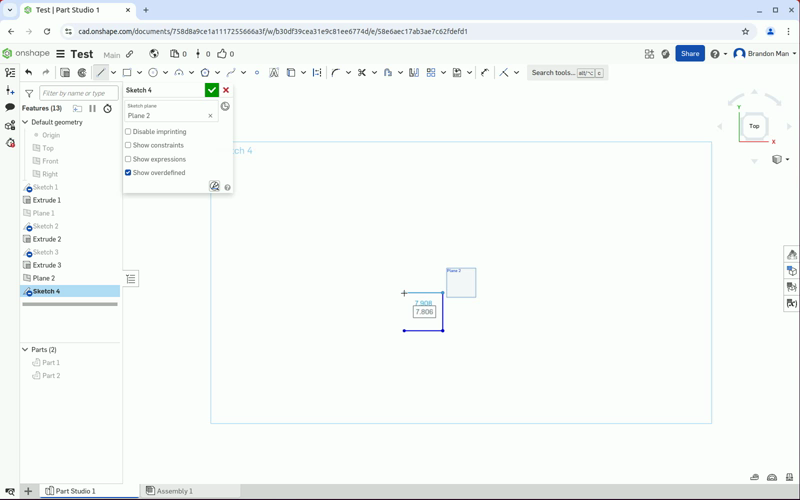
mouse_move(434, 292)
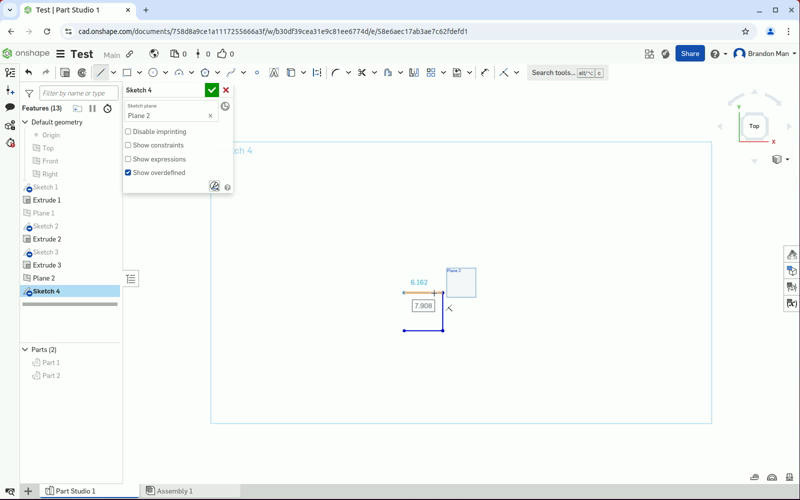
key_down(shift)
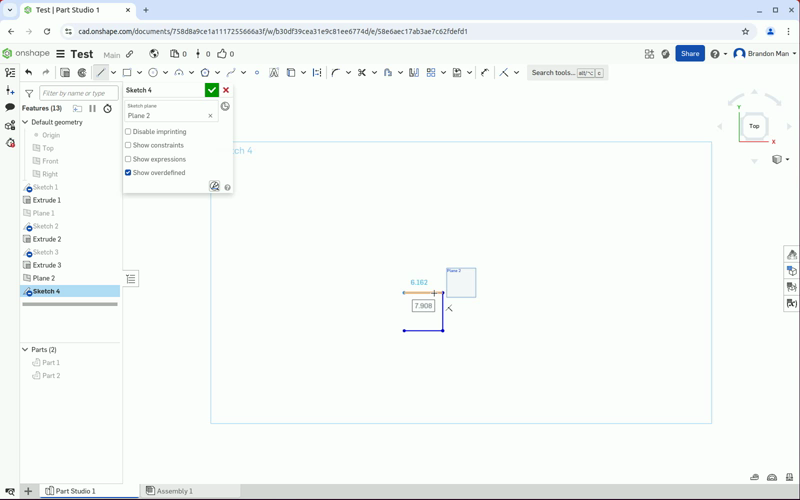
mouse_move(404, 330)
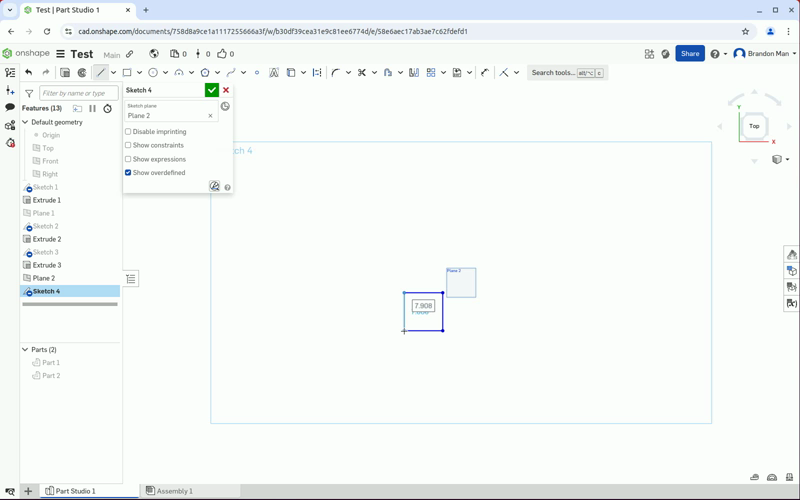
key_up(shift)
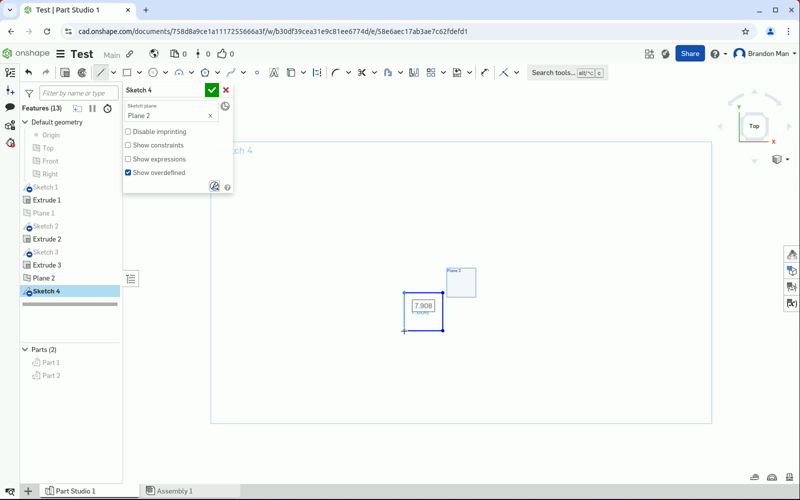
click(404, 330)
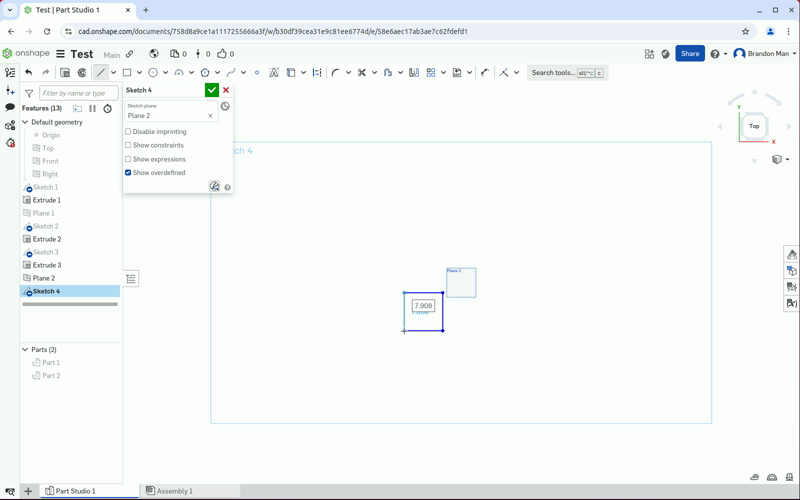
key(esc)
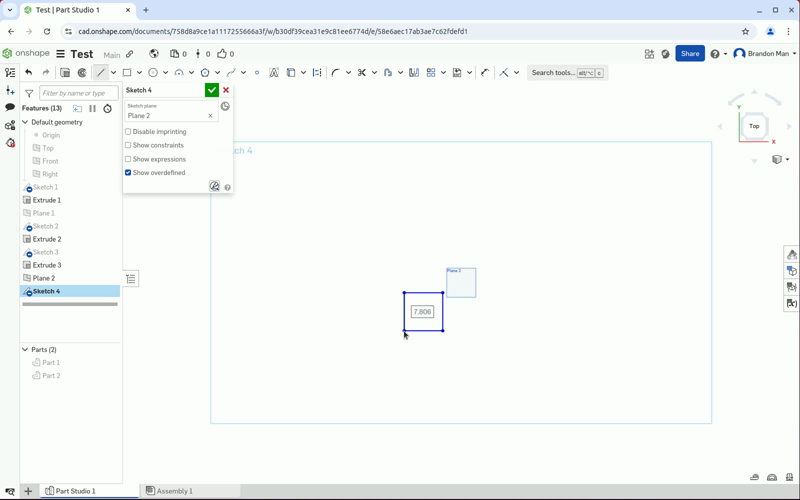
mouse_move(430, 310)
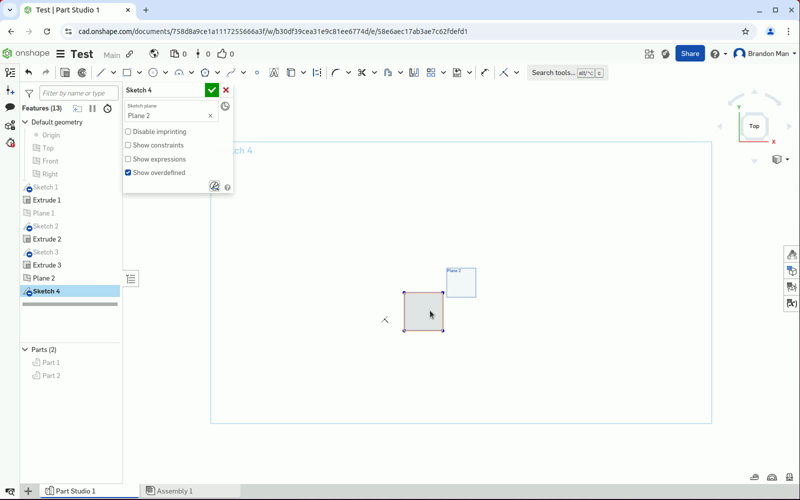
scroll(6)
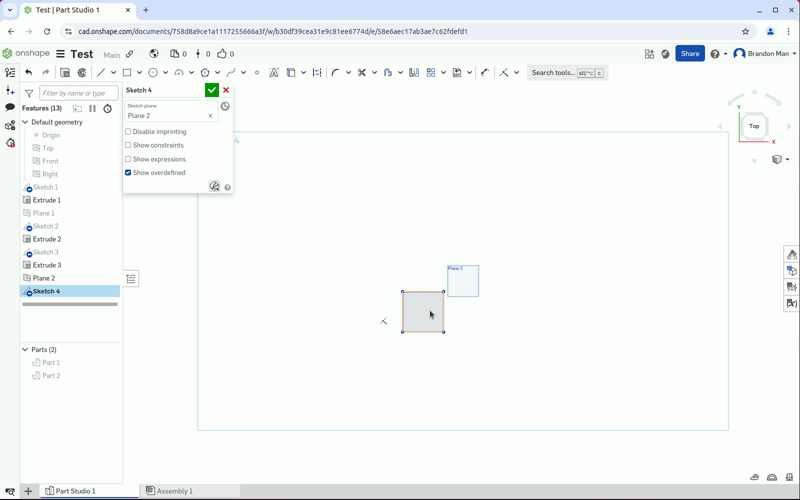
scroll(6)
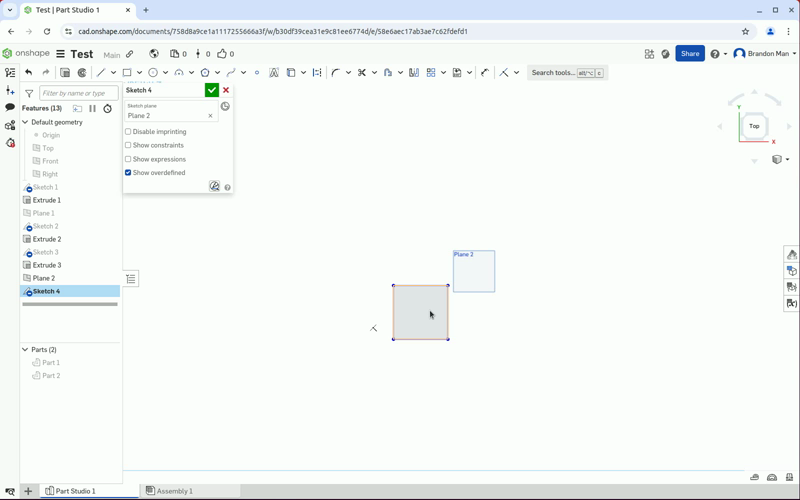
scroll(6)
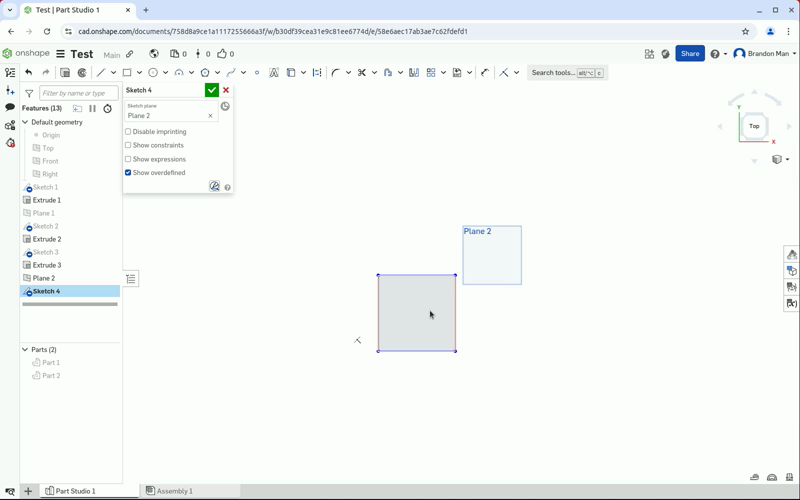
scroll(6)
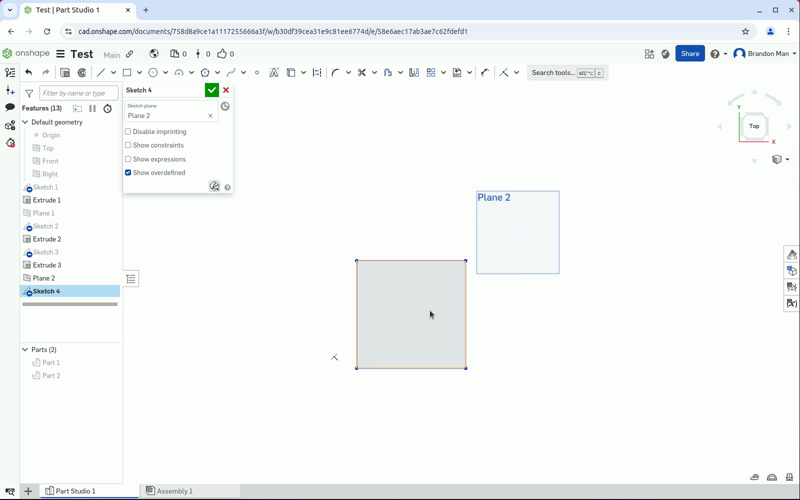
scroll(6)
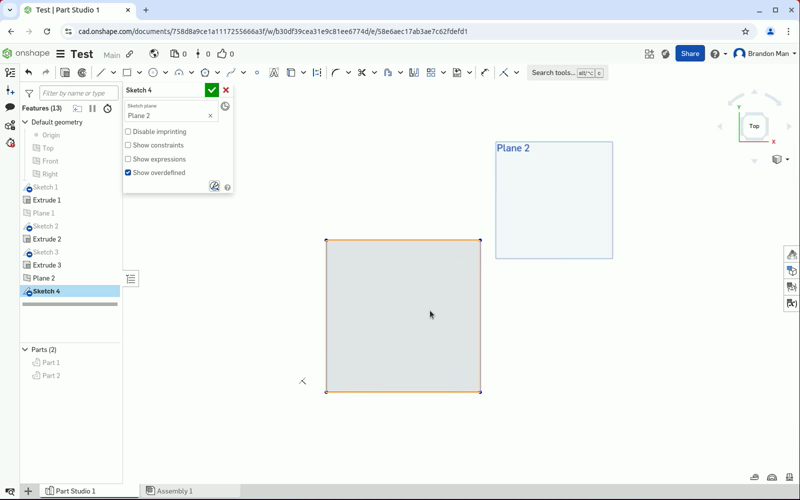
scroll(6)
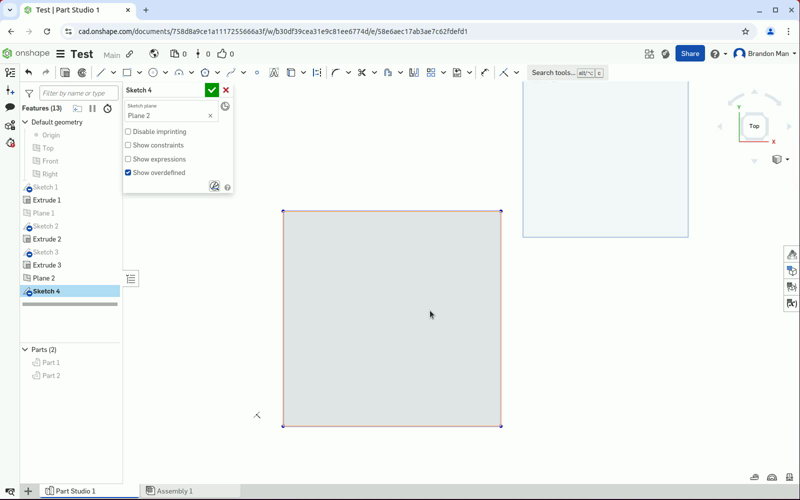
scroll(6)
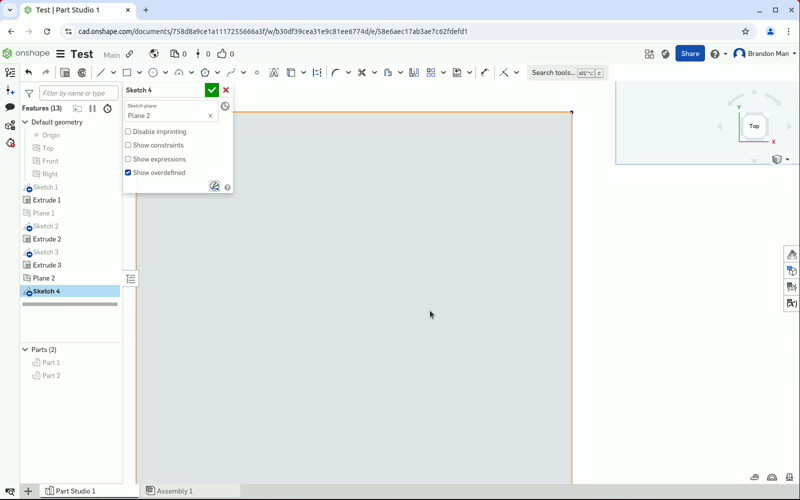
click(430, 310)
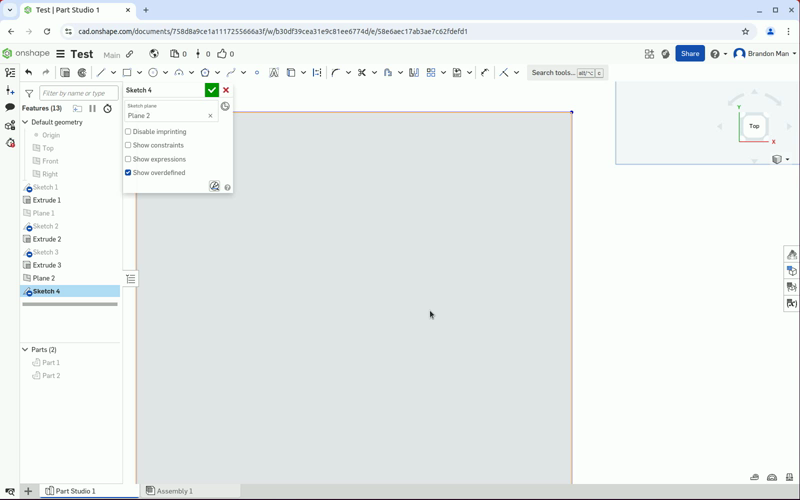
scroll(-6)
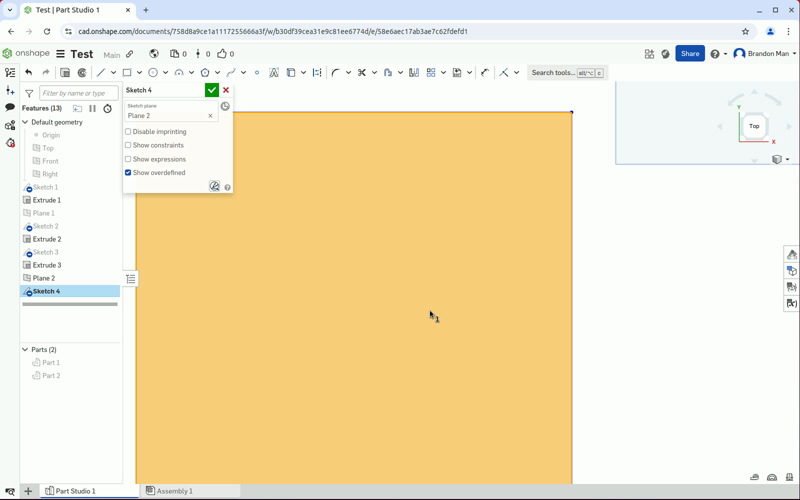
scroll(-6)
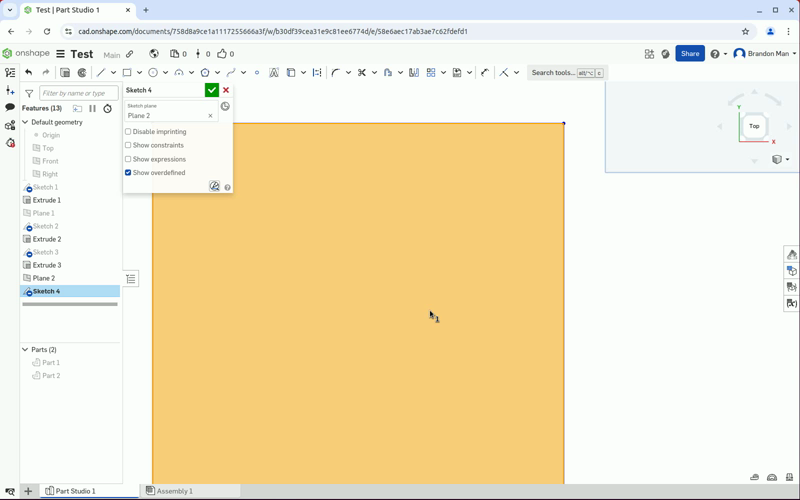
scroll(-6)
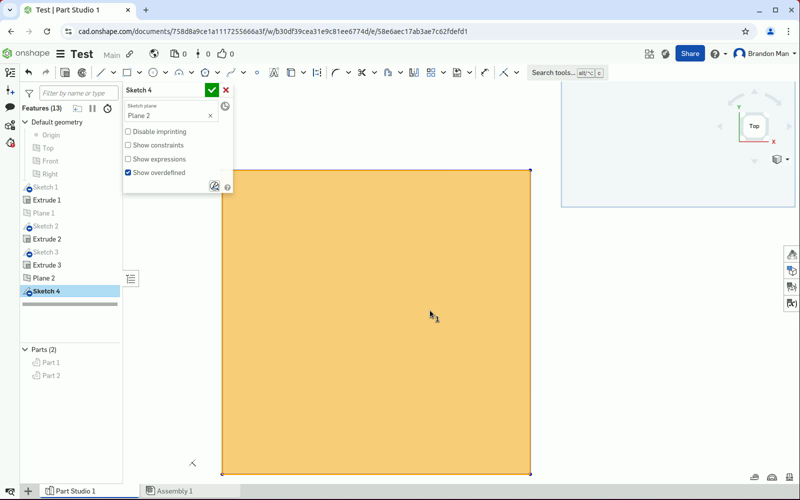
scroll(-6)
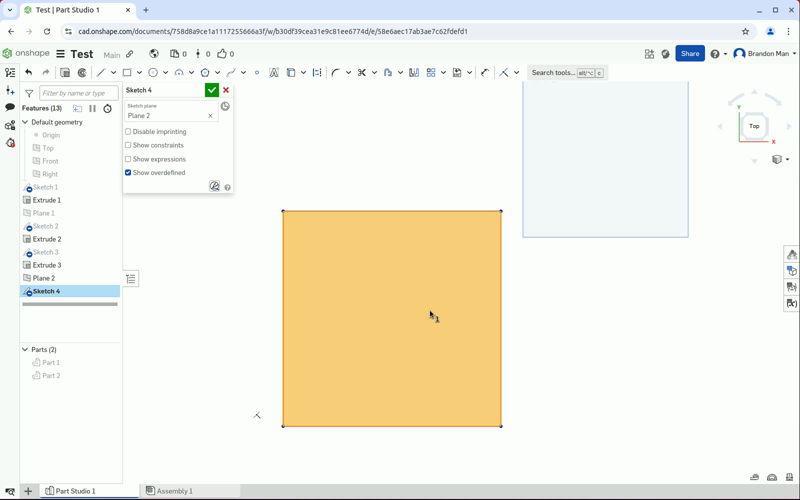
scroll(-6)
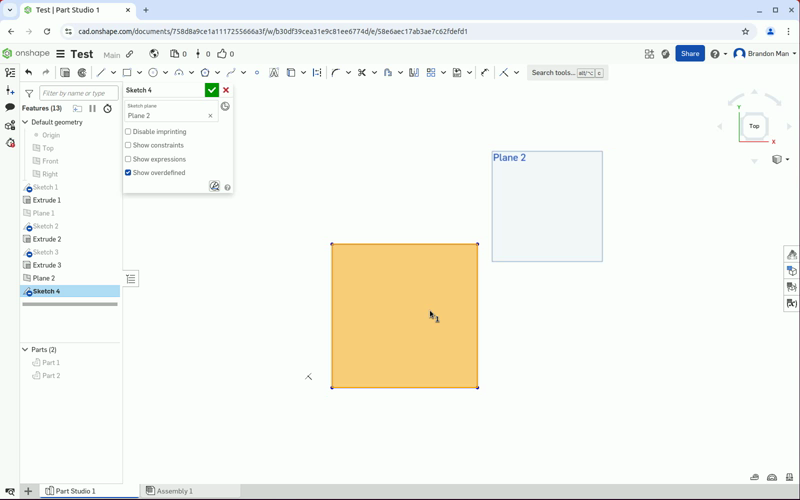
scroll(-6)
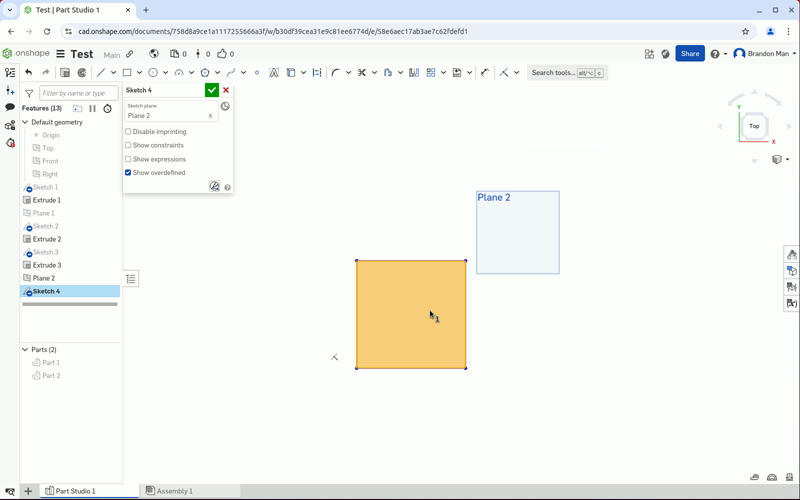
scroll(-6)
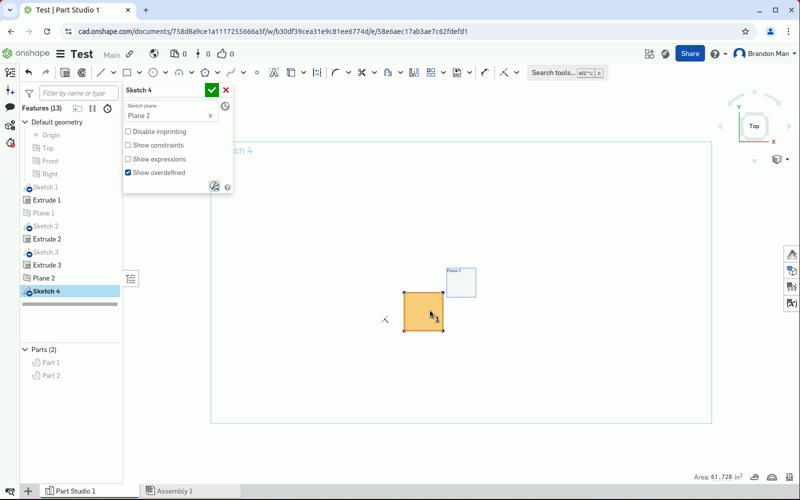
mouse_move(73, 352)
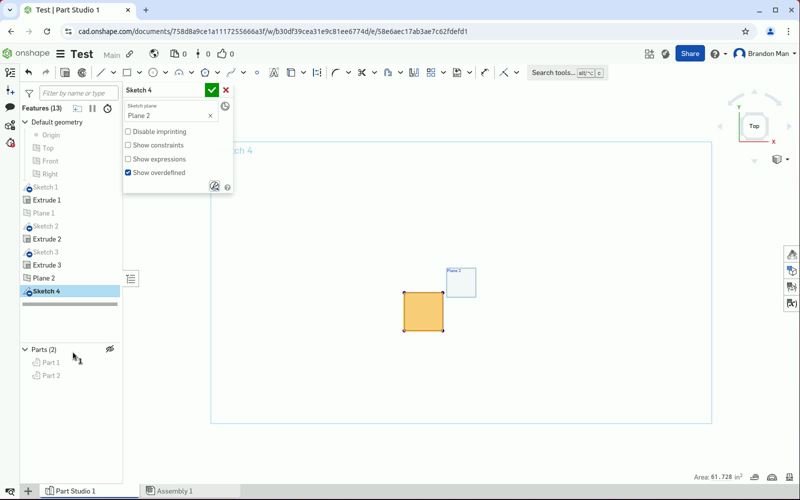
key(shift+y)
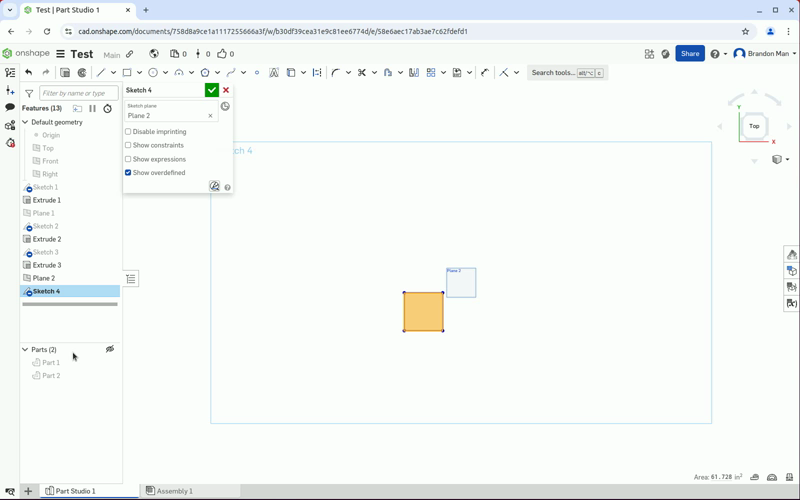
key(shift+e)
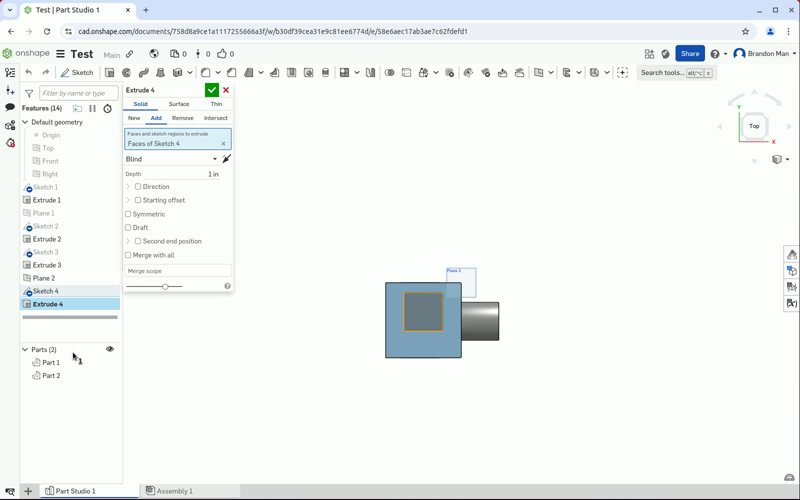
mouse_move(143, 106)
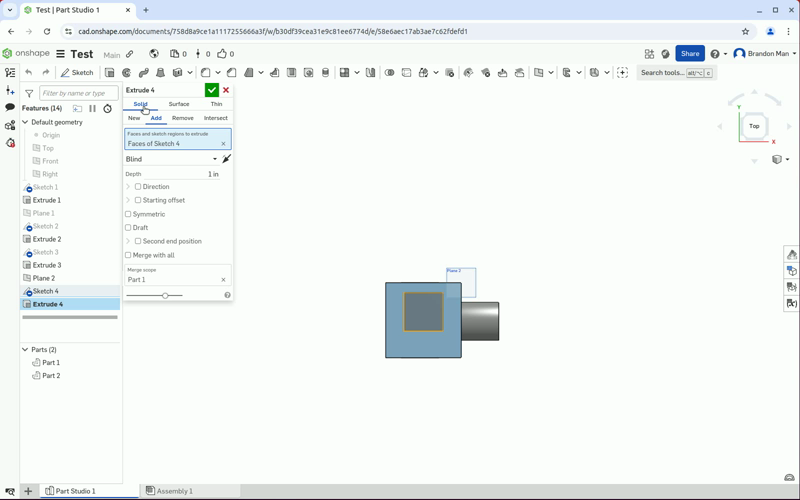
click(143, 106)
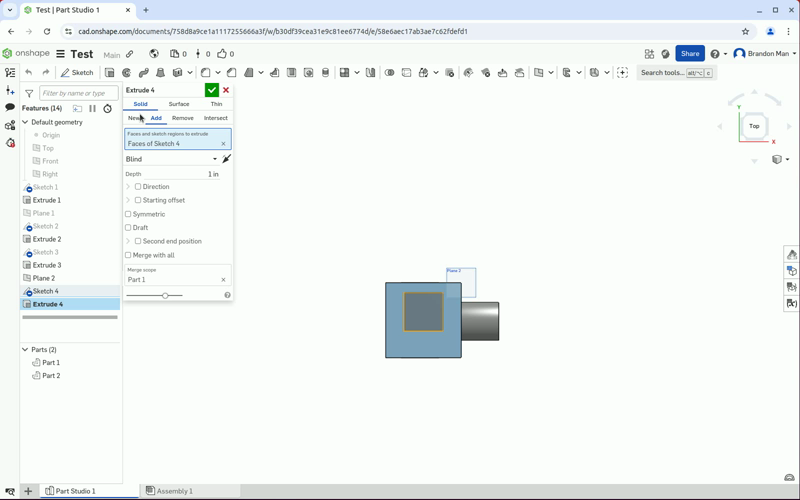
mouse_move(137, 120)
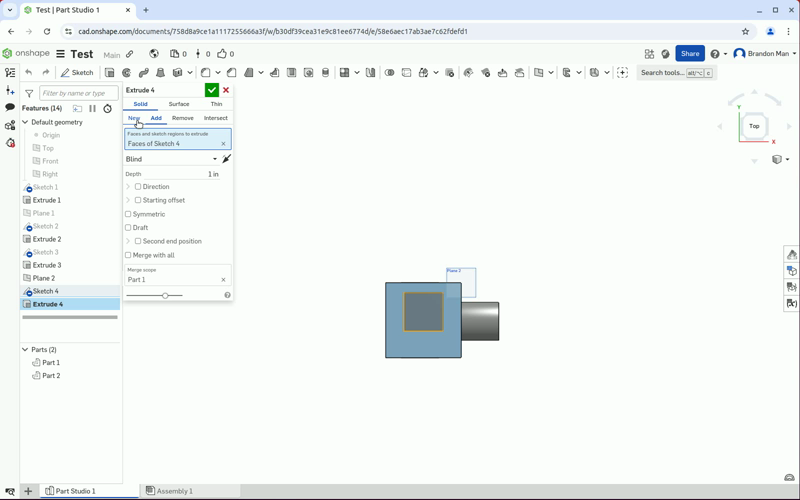
click(137, 120)
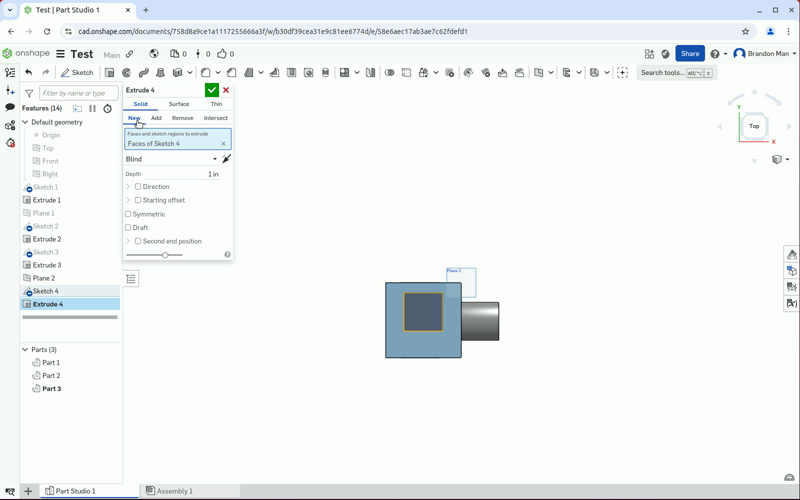
key(tab, 4)
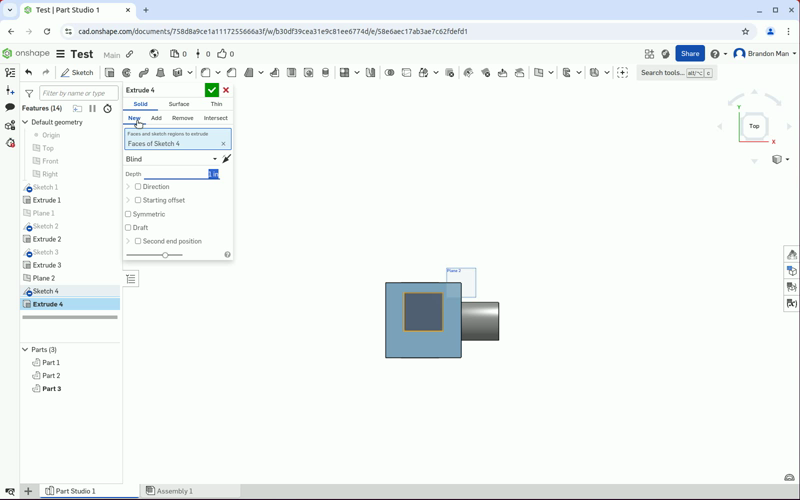
text(7.703)
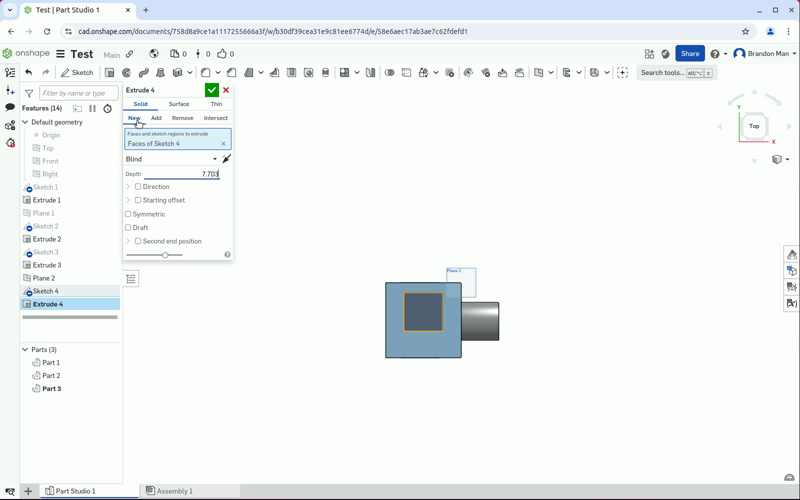
key(enter)
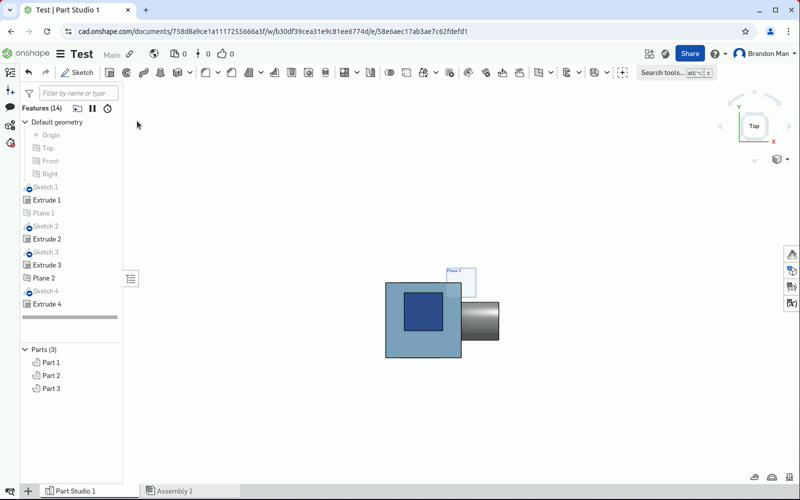
key(shift+h)
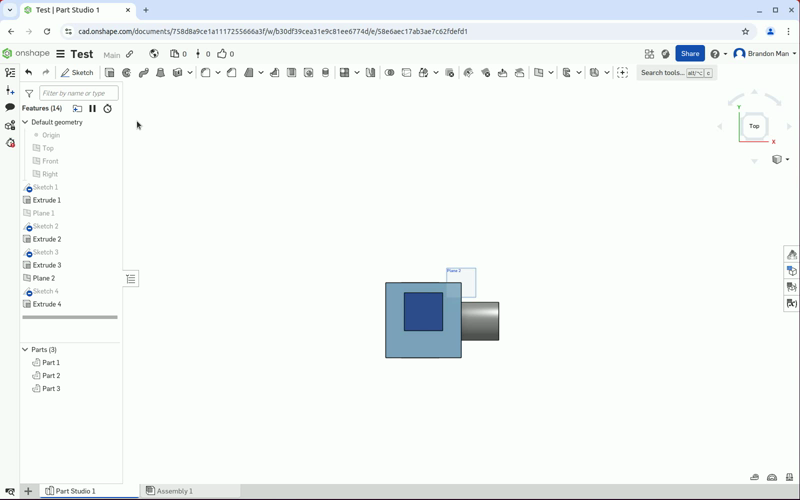
key(shift+h)
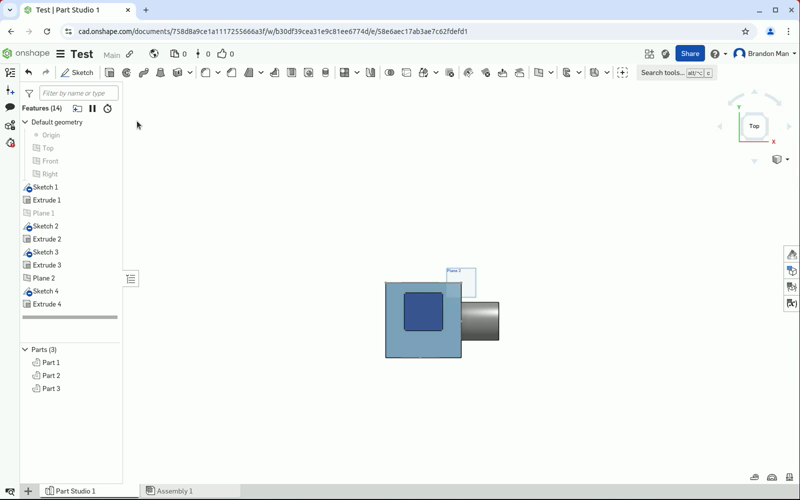
key(shift+7)
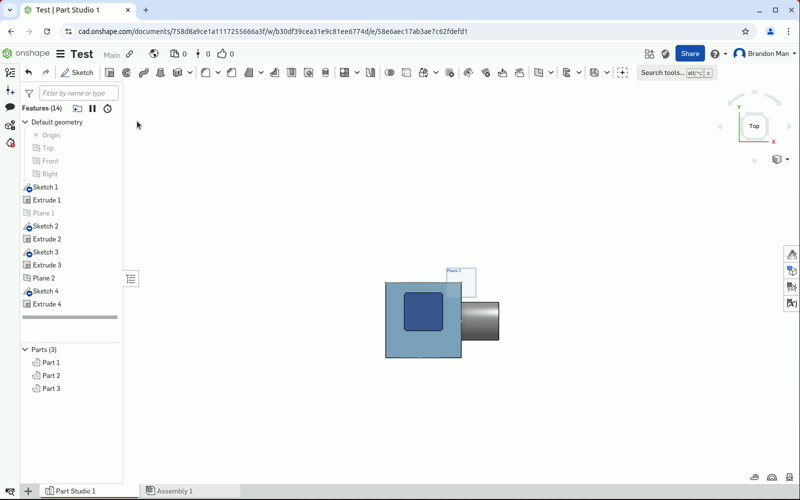
key(up, 3)
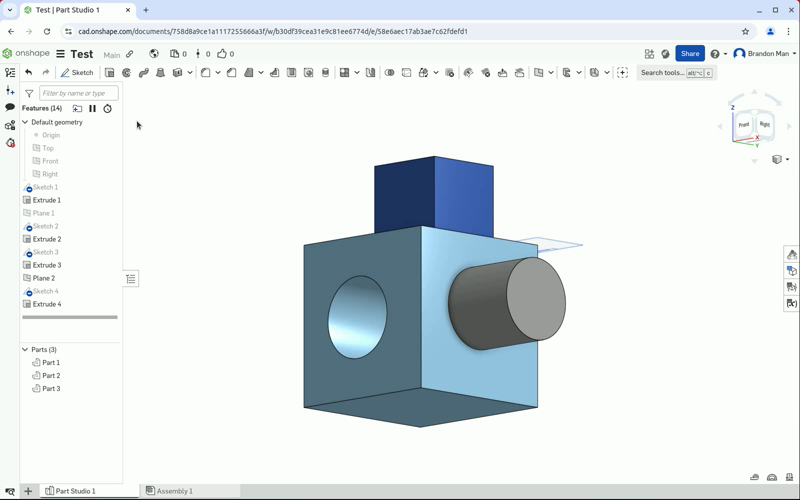
key(left, 3)
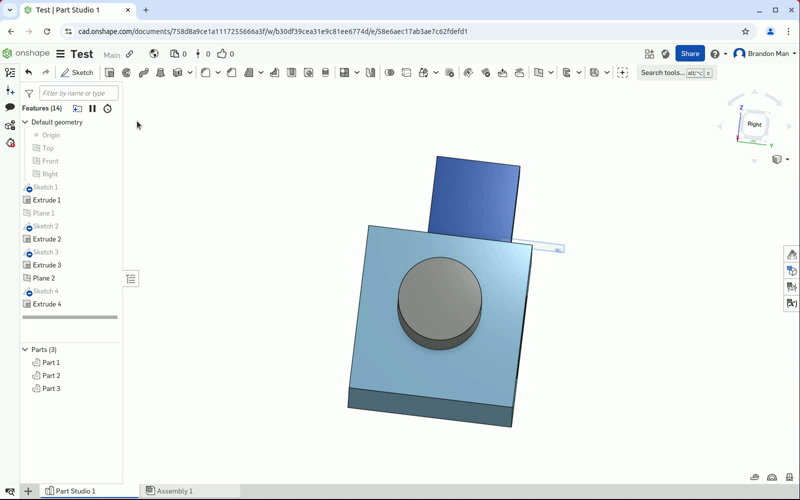
key(right, 3)
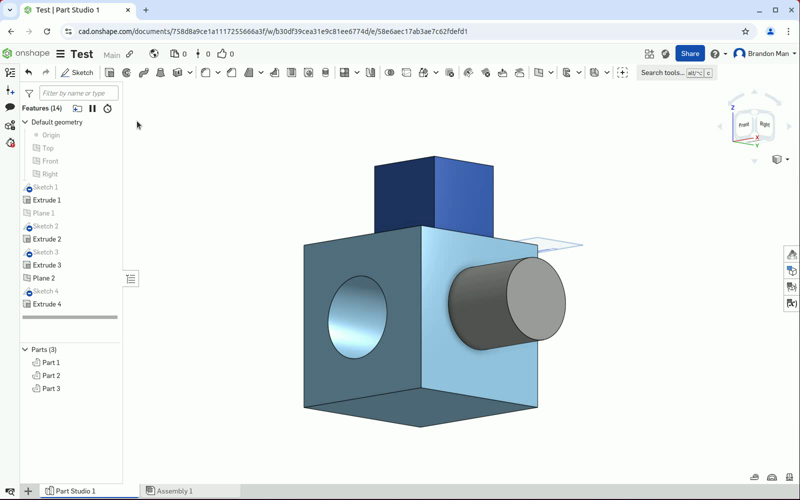
key(down, 3)
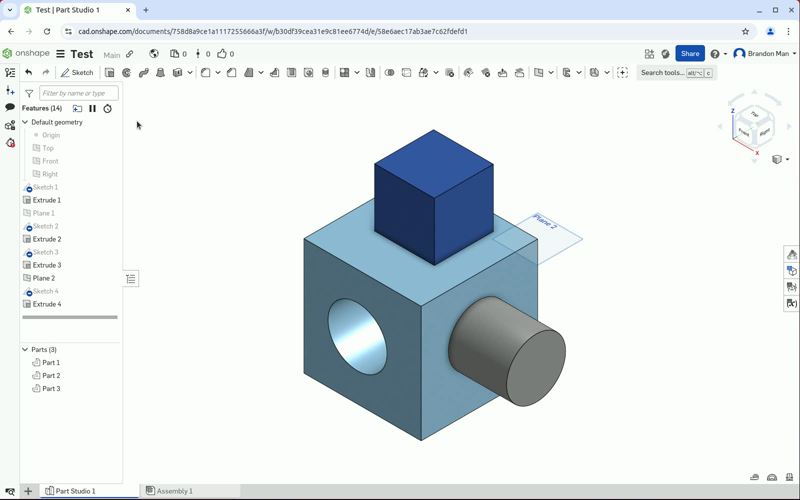
mouse_move(73, 189)
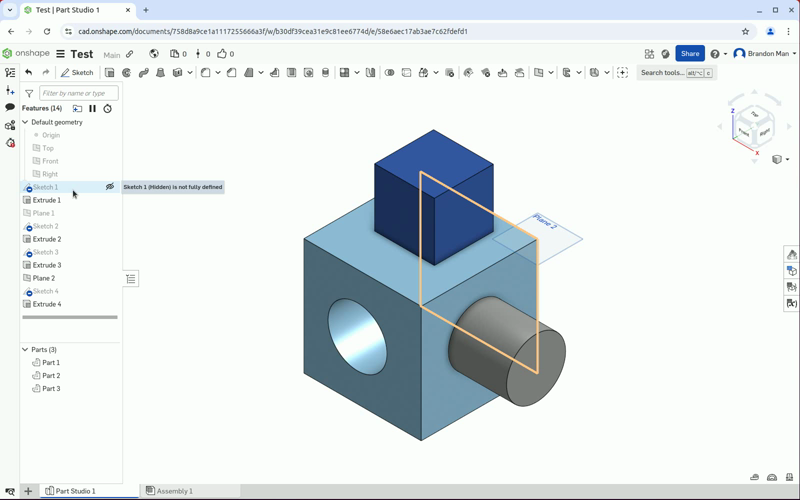
click(73, 189)